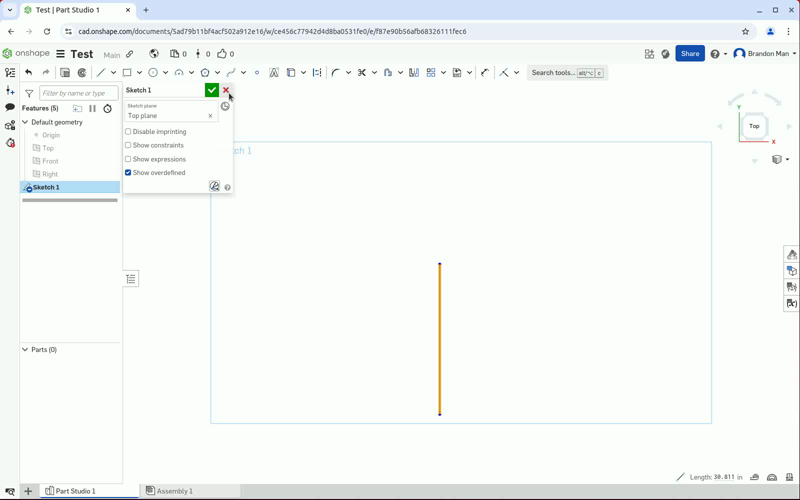
key(shift+h)
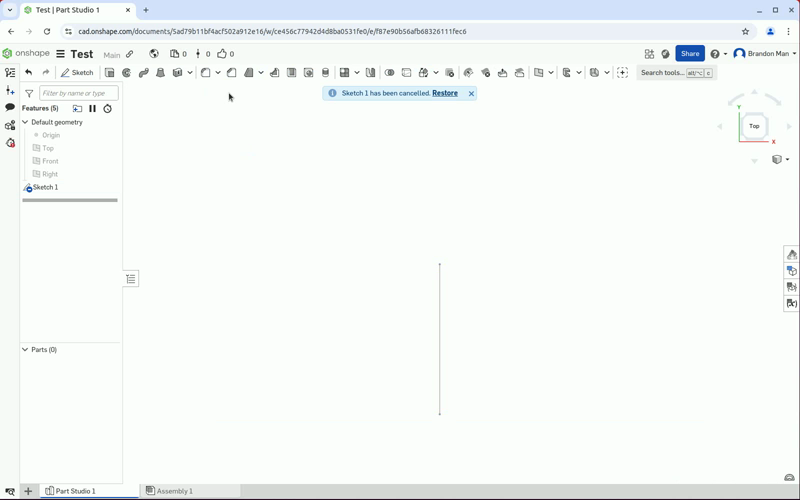
key(shift+s)
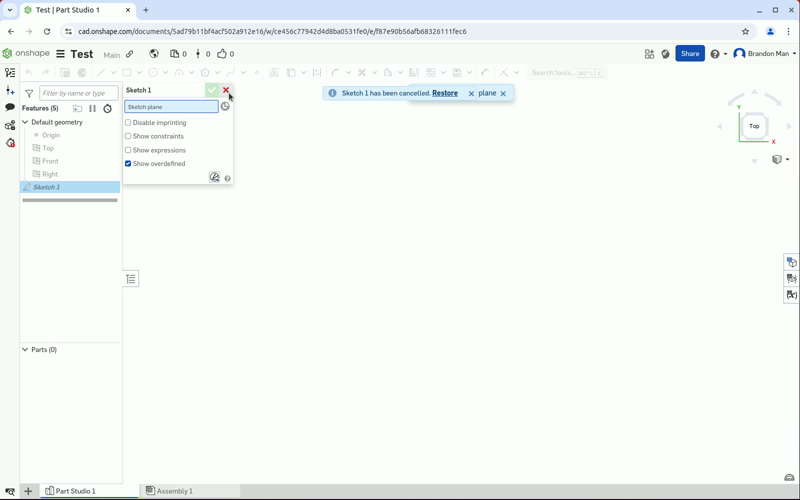
mouse_move(73, 150)
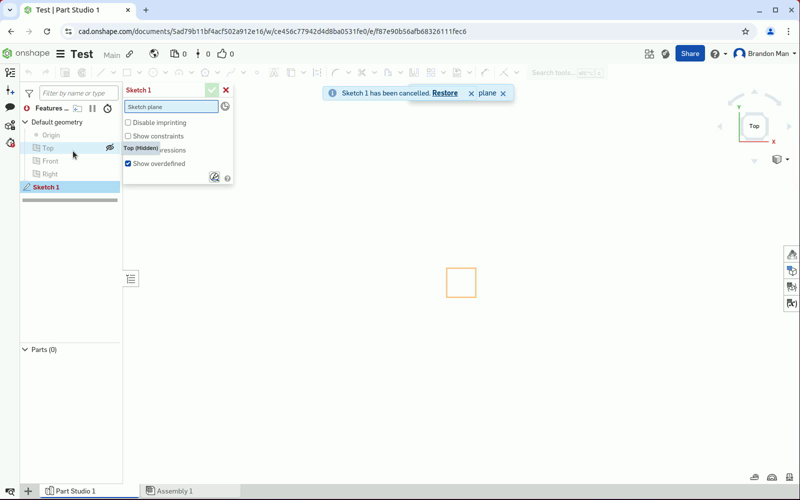
click(73, 150)
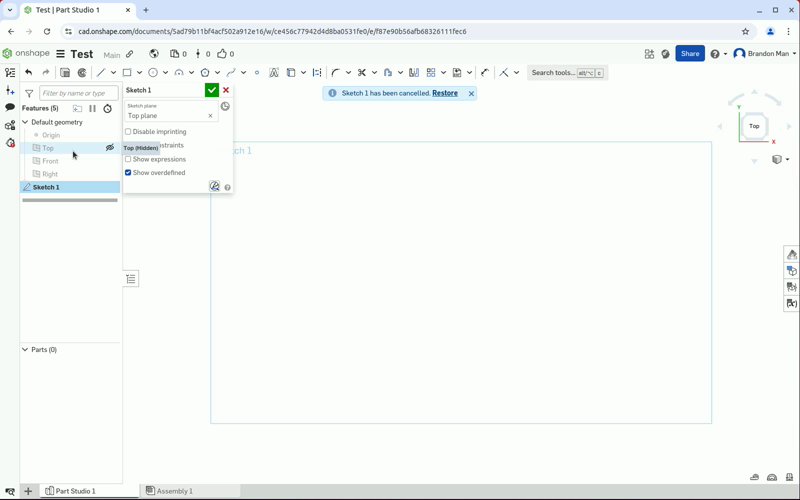
mouse_move(73, 352)
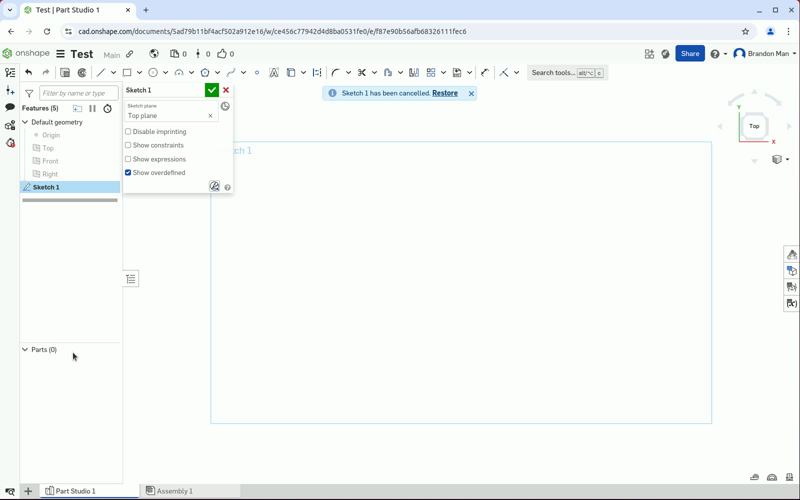
key(y)
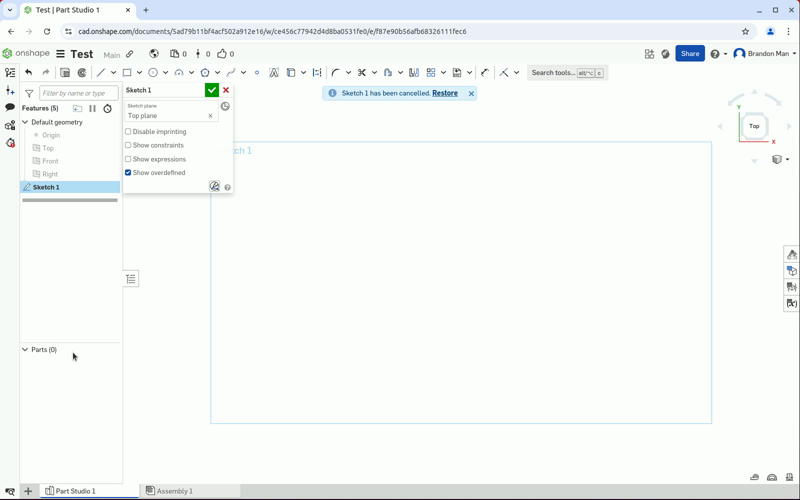
key(c)
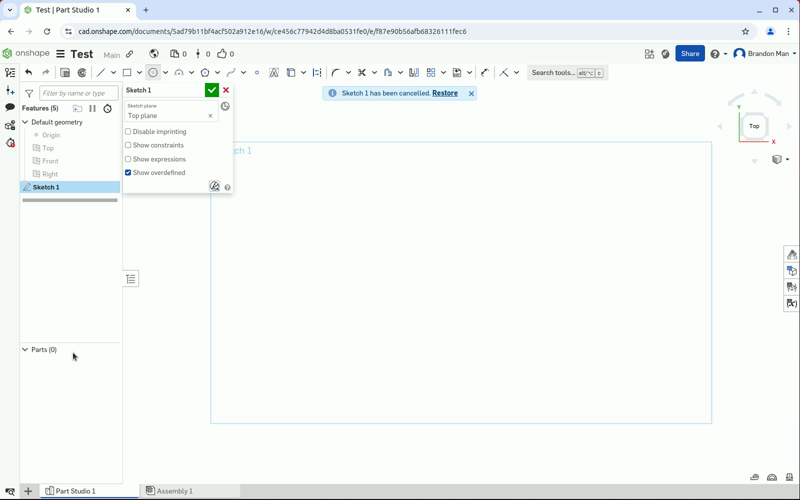
key_down(shift)
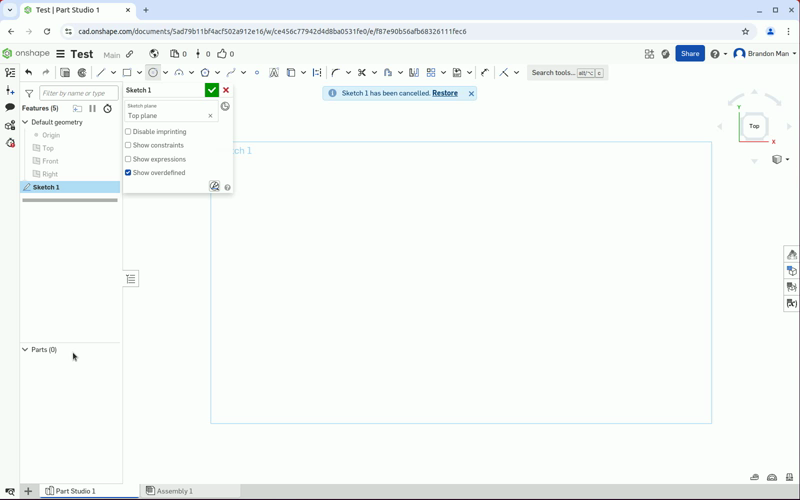
mouse_move(460, 282)
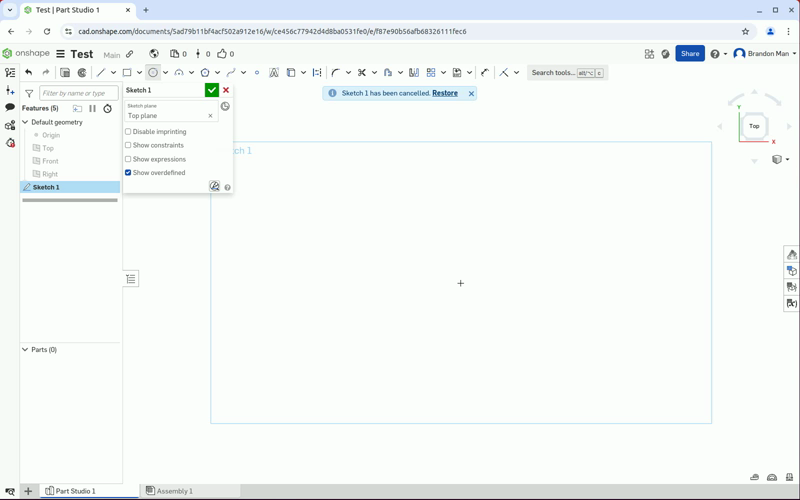
click(460, 282)
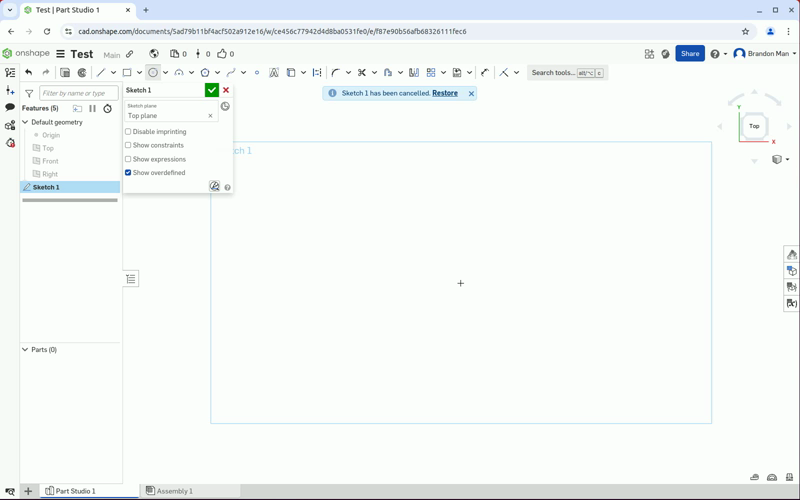
key_up(shift)
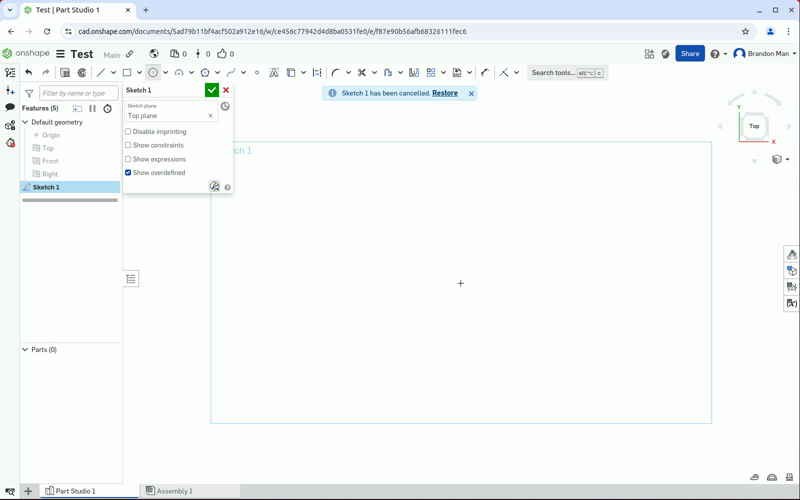
mouse_move(484, 282)
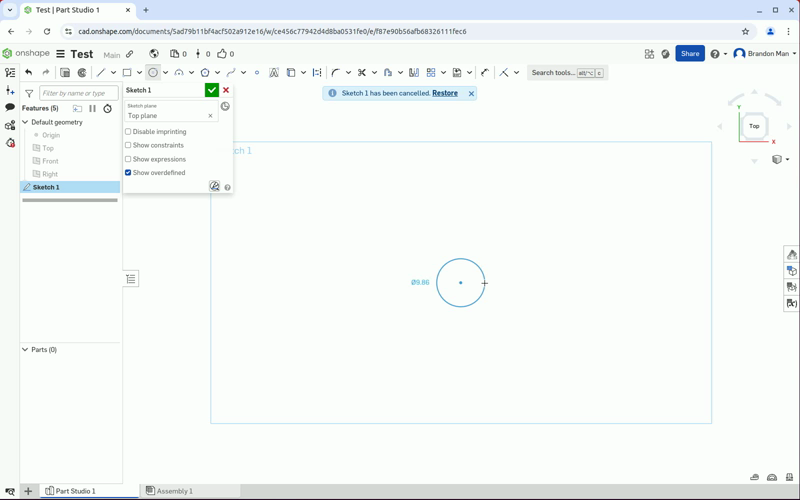
click(484, 282)
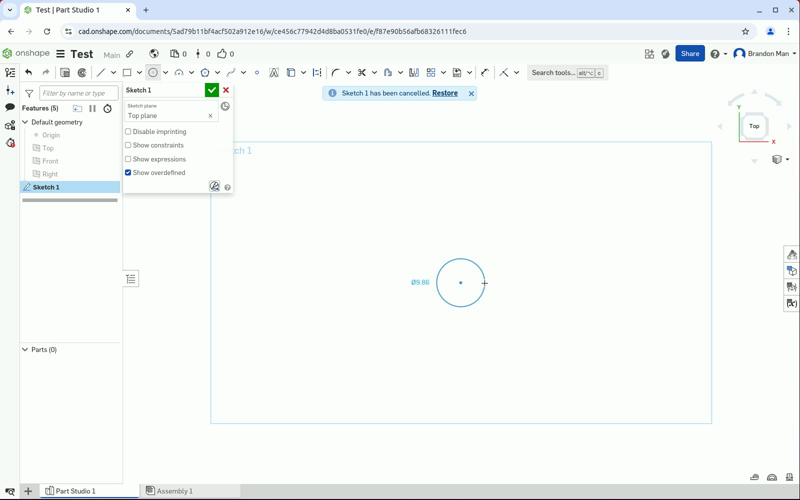
key(esc)
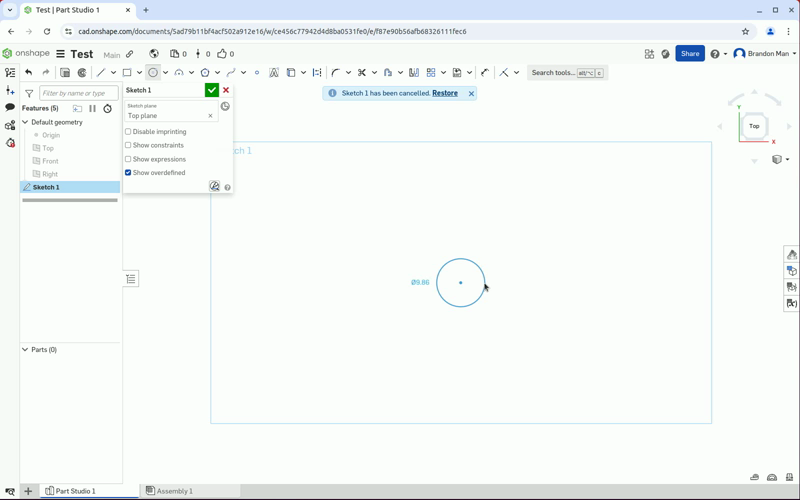
mouse_move(448, 299)
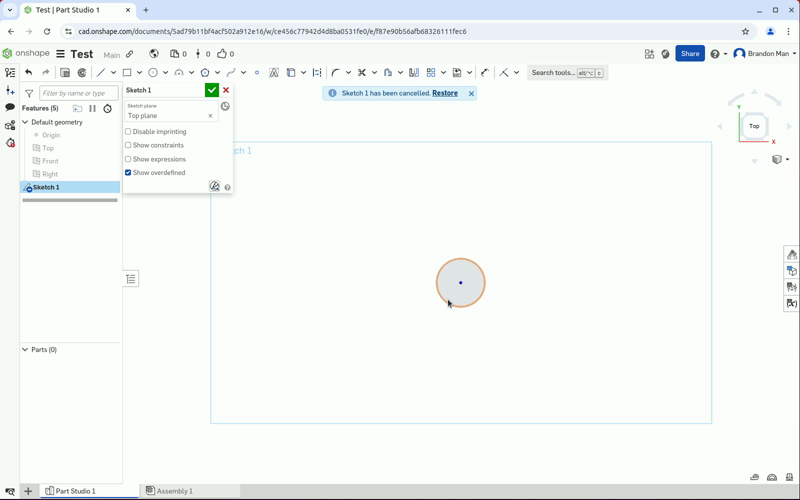
click(448, 299)
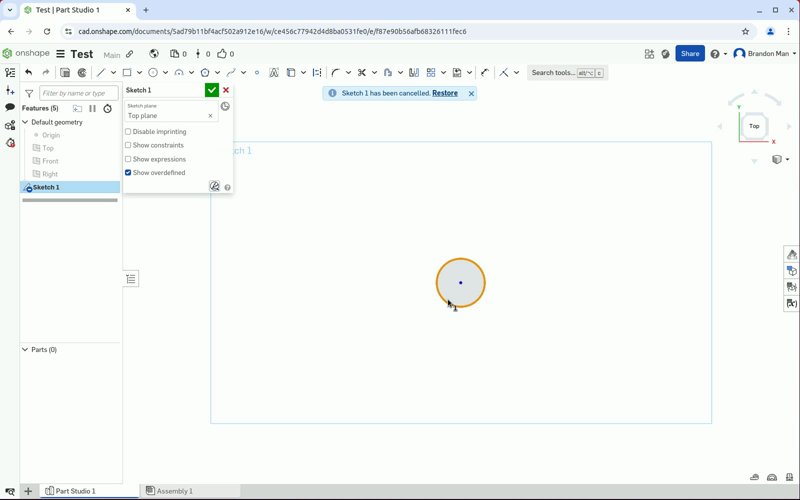
mouse_move(73, 352)
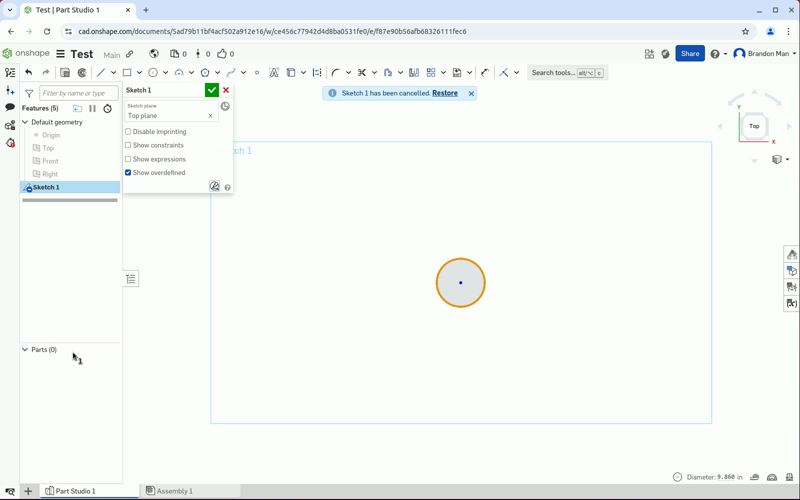
key(shift+y)
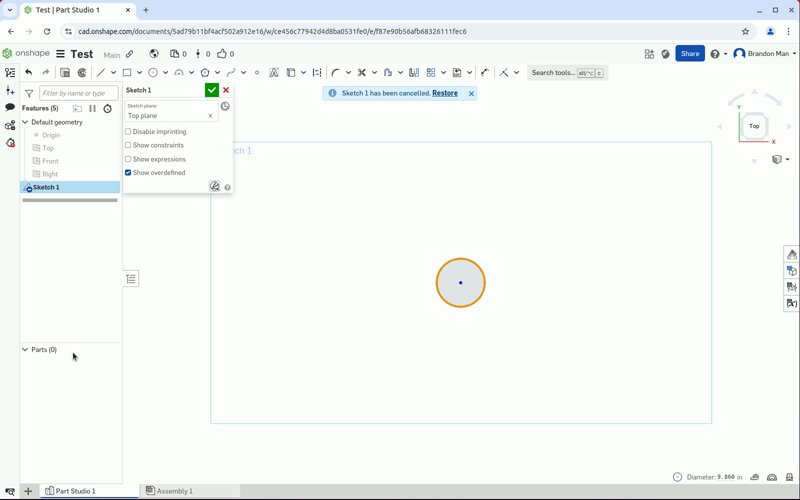
key(shift+e)
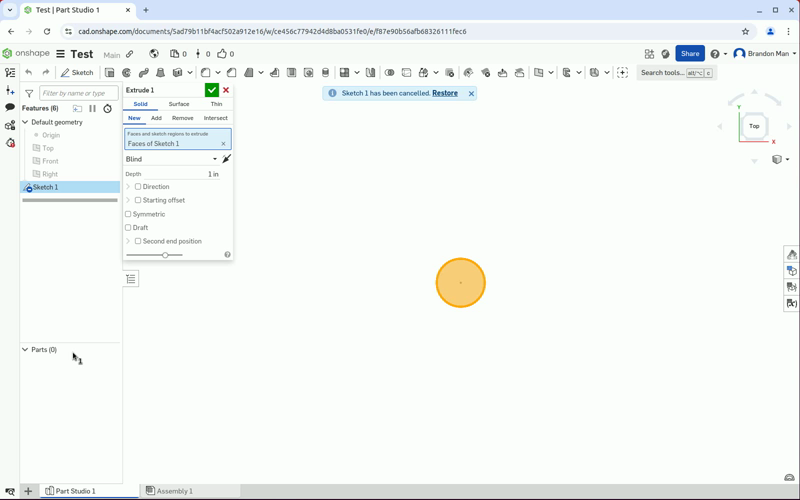
mouse_move(143, 106)
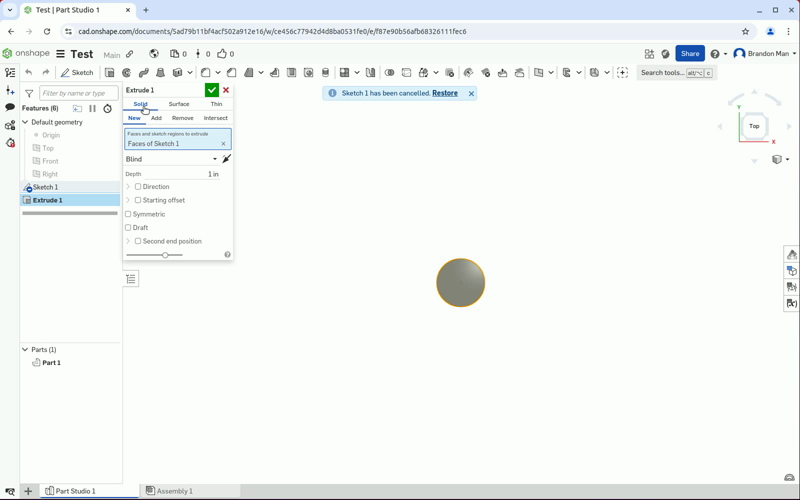
click(143, 106)
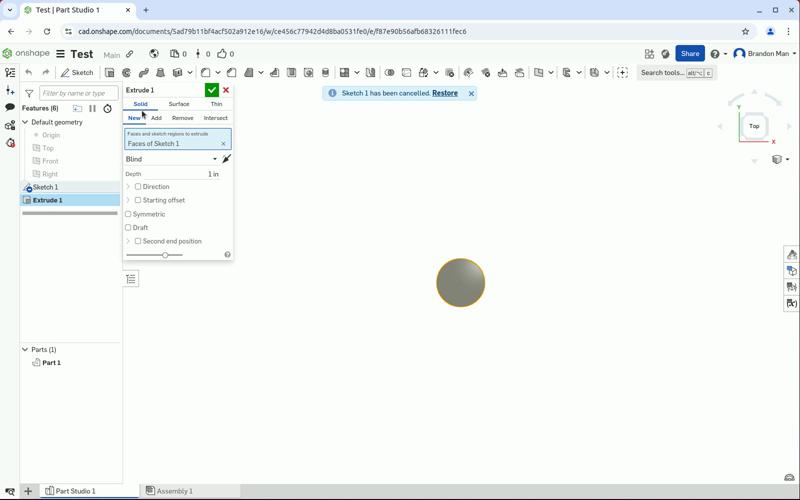
mouse_move(137, 120)
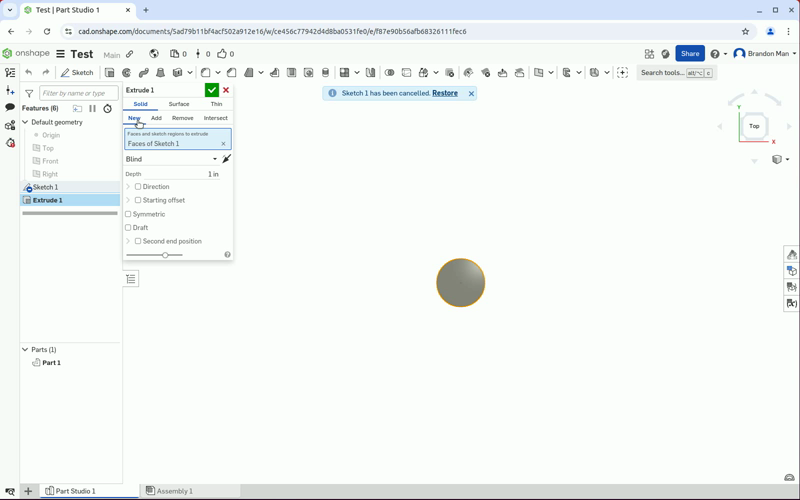
click(137, 120)
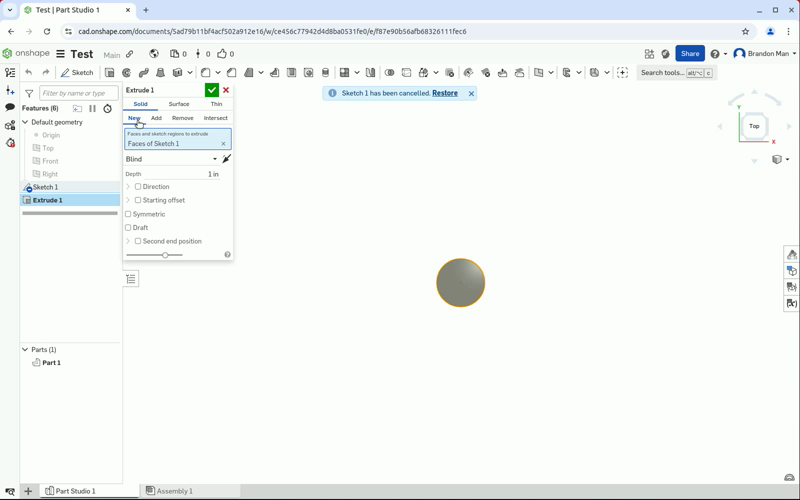
key(tab, 4)
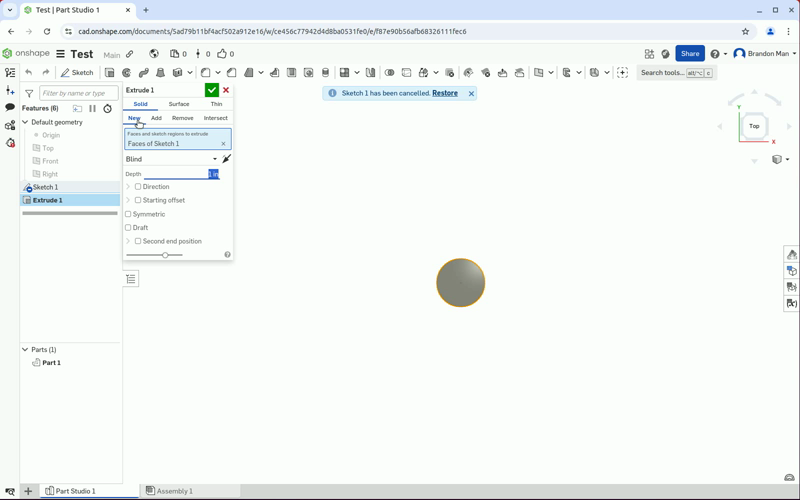
text(23.108)
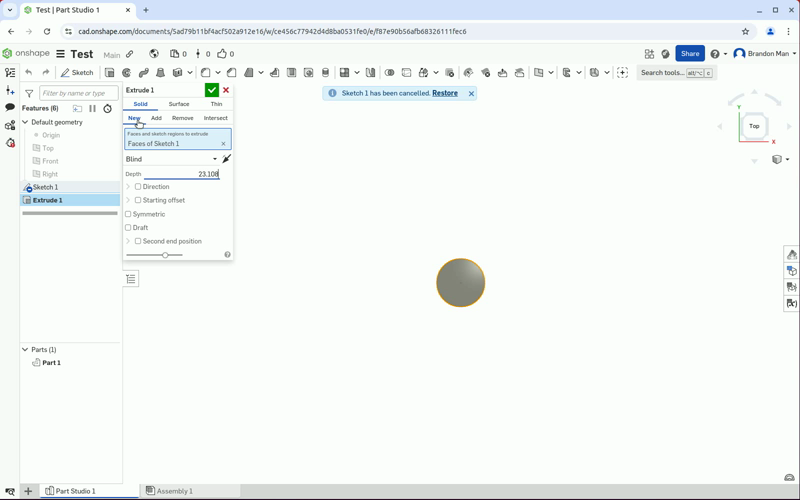
key(enter)
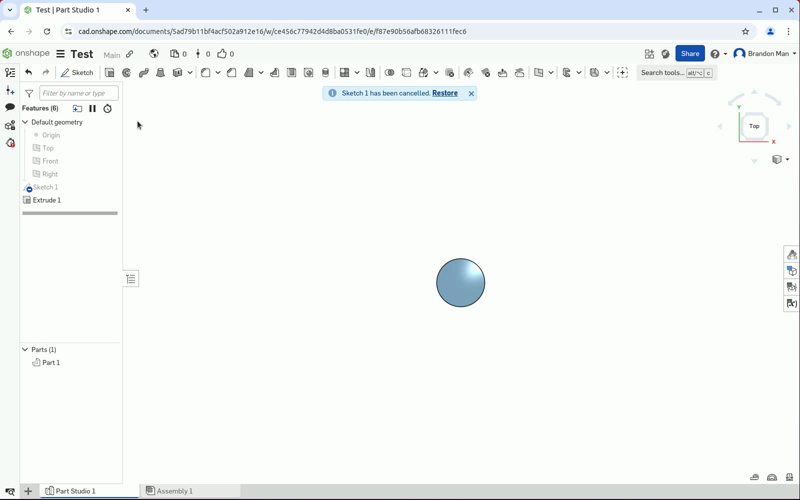
key(shift+h)
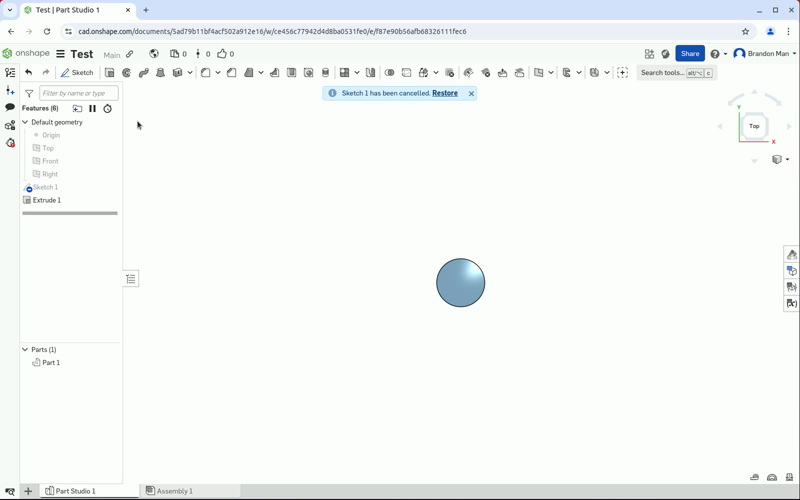
key(shift+h)
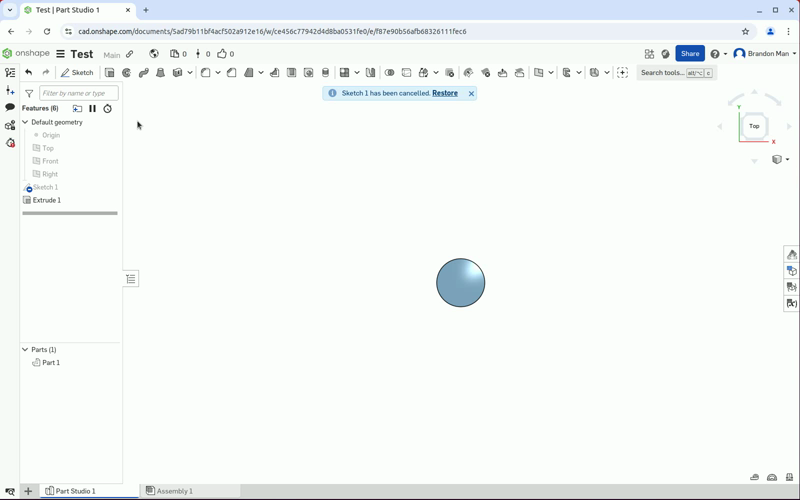
mouse_move(73, 189)
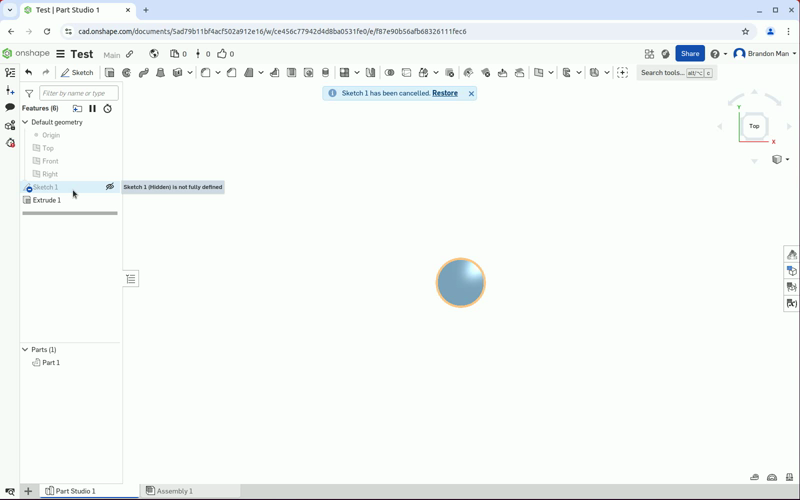
click(73, 189)
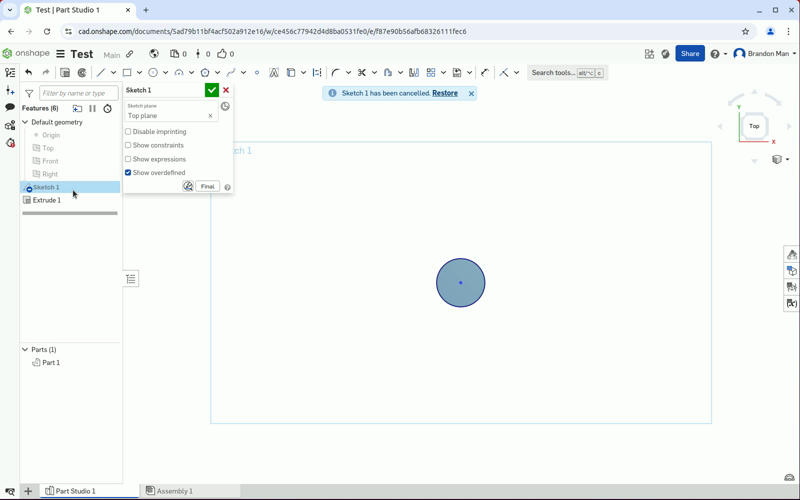
mouse_move(229, 92)
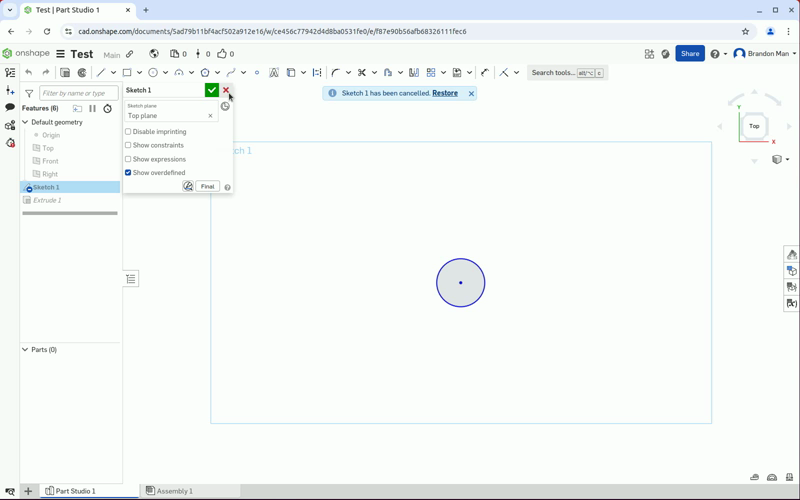
click(229, 92)
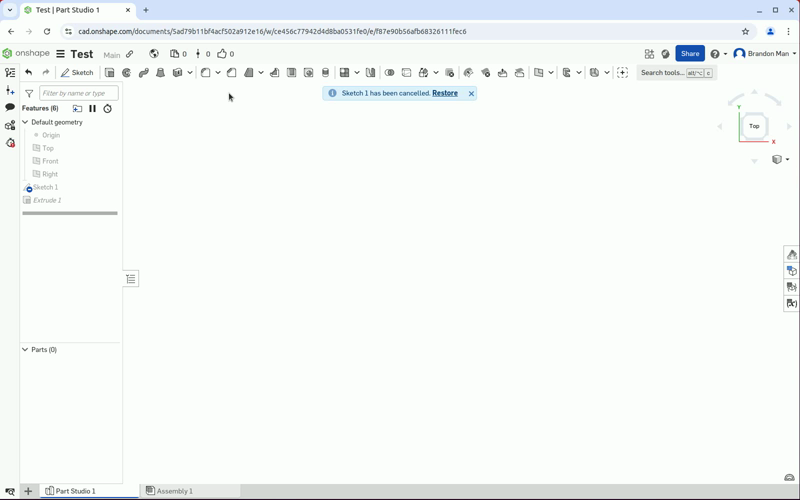
mouse_move(73, 352)
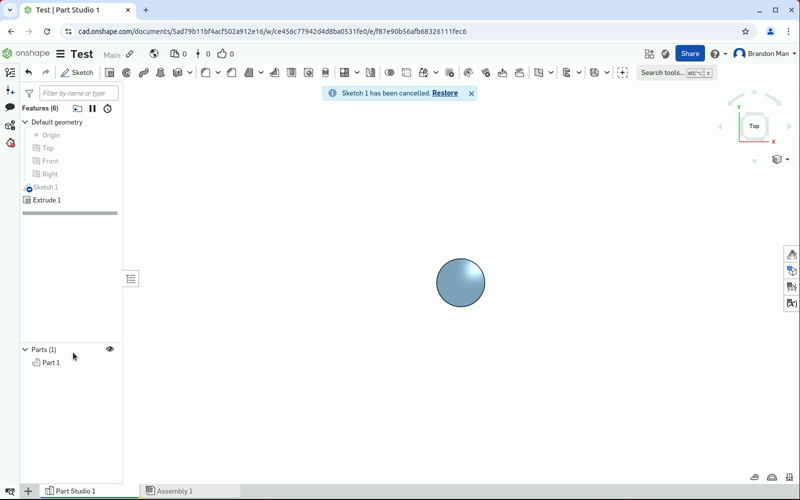
key(y)
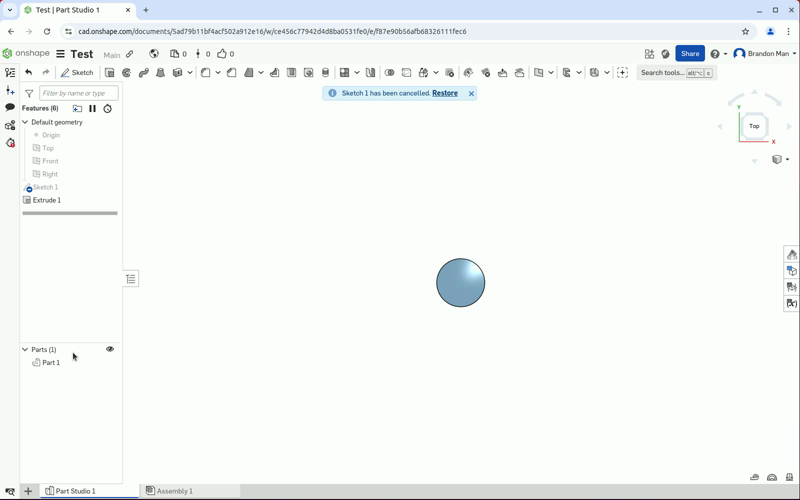
key(shift+p)
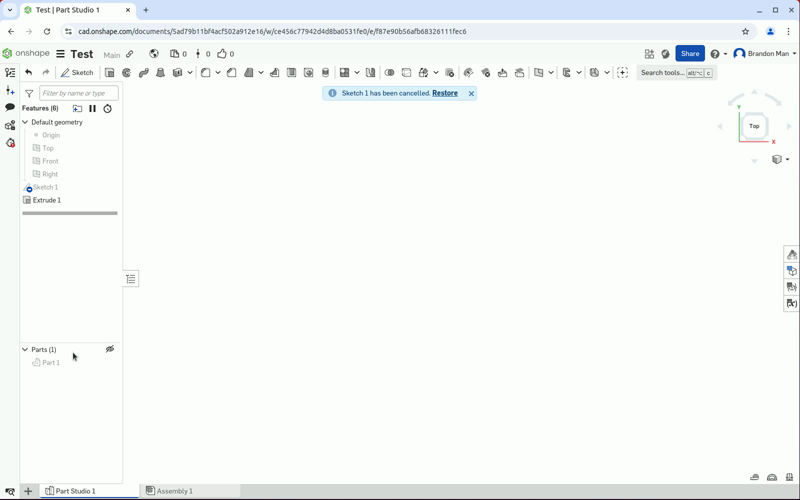
key(space)
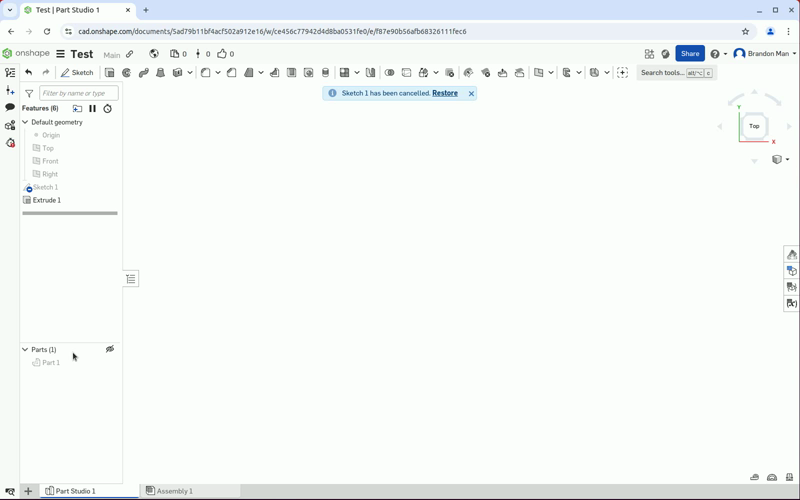
key_down(shift)
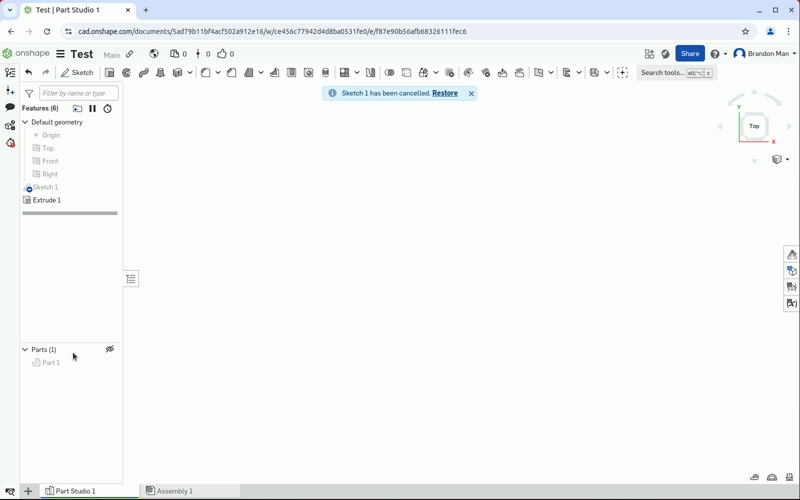
key(up)
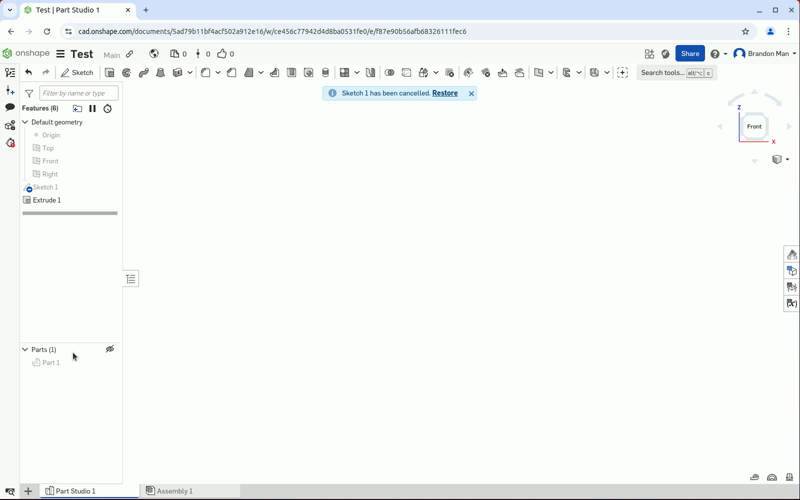
key_up(shift)
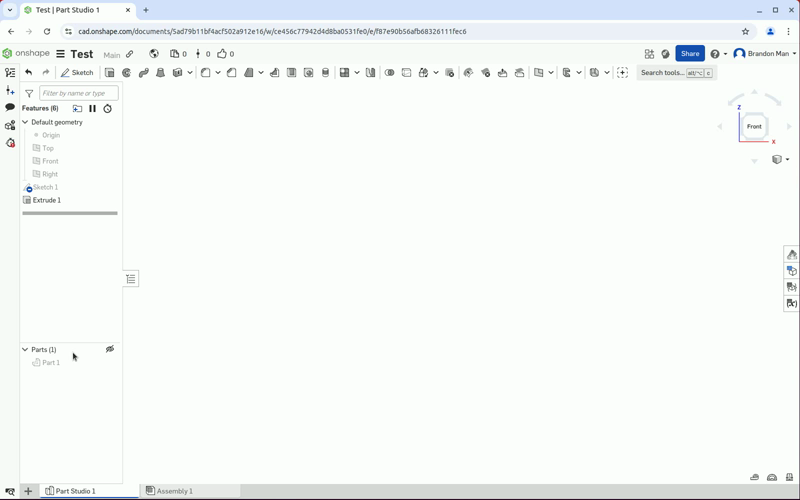
mouse_move(73, 352)
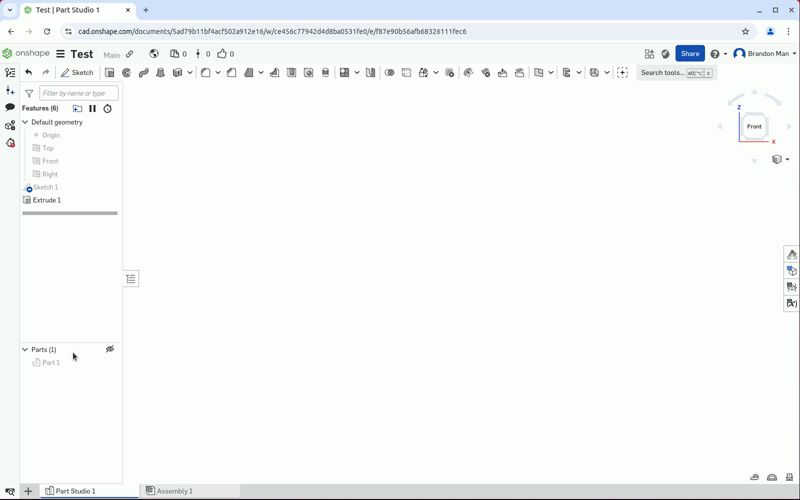
key(shift+y)
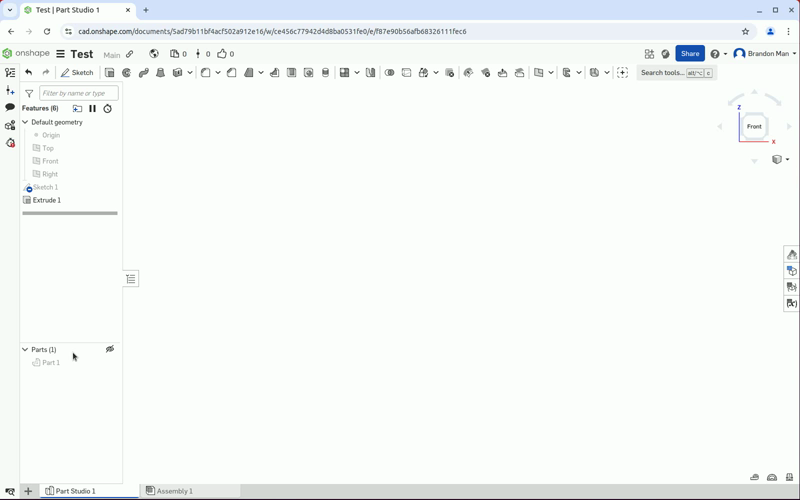
key(shift+s)
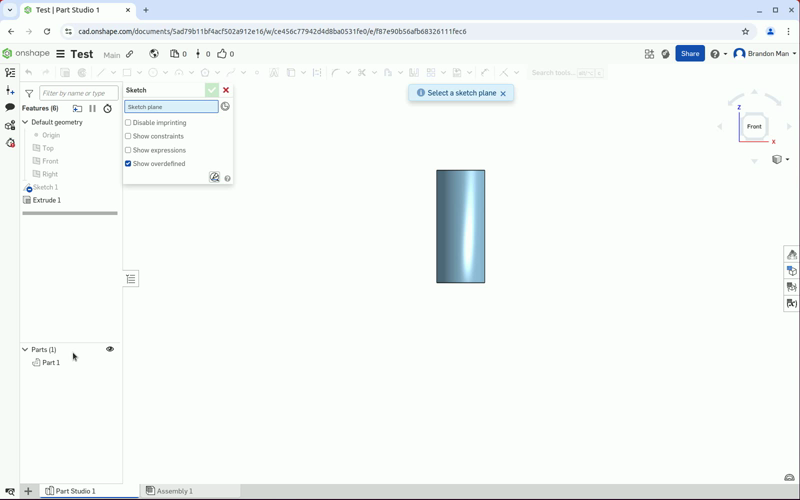
mouse_move(73, 163)
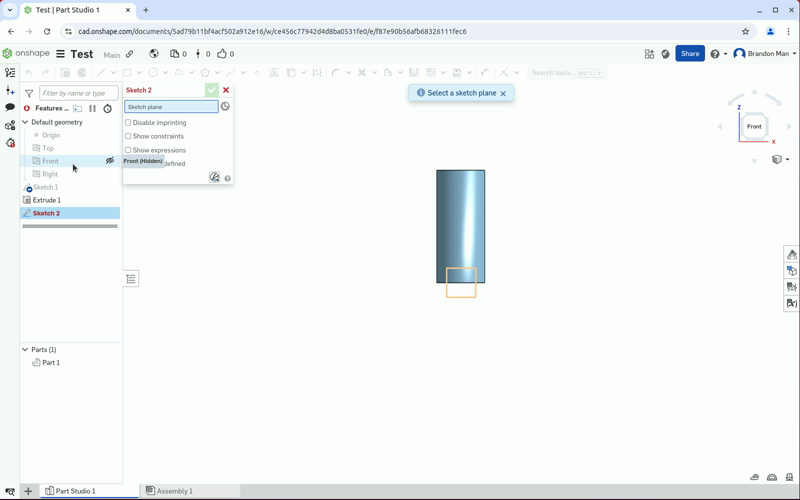
click(73, 163)
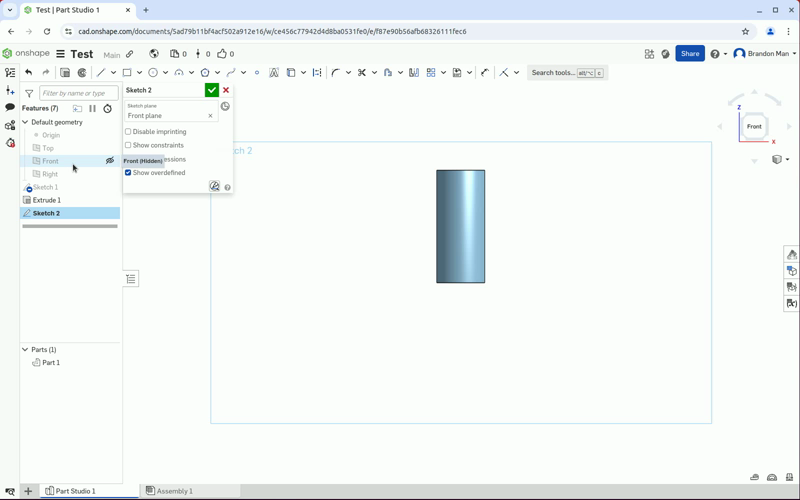
mouse_move(73, 352)
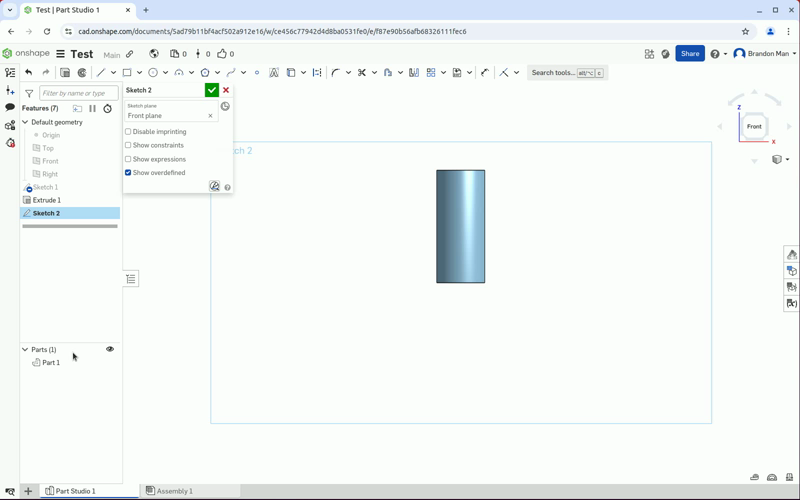
key(y)
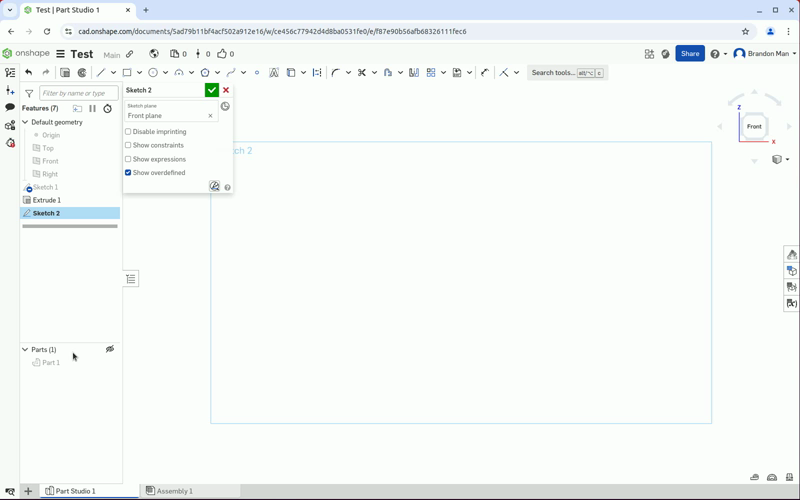
key(l)
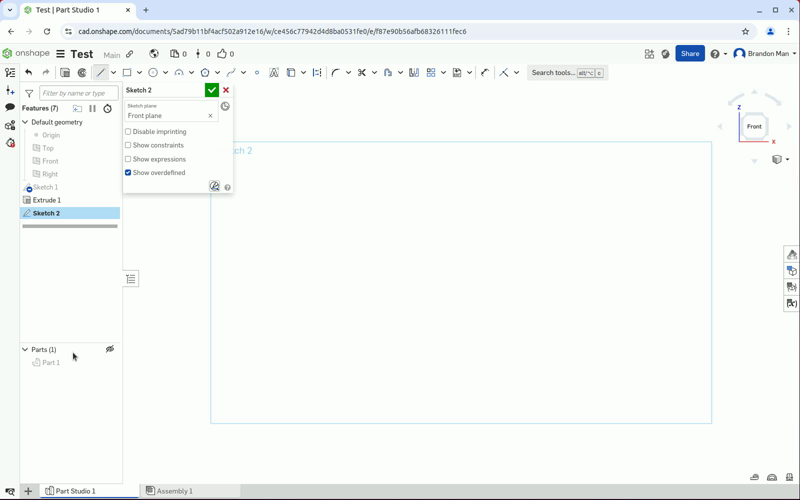
key_down(shift)
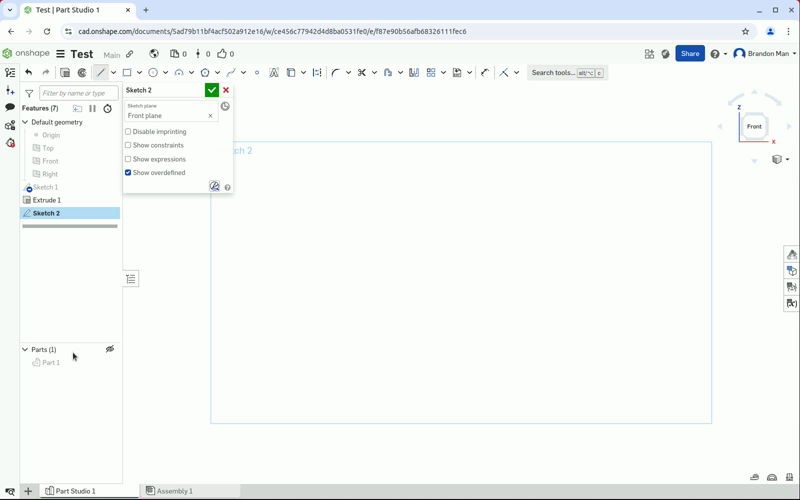
mouse_move(451, 282)
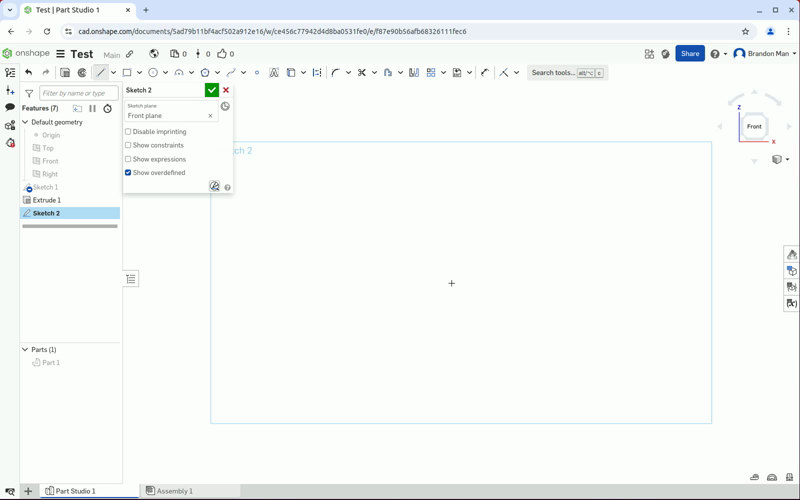
click(451, 282)
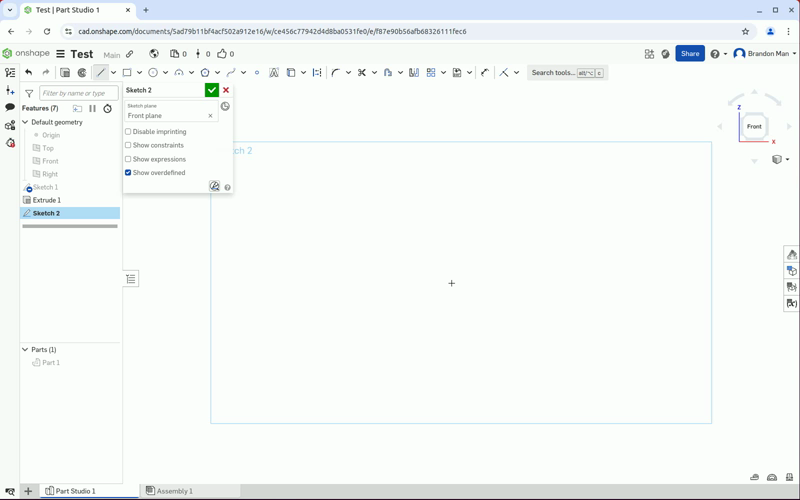
key_up(shift)
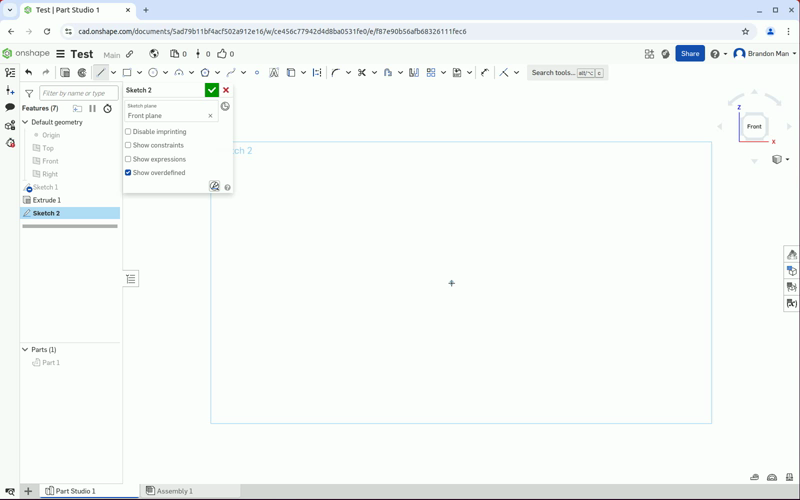
key_down(shift)
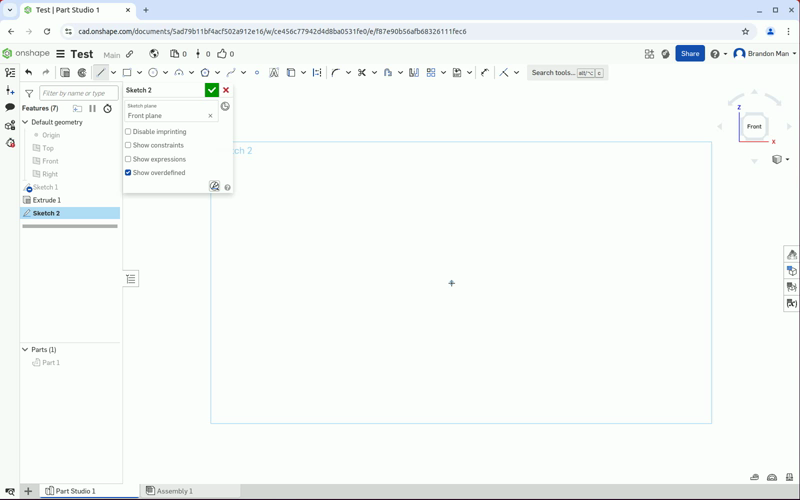
mouse_move(481, 282)
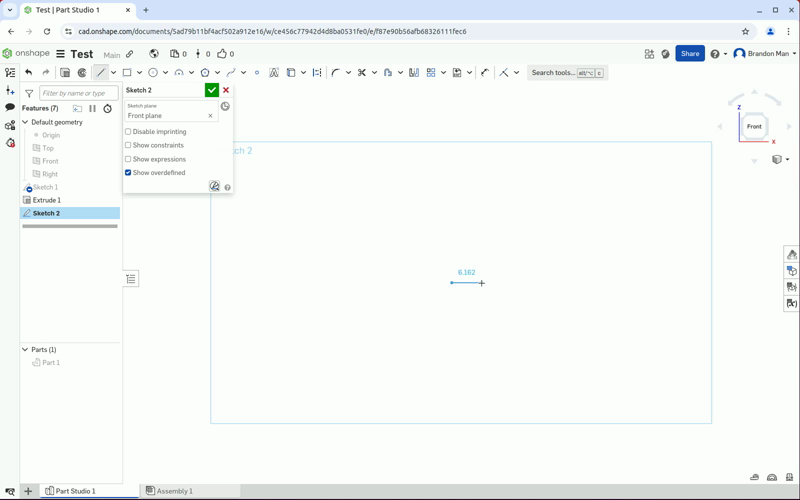
mouse_move(467, 282)
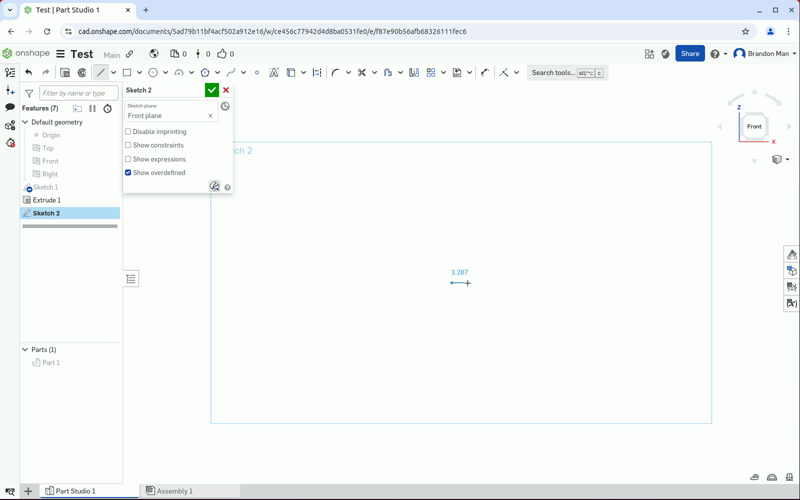
click(467, 282)
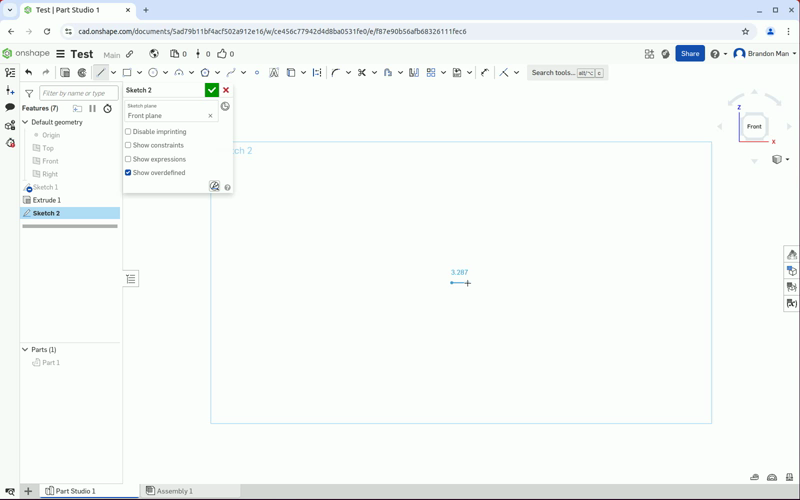
key_up(shift)
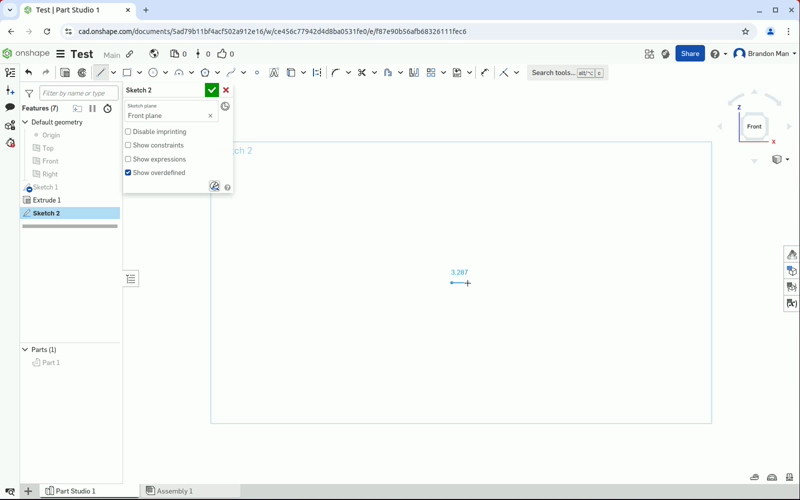
key_down(shift)
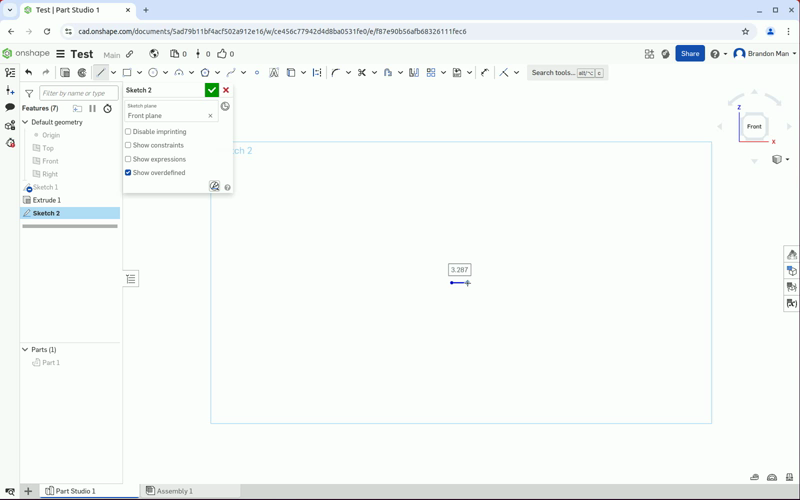
mouse_move(467, 170)
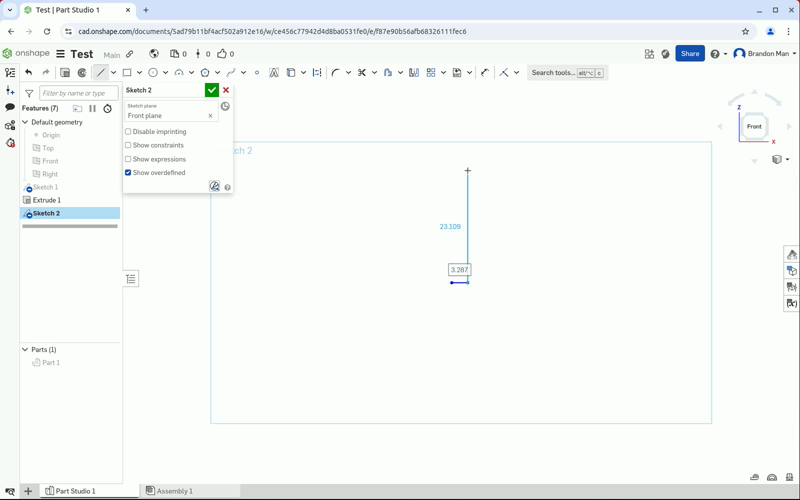
click(467, 170)
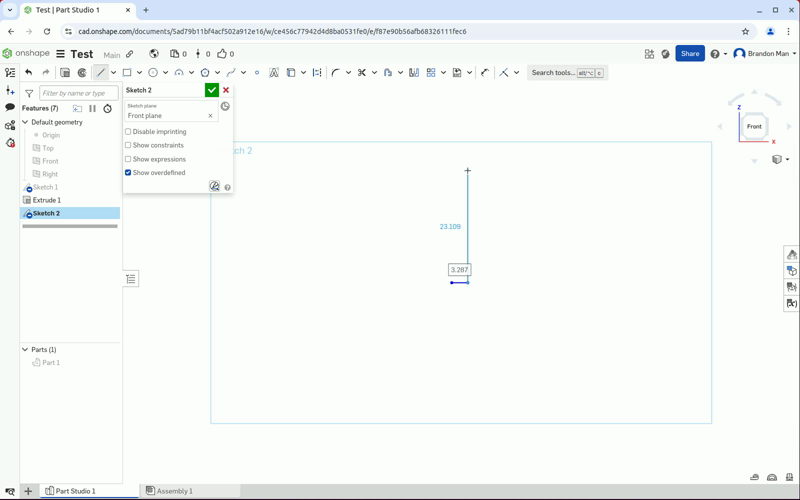
key_up(shift)
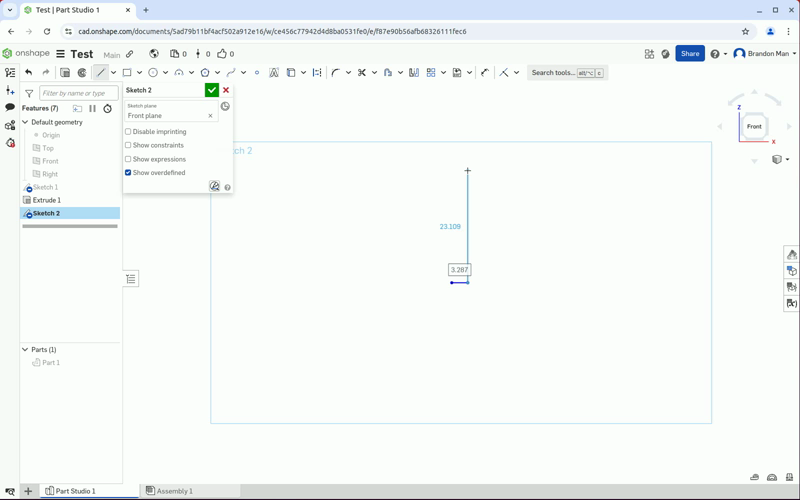
key_down(shift)
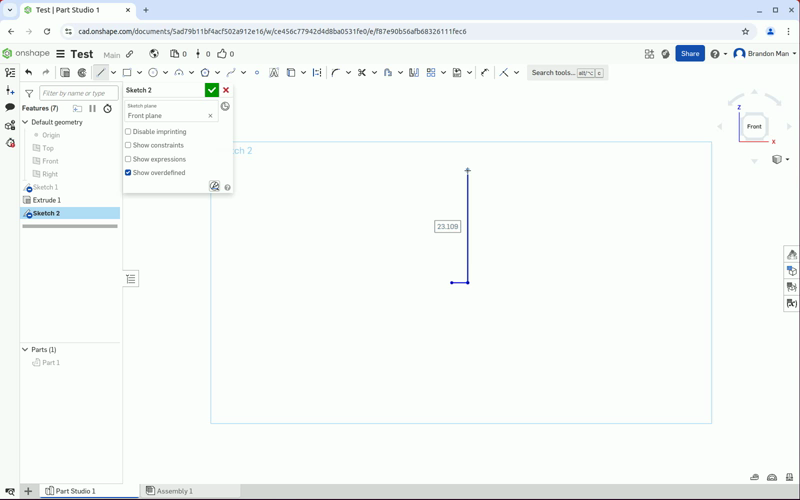
mouse_move(498, 170)
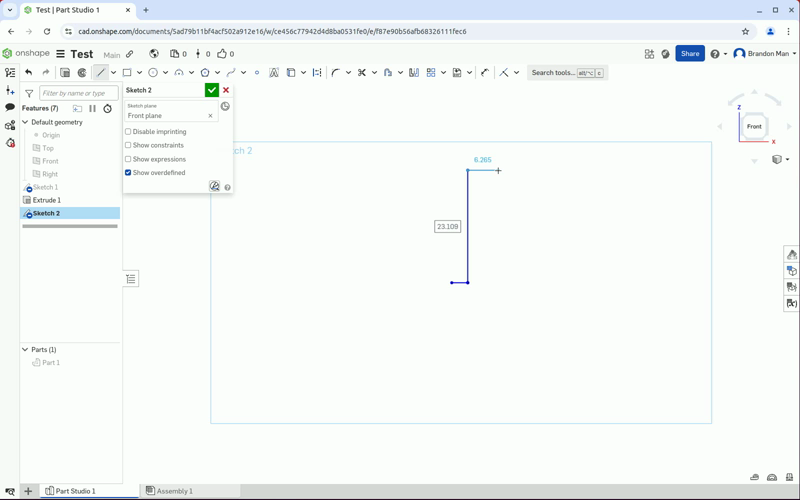
mouse_move(451, 170)
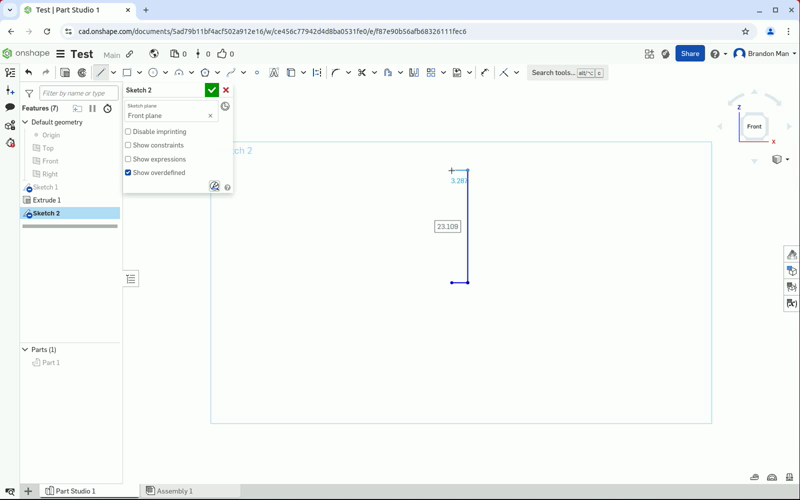
click(451, 170)
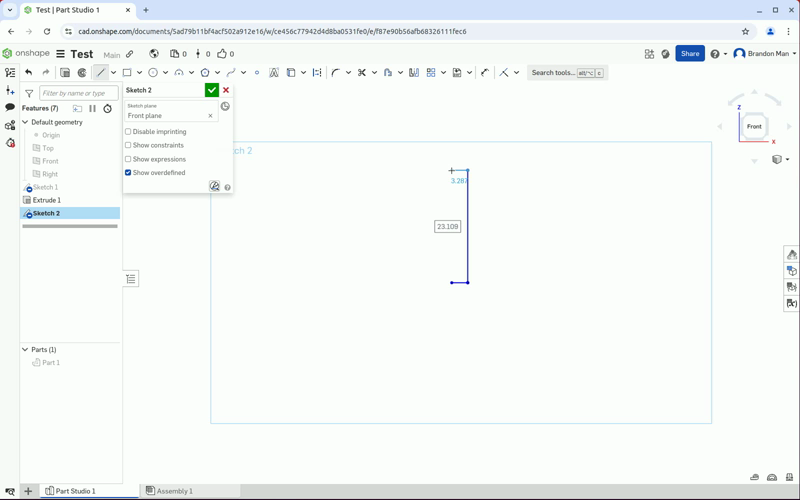
key_up(shift)
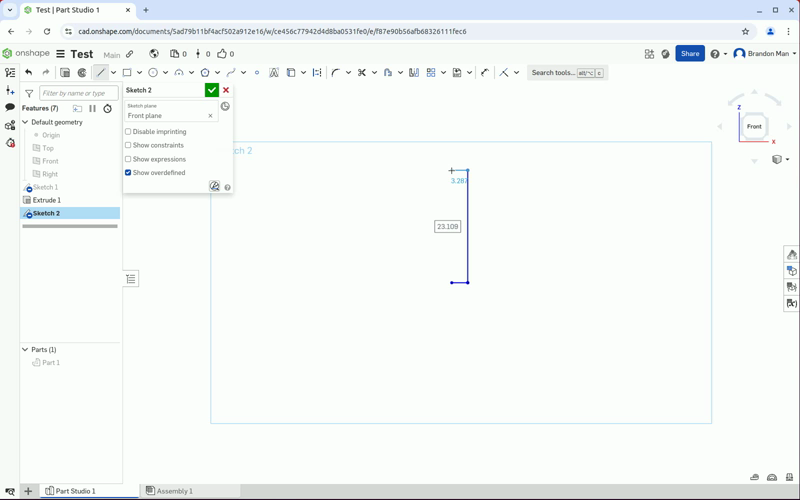
key_down(shift)
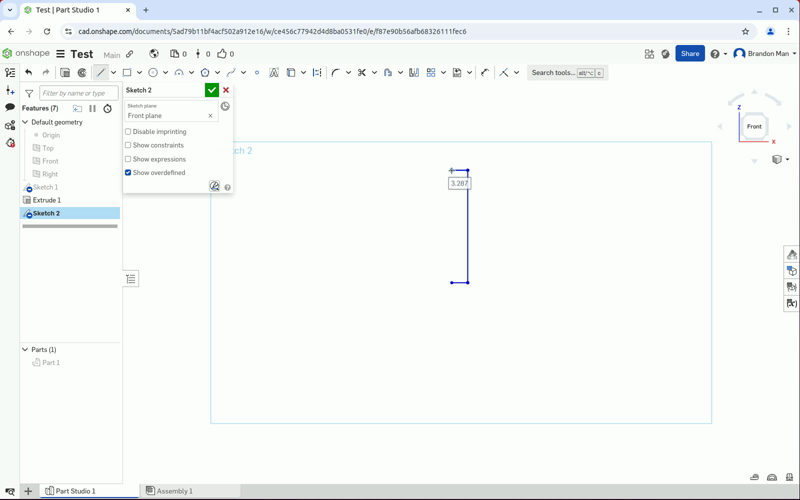
mouse_move(451, 282)
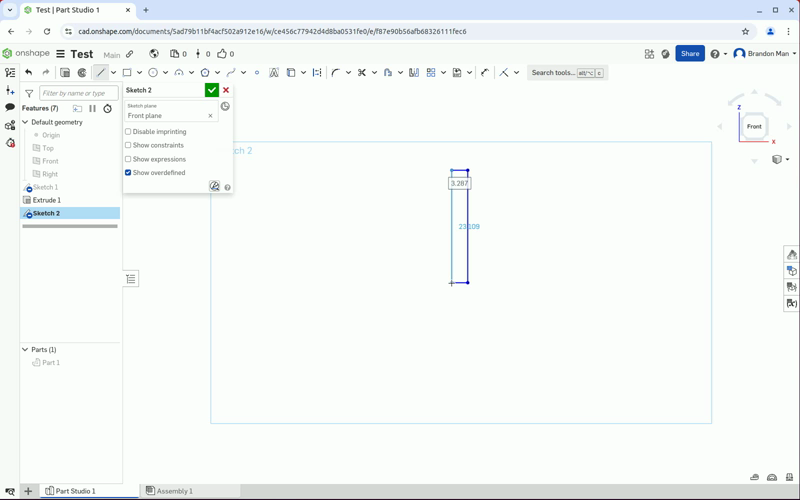
key_up(shift)
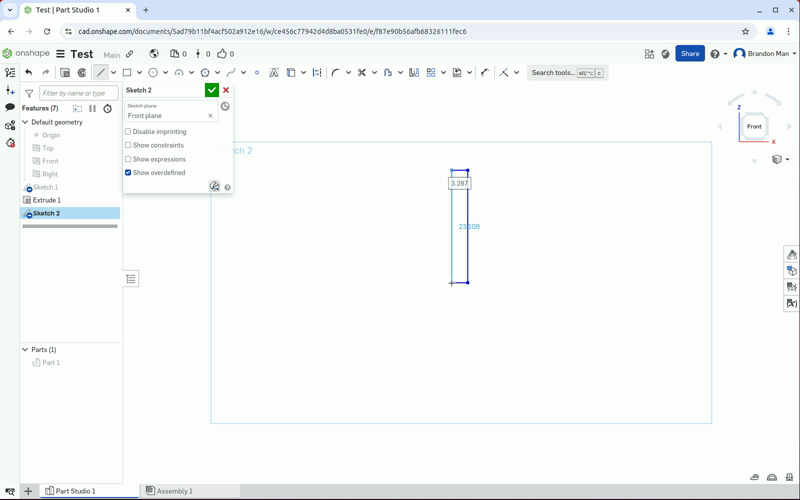
click(451, 282)
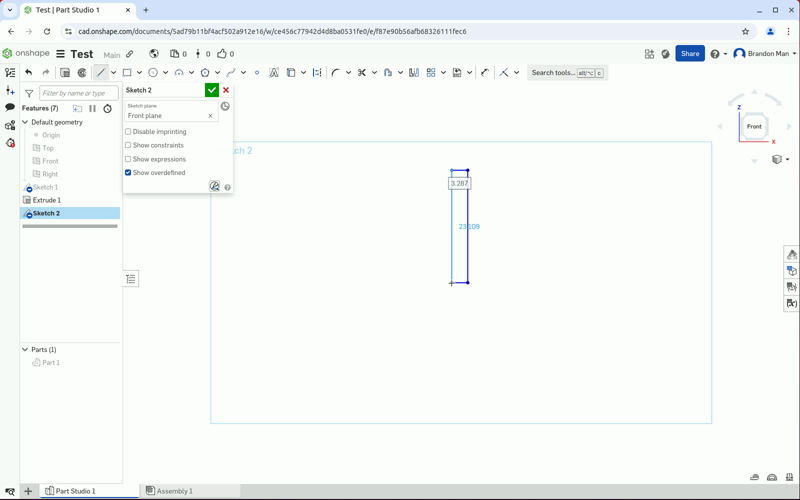
key(esc)
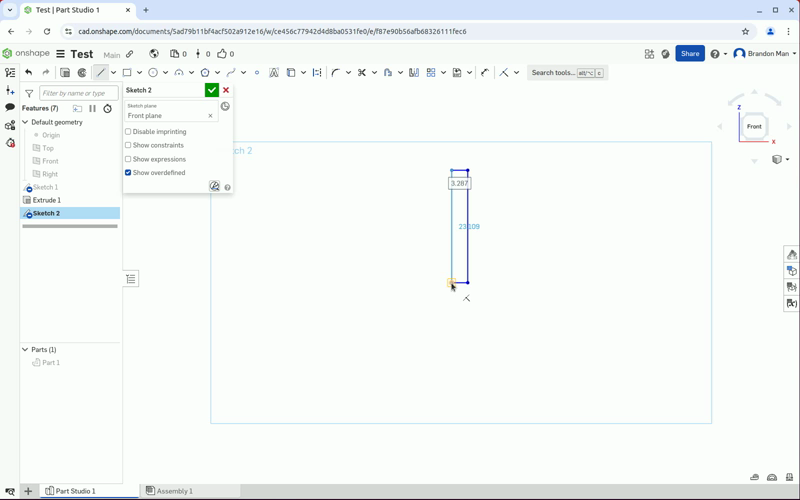
mouse_move(459, 225)
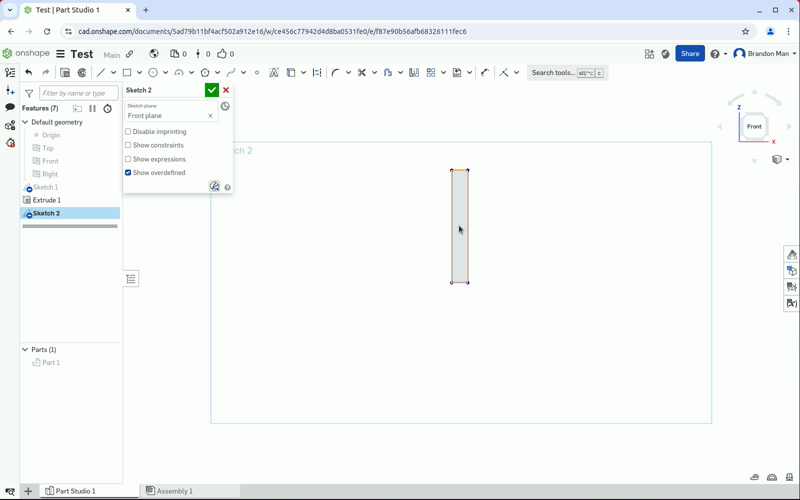
click(459, 225)
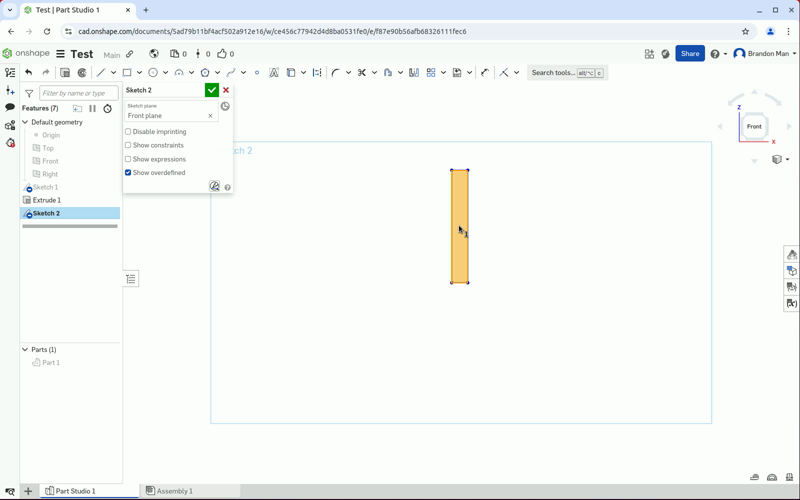
mouse_move(73, 352)
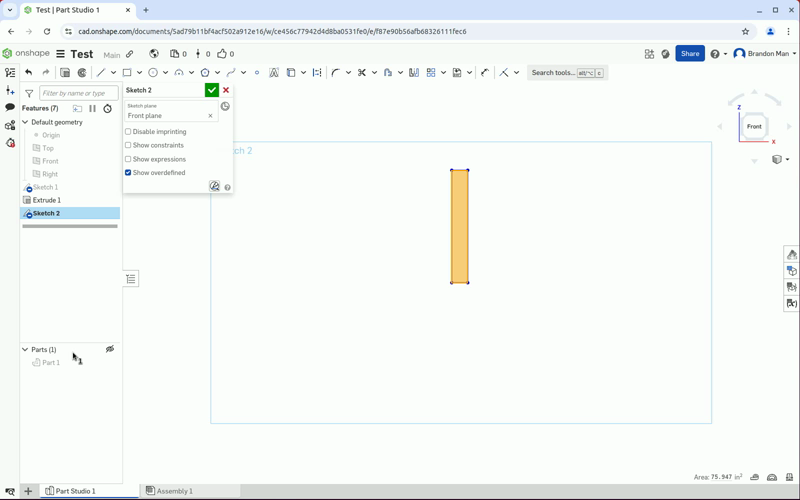
key(shift+y)
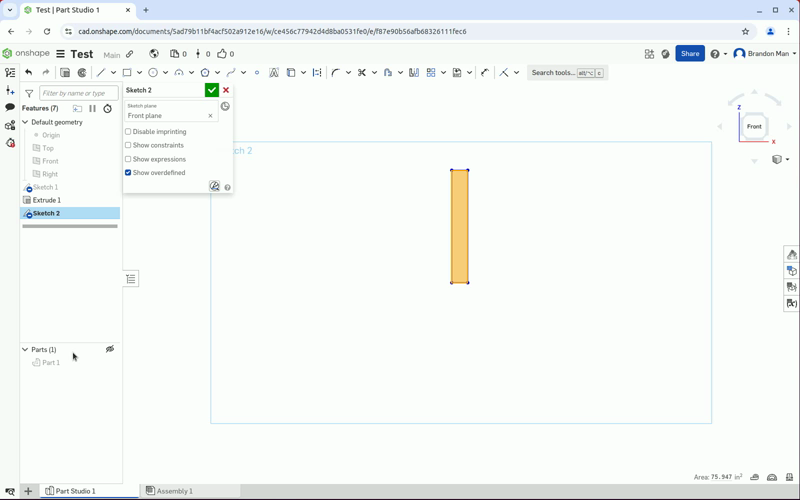
key(shift+e)
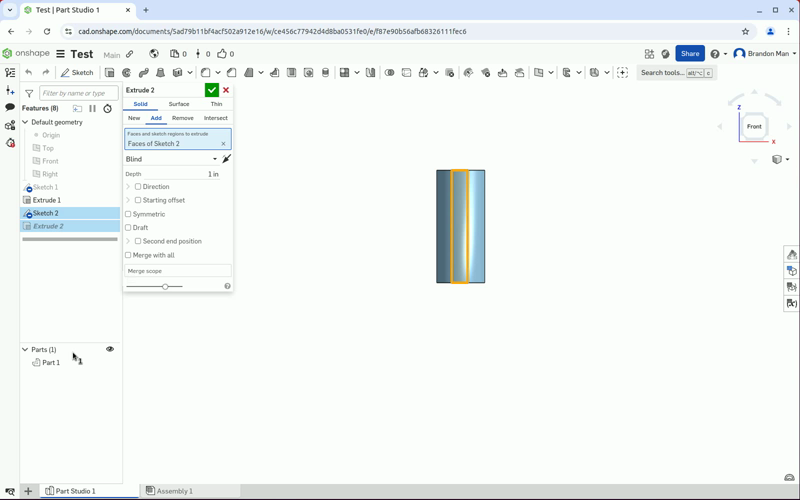
mouse_move(143, 106)
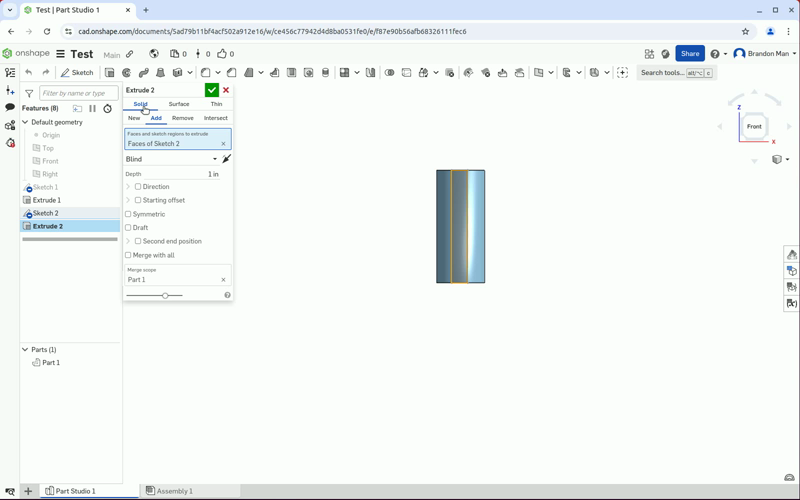
click(143, 106)
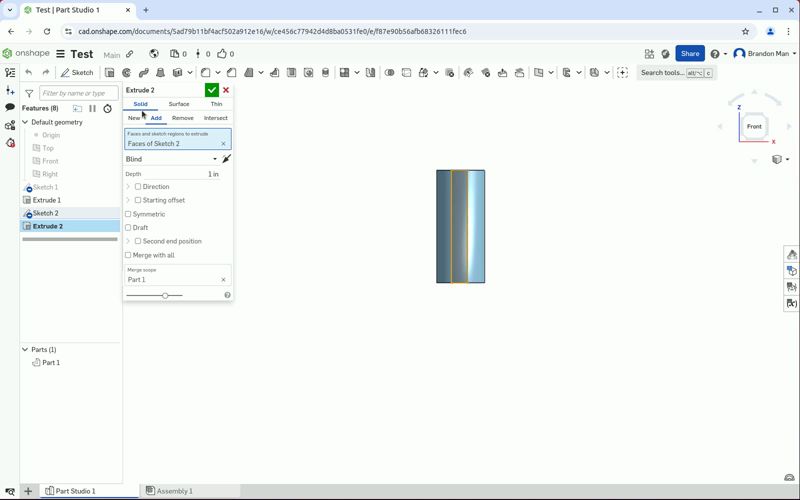
mouse_move(137, 120)
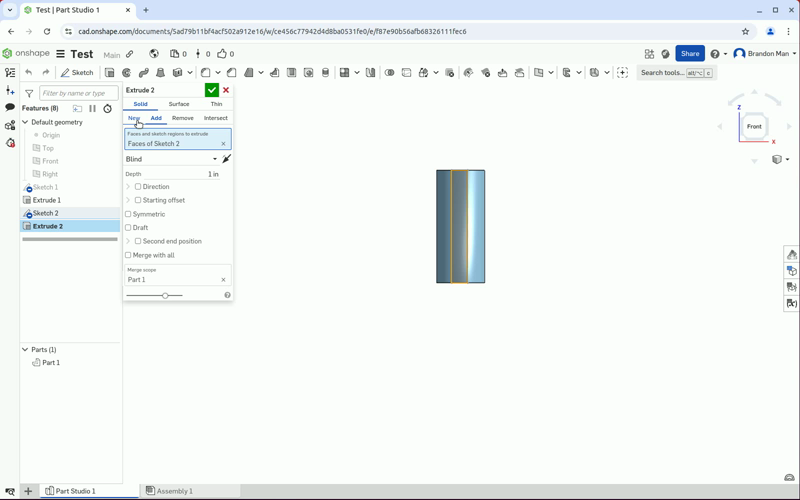
click(137, 120)
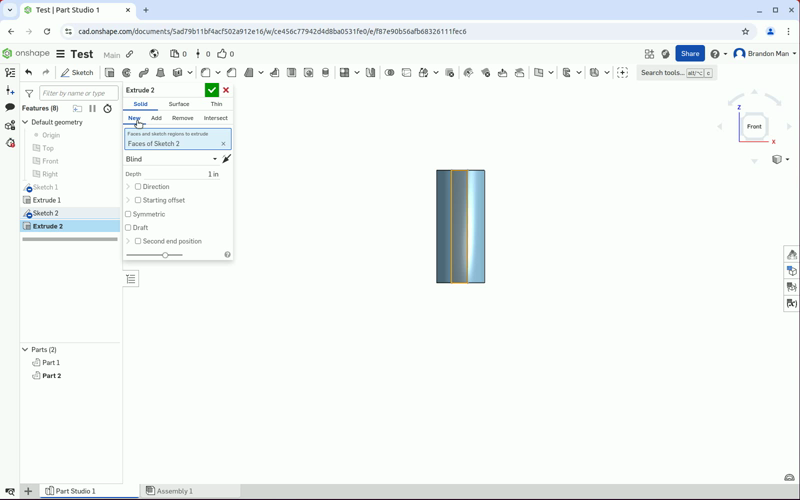
key(tab, 4)
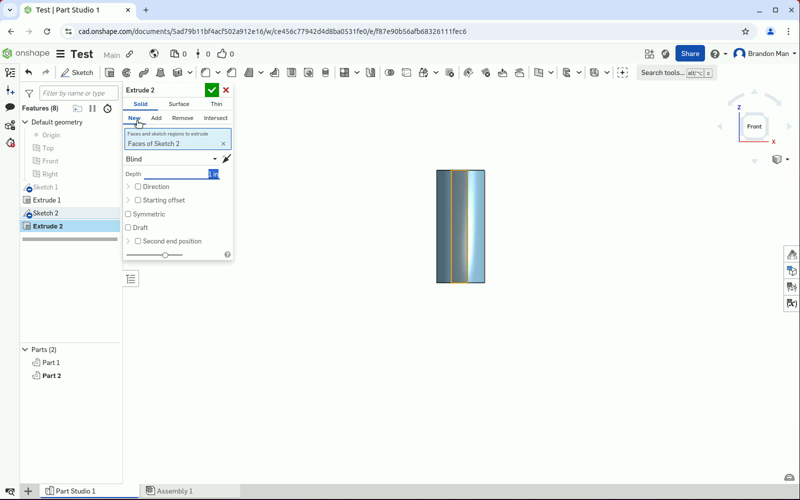
text(6.499)
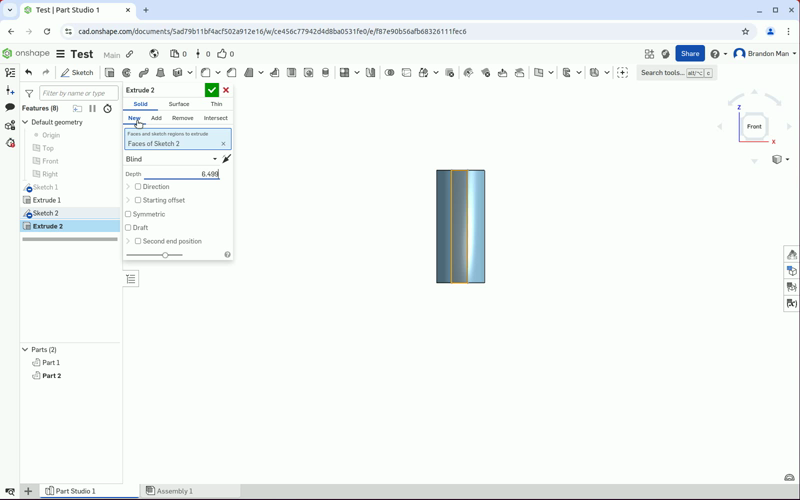
key(enter)
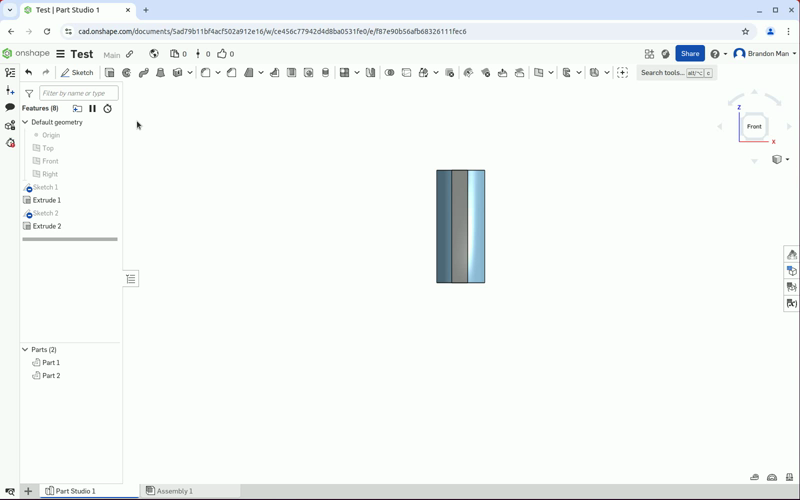
key(shift+h)
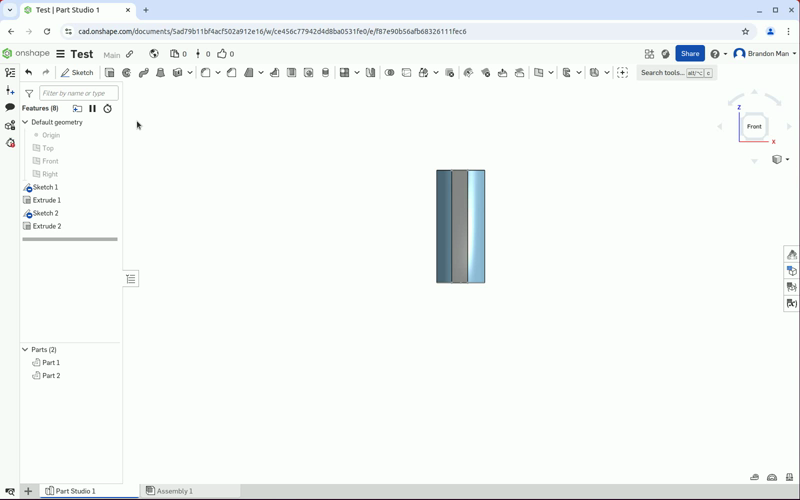
key(shift+h)
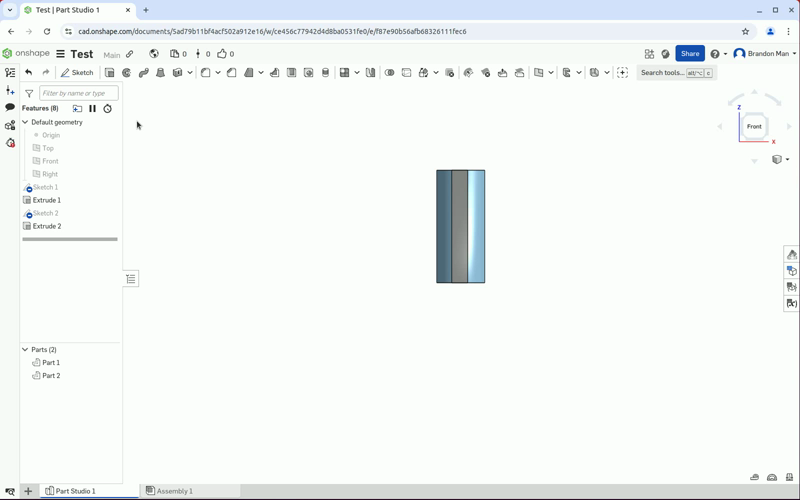
mouse_move(73, 189)
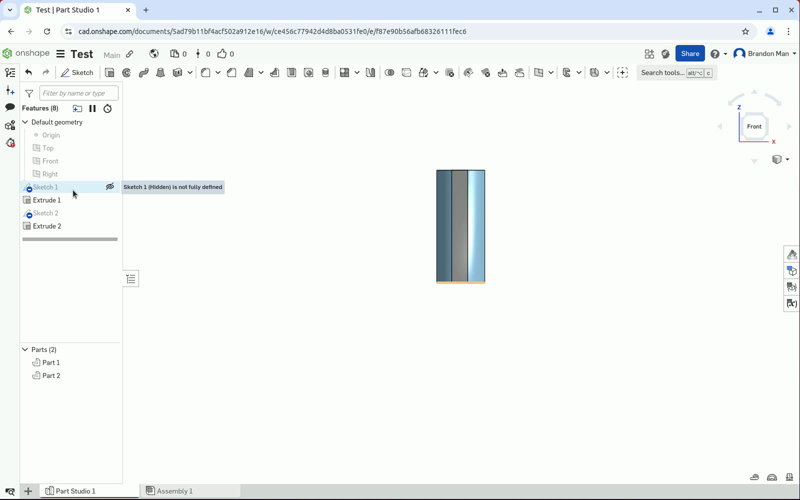
click(73, 189)
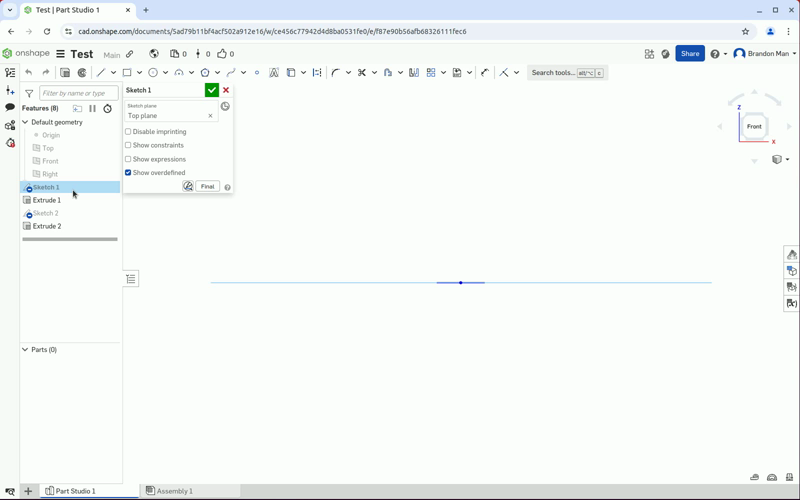
mouse_move(229, 92)
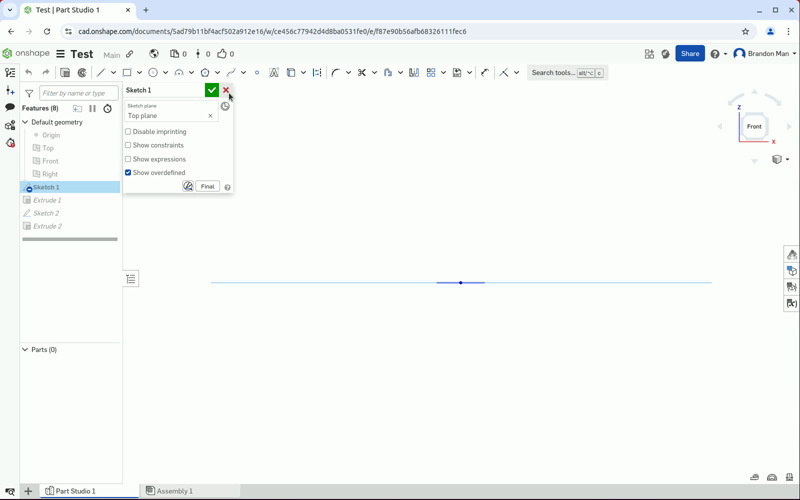
click(229, 92)
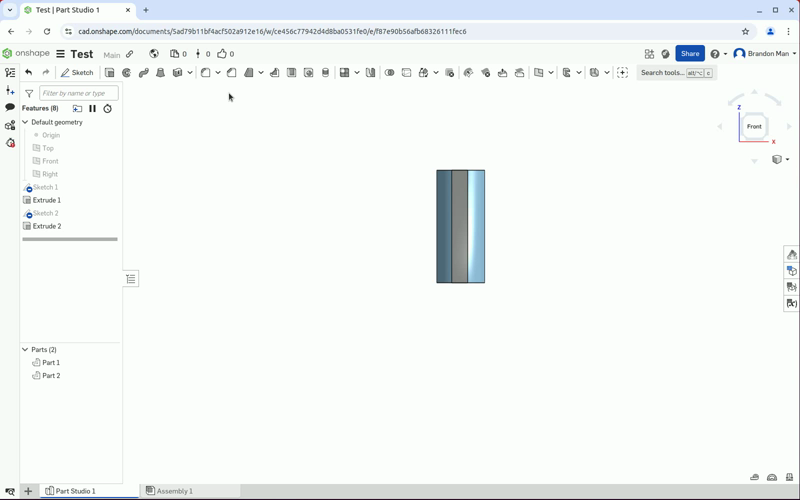
mouse_move(541, 75)
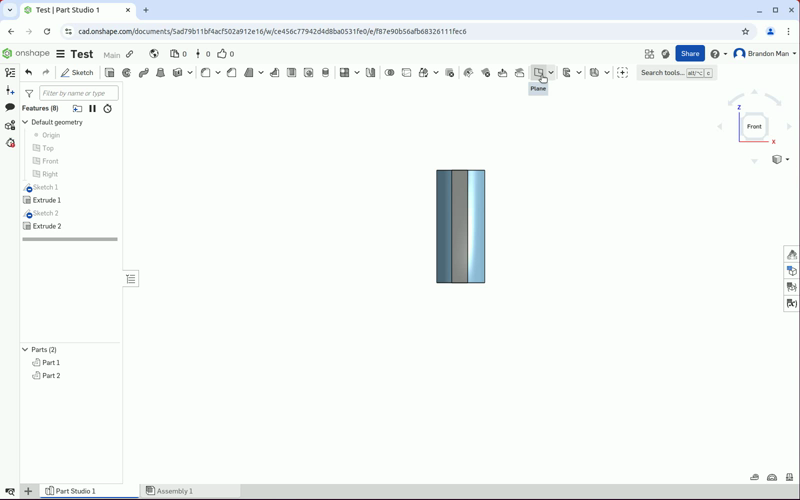
click(541, 75)
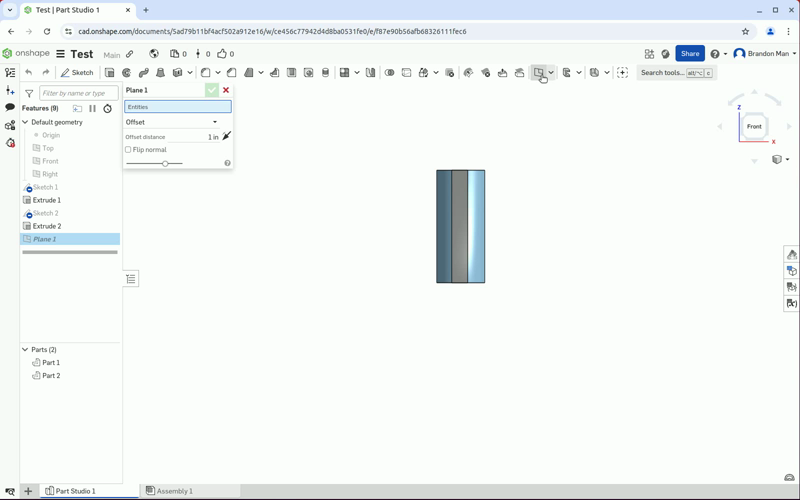
mouse_move(73, 163)
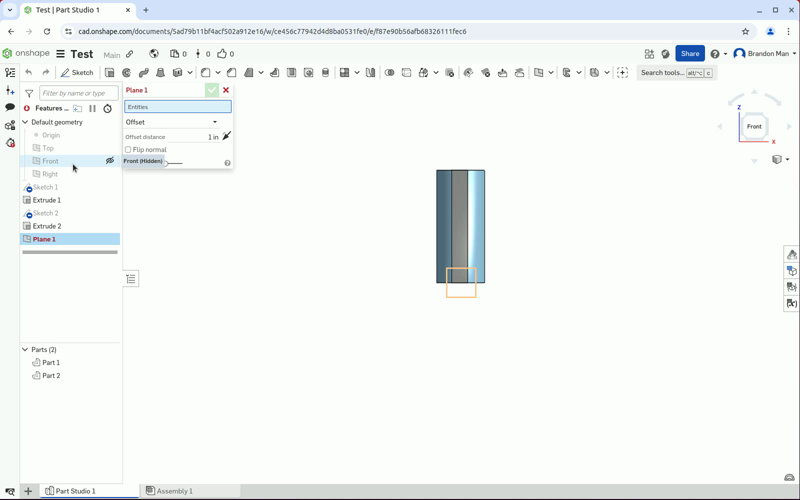
click(73, 163)
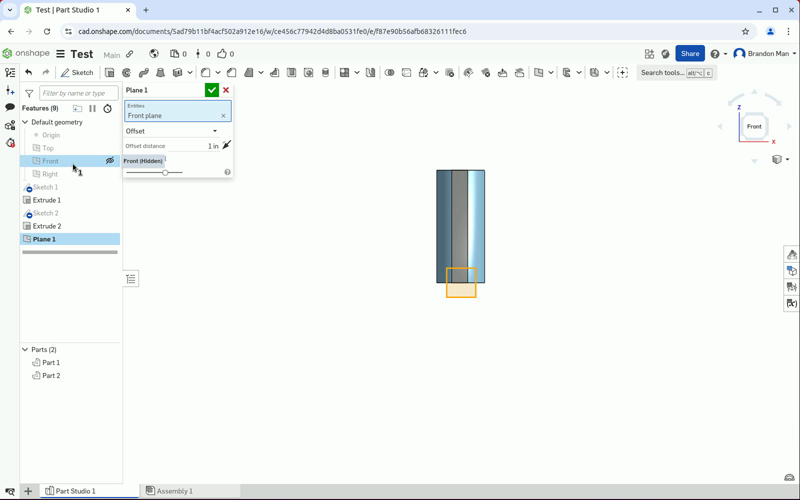
key(tab, 2)
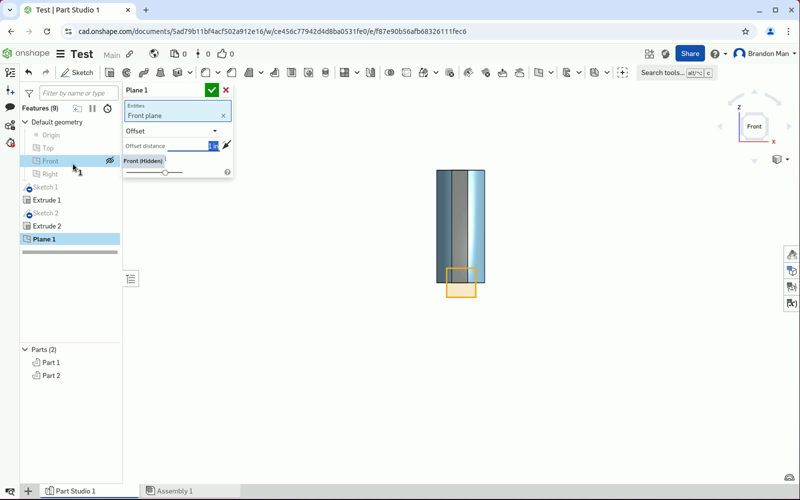
text(6.501)
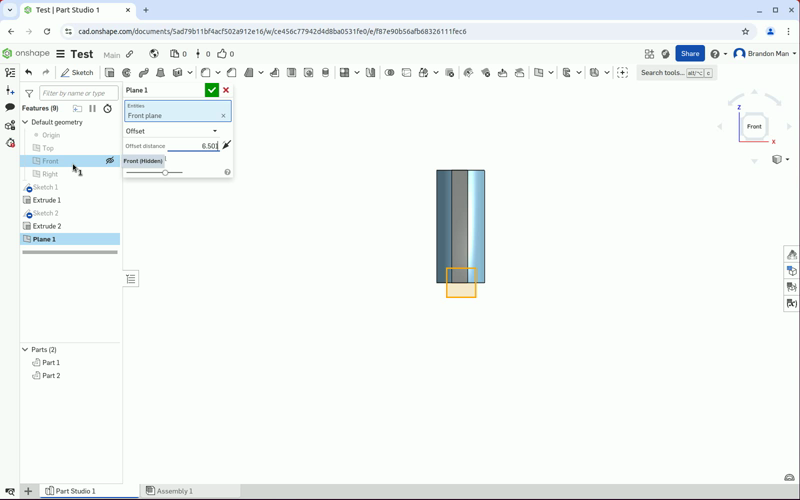
key(enter, 2)
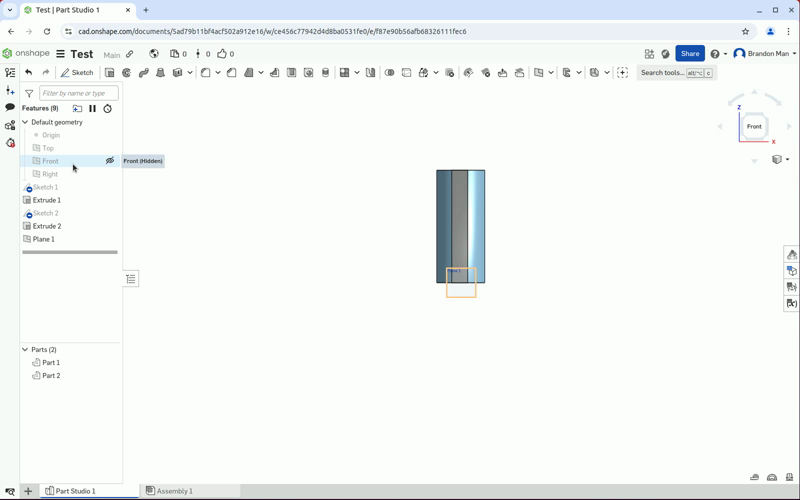
key(shift+s)
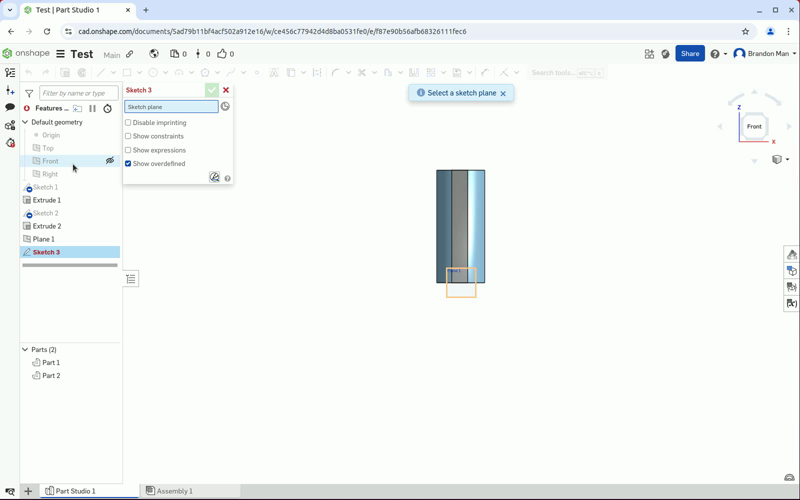
mouse_move(73, 241)
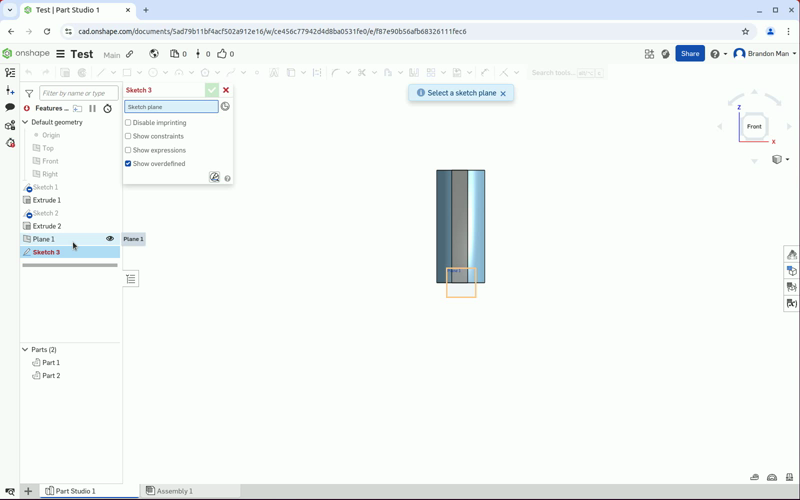
click(73, 241)
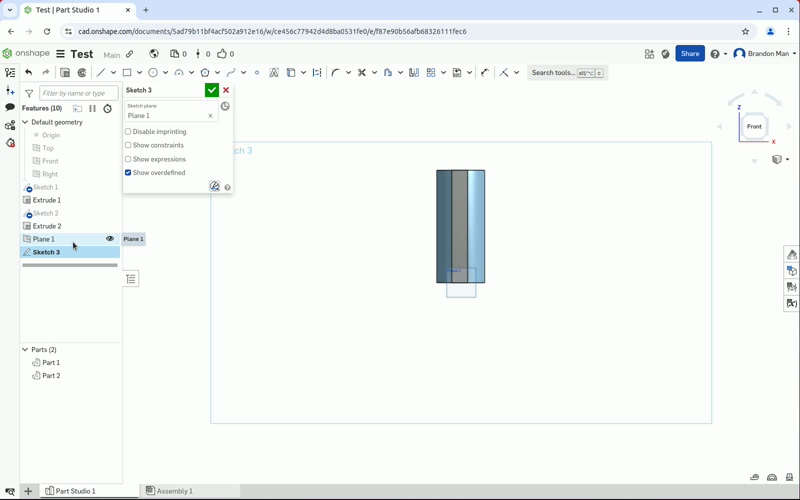
mouse_move(73, 352)
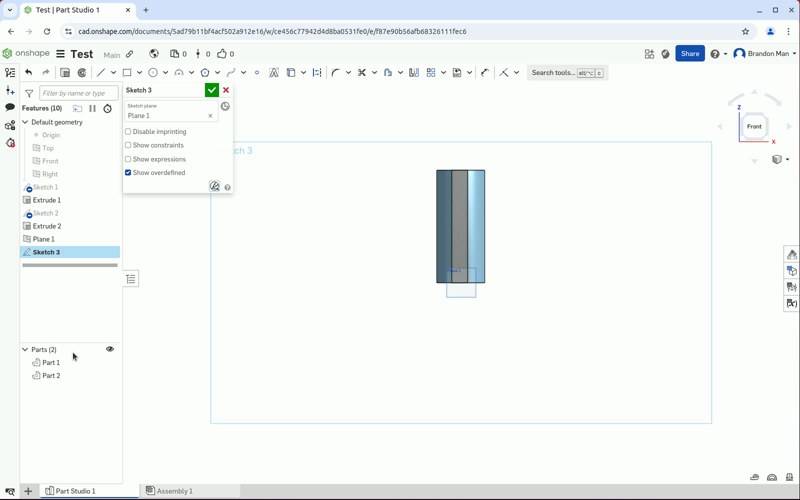
key(y)
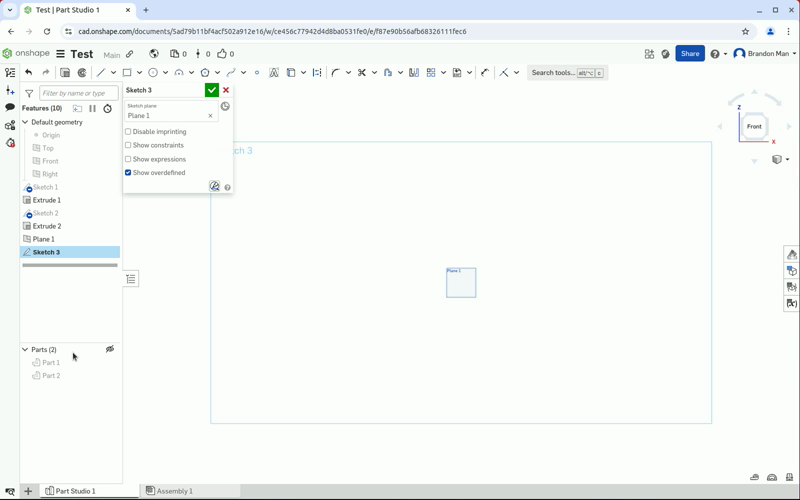
key(c)
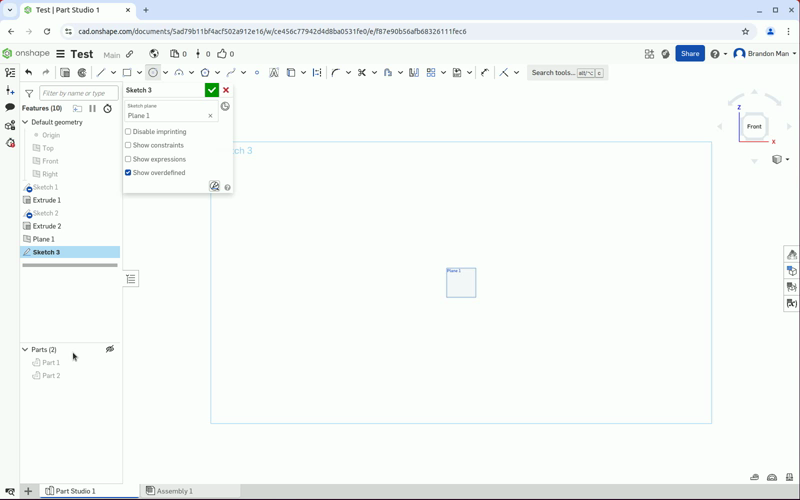
key_down(shift)
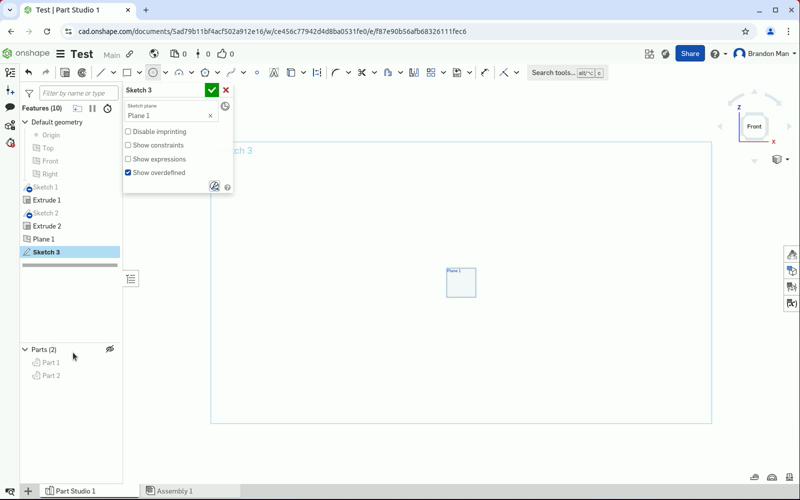
mouse_move(460, 201)
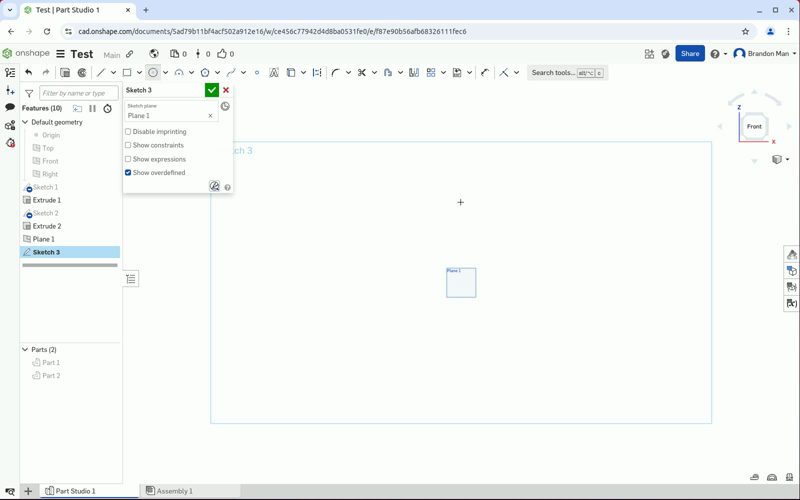
click(460, 201)
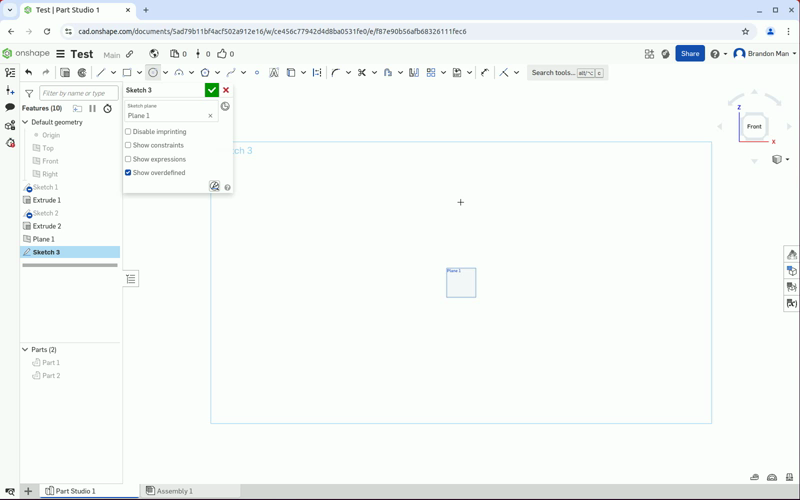
key_up(shift)
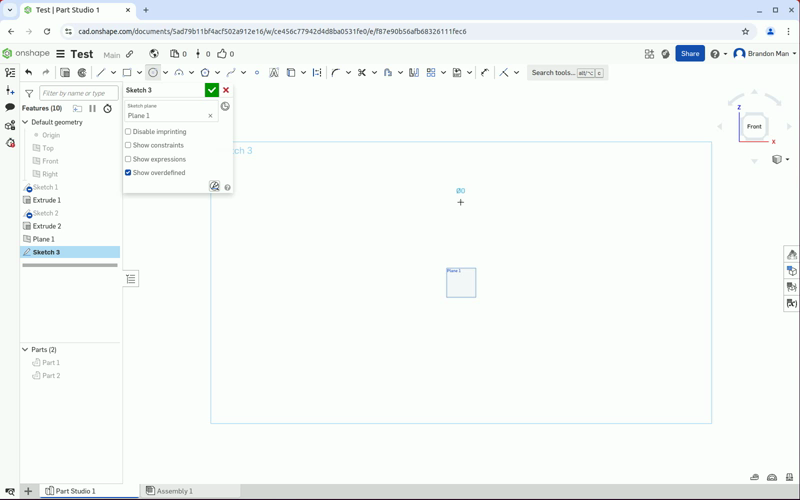
mouse_move(465, 201)
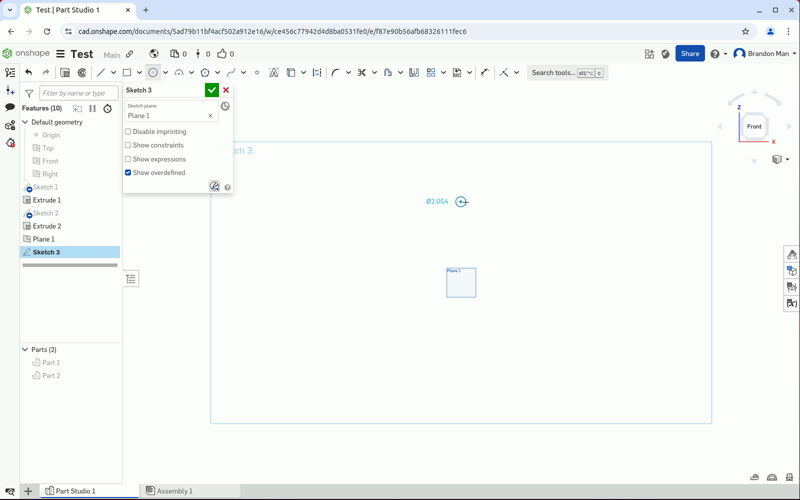
click(465, 201)
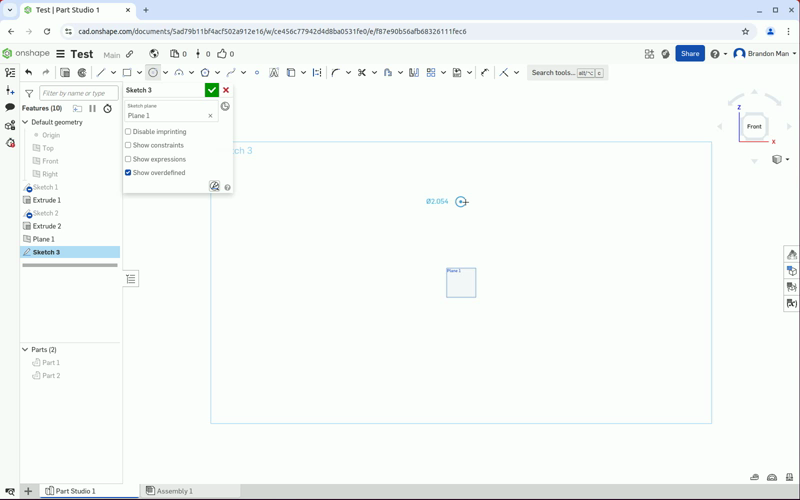
key(esc)
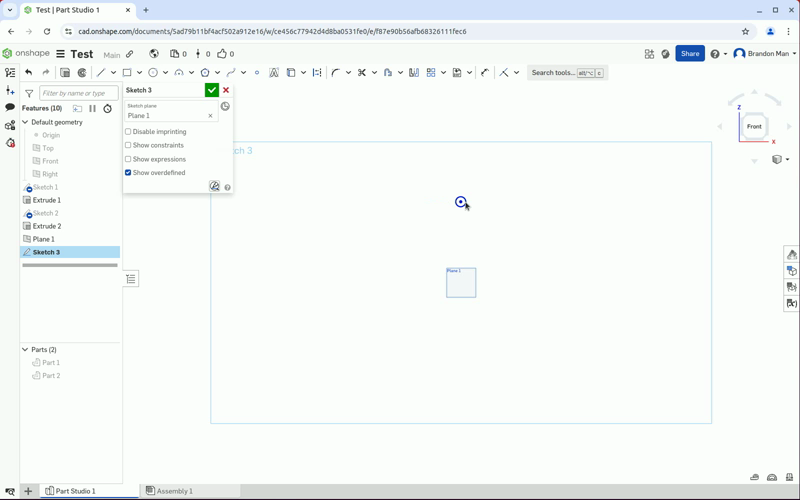
mouse_move(458, 203)
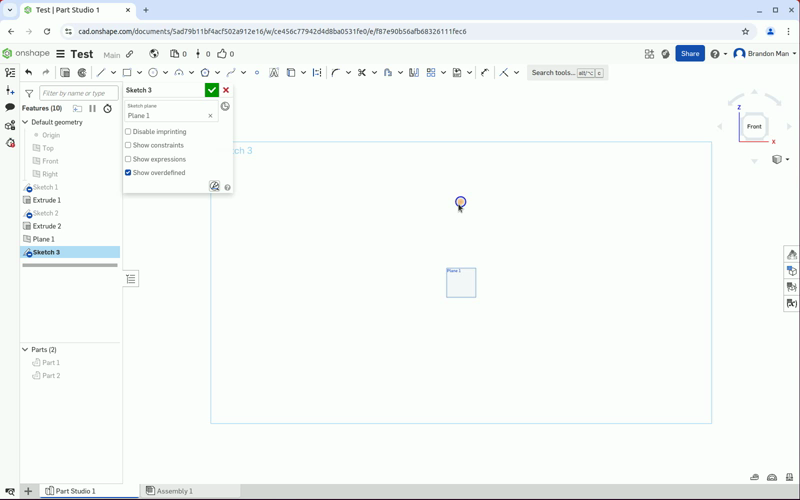
scroll(6)
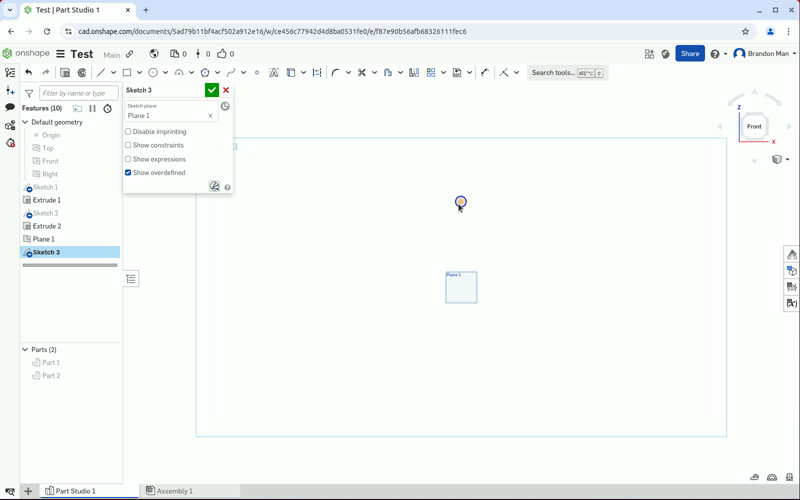
scroll(6)
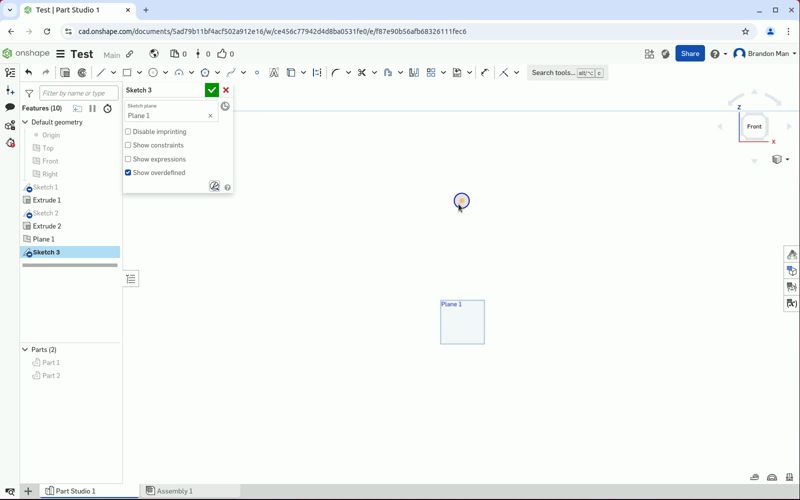
scroll(6)
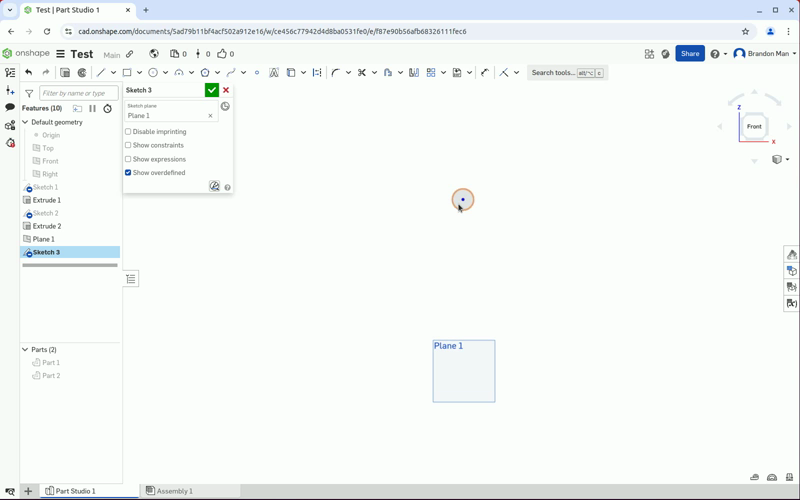
scroll(6)
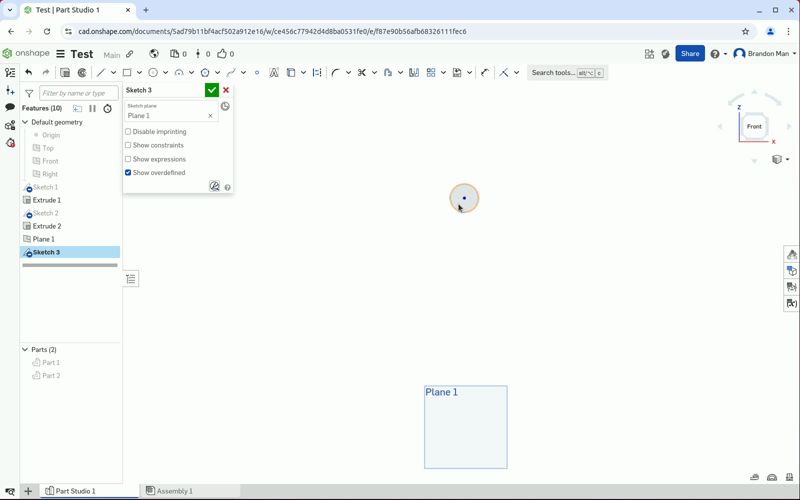
scroll(6)
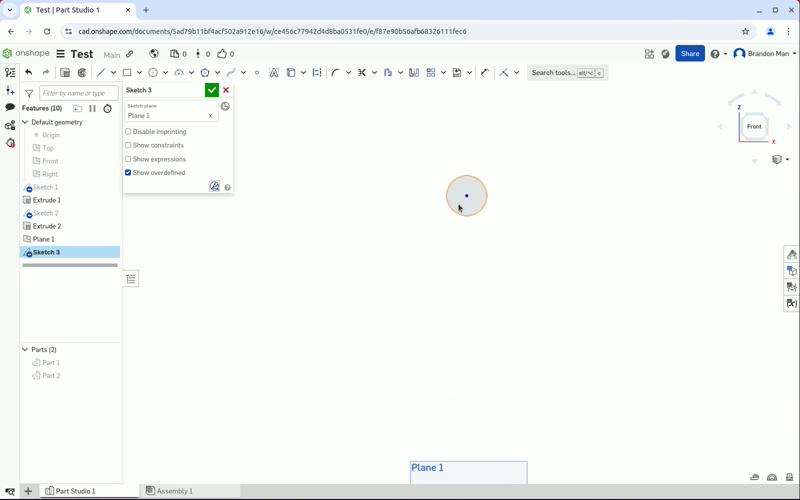
scroll(6)
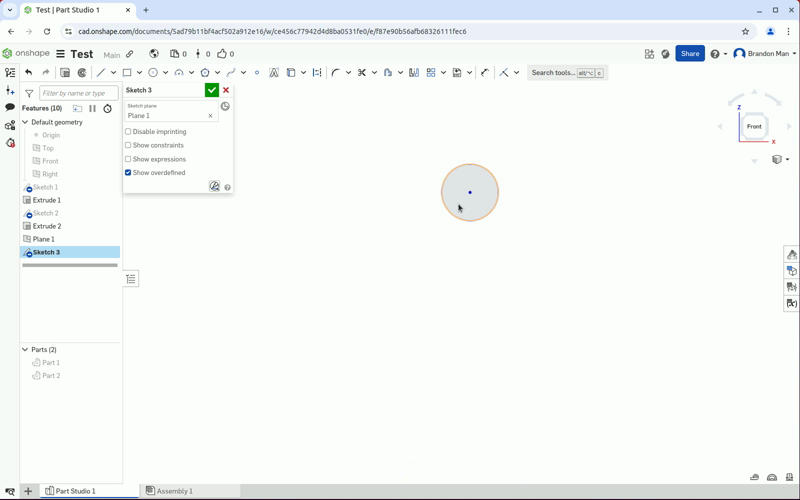
scroll(6)
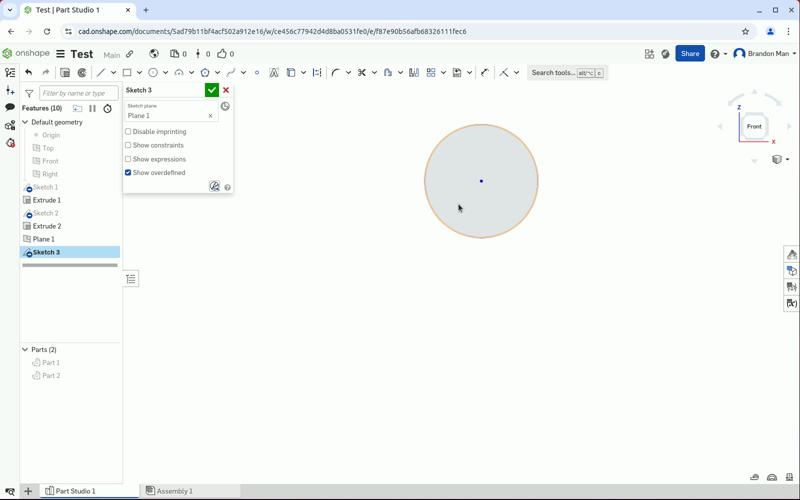
click(458, 203)
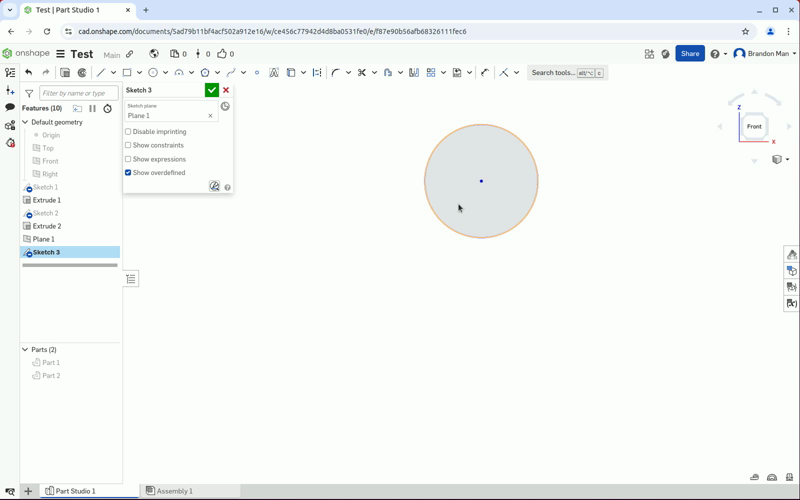
scroll(-6)
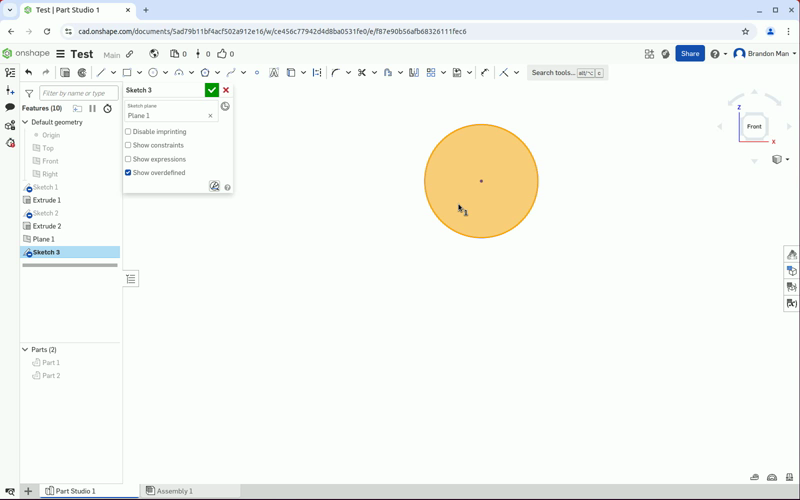
scroll(-6)
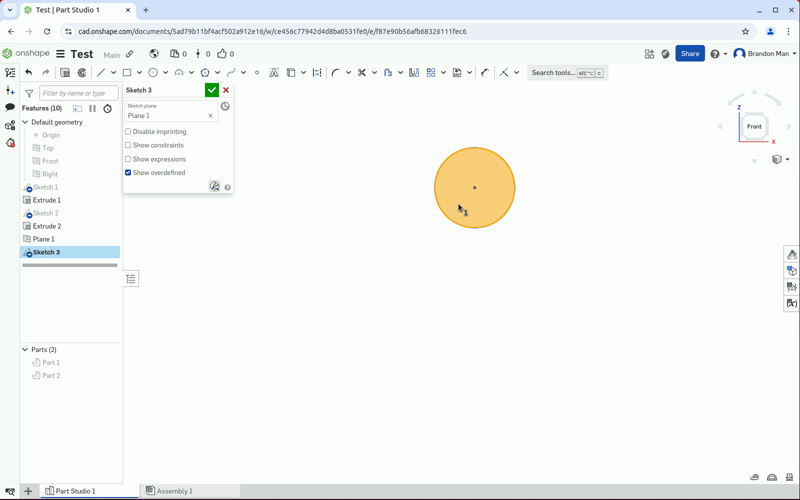
scroll(-6)
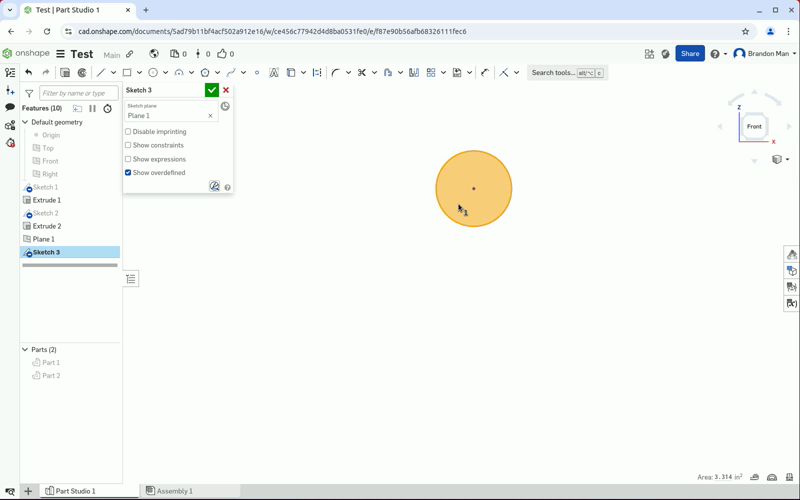
scroll(-6)
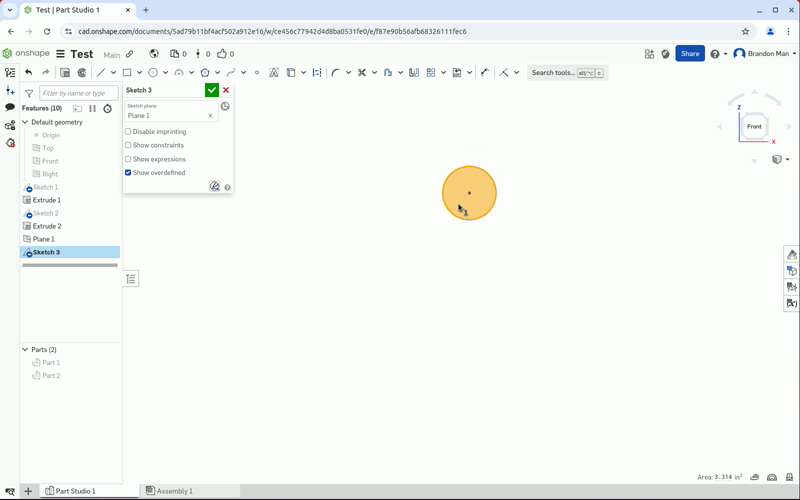
scroll(-6)
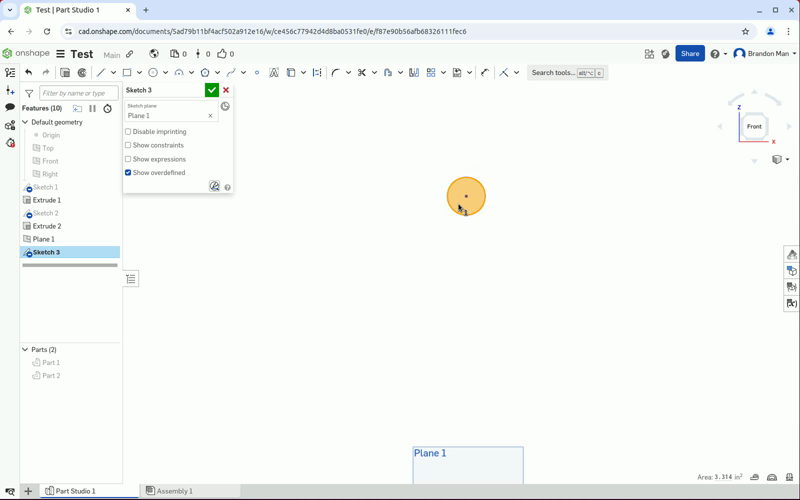
scroll(-6)
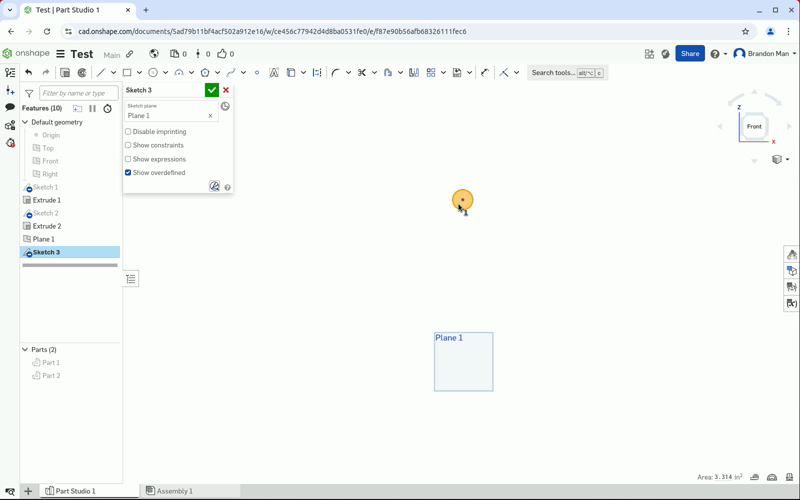
scroll(-6)
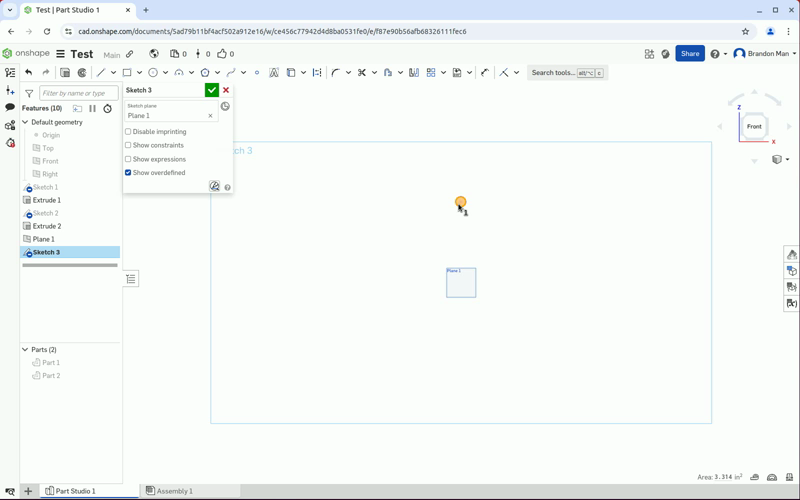
mouse_move(73, 352)
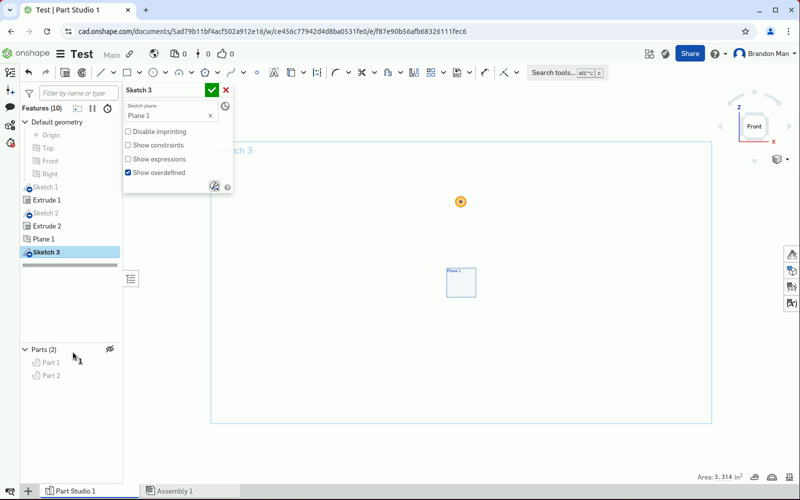
key(shift+y)
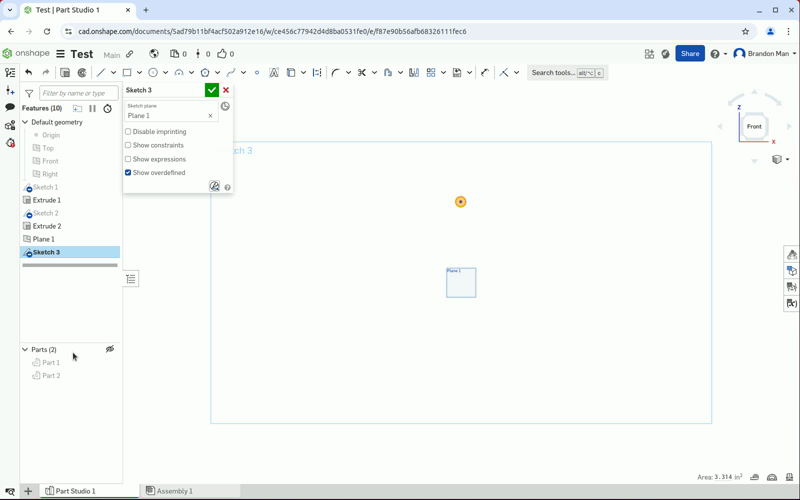
key(shift+e)
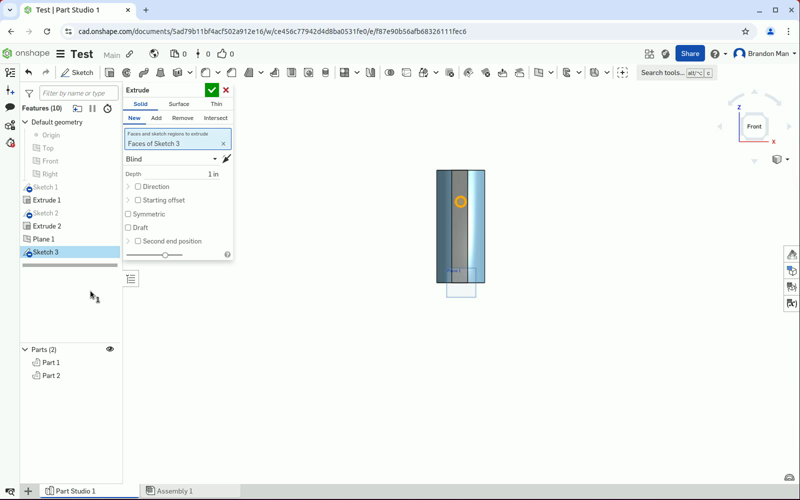
mouse_move(143, 106)
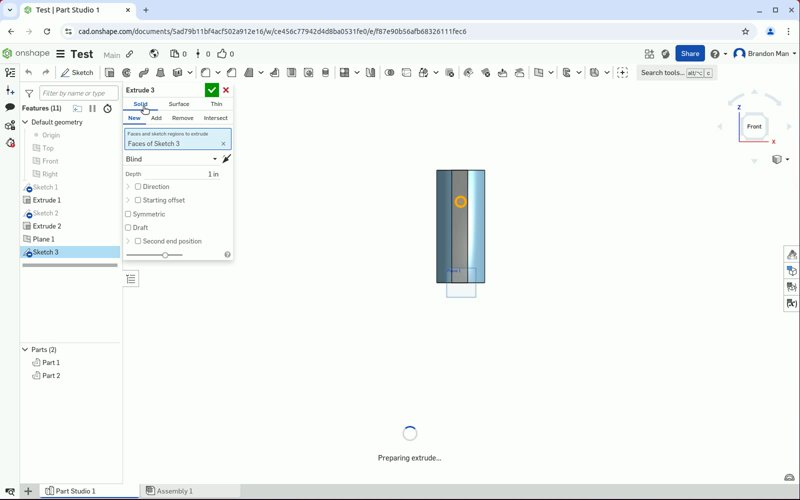
click(143, 106)
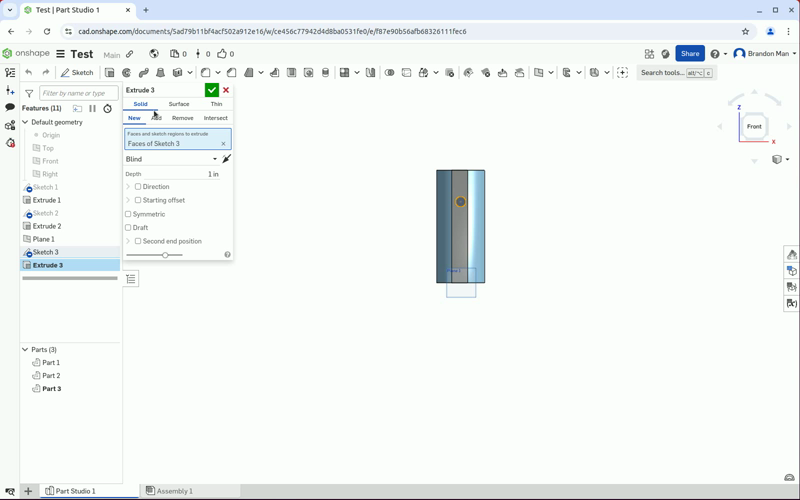
mouse_move(186, 120)
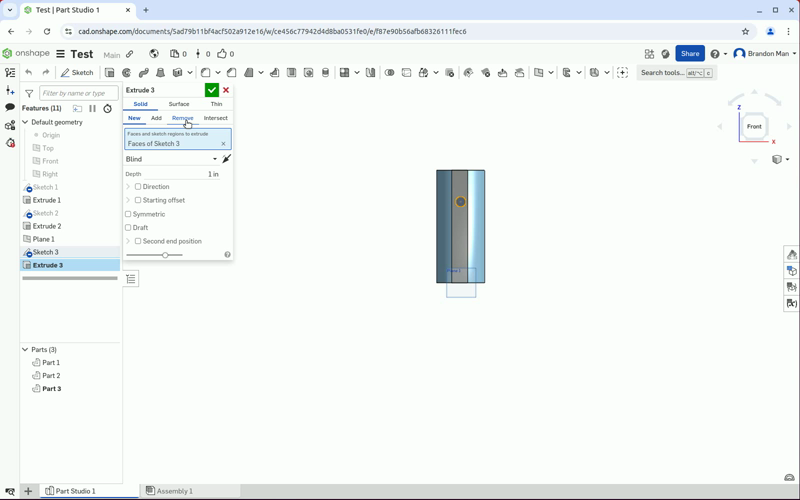
click(186, 120)
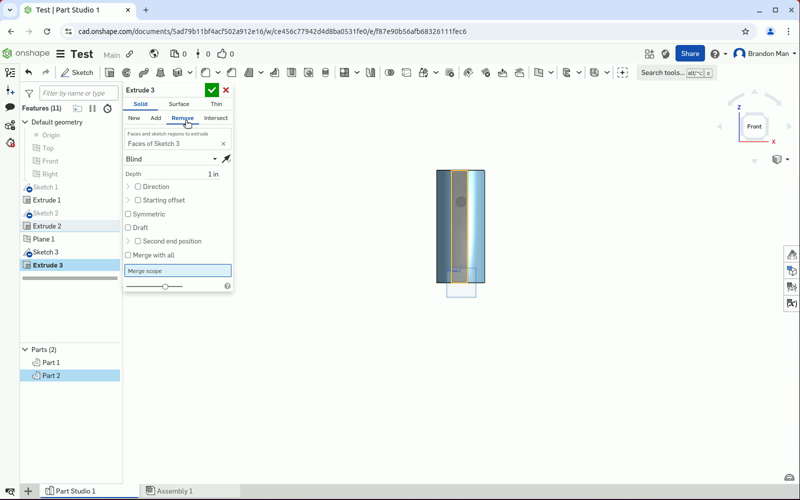
key(tab, 4)
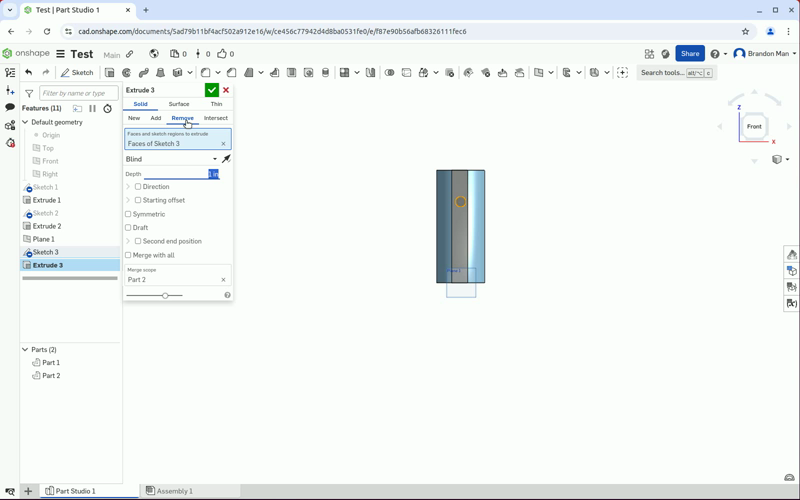
text(6.499)
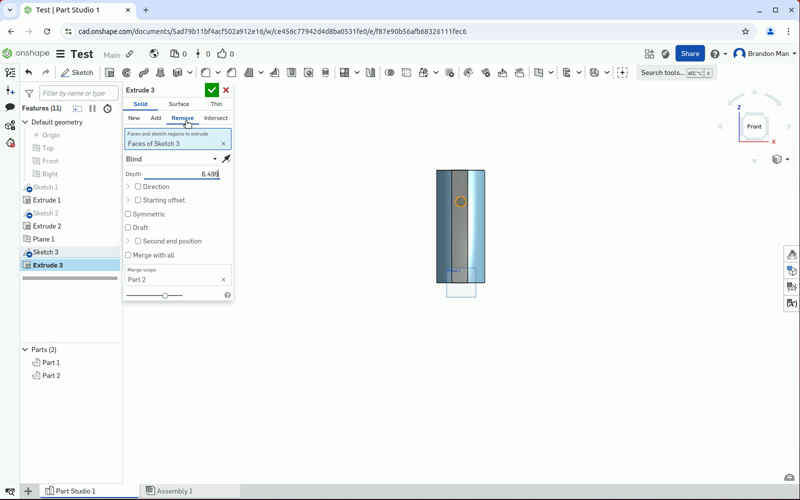
key(tab, 6)
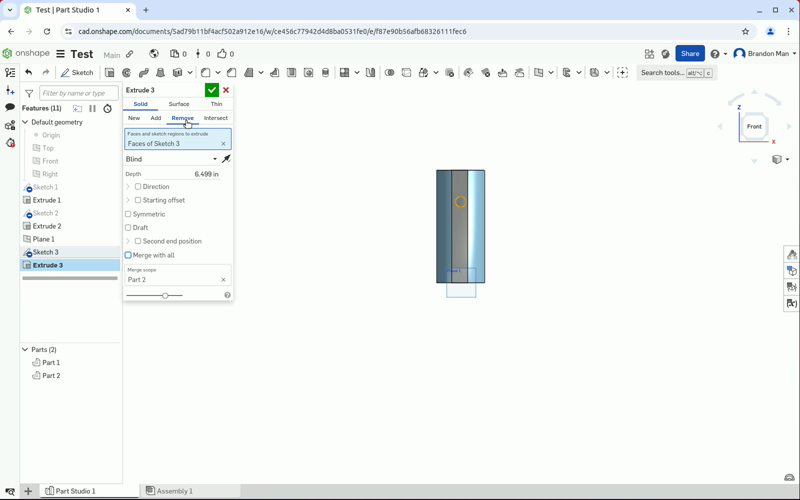
key(space)
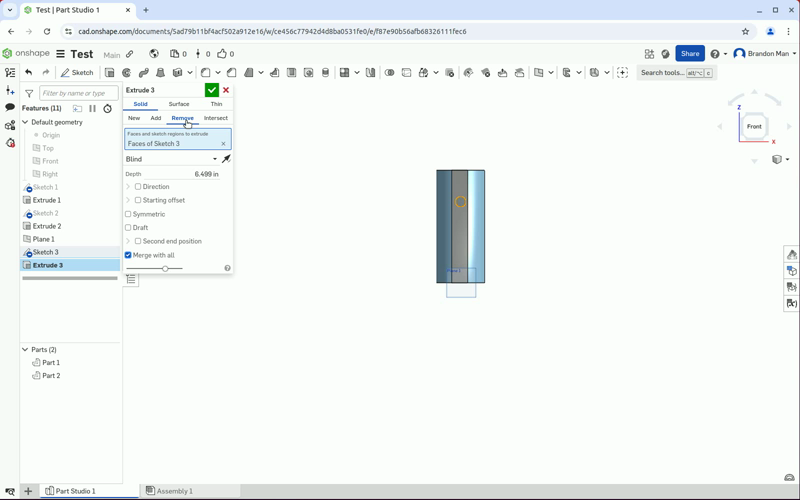
key(enter)
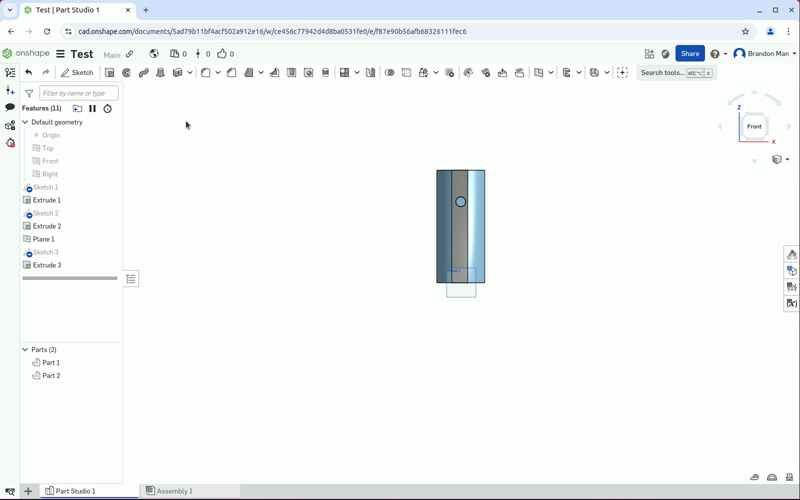
key(shift+h)
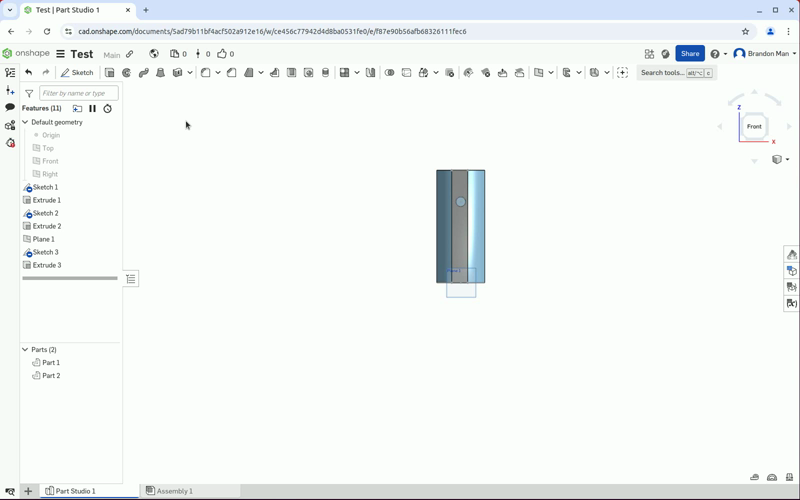
key(shift+h)
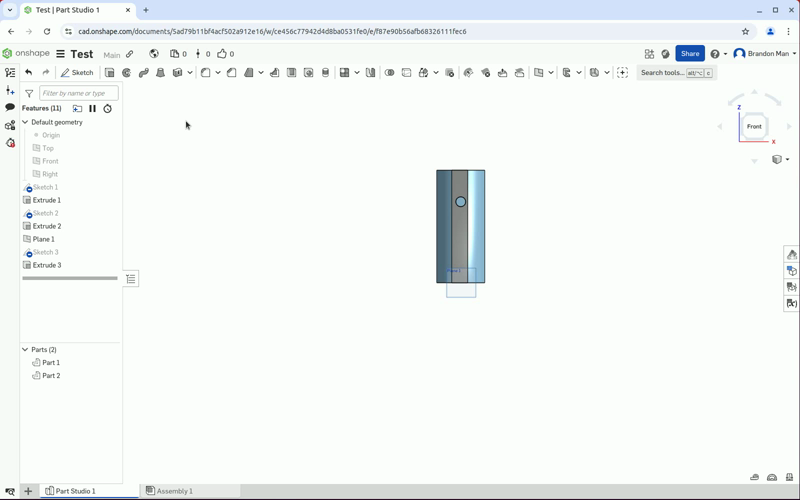
mouse_move(73, 189)
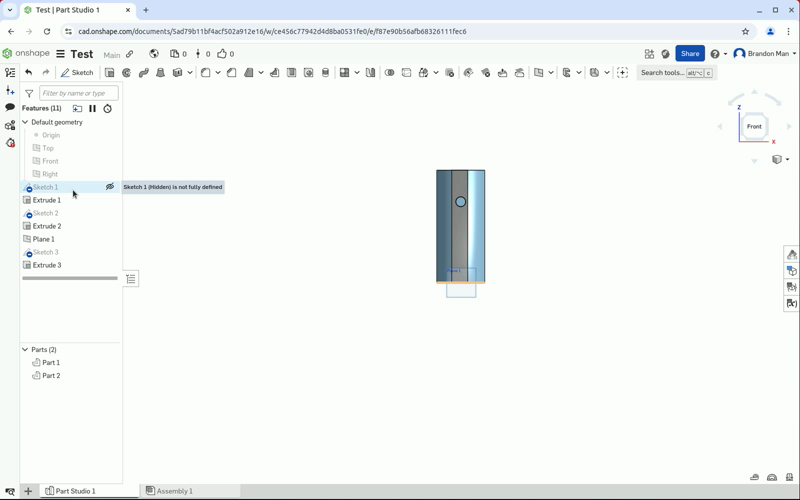
click(73, 189)
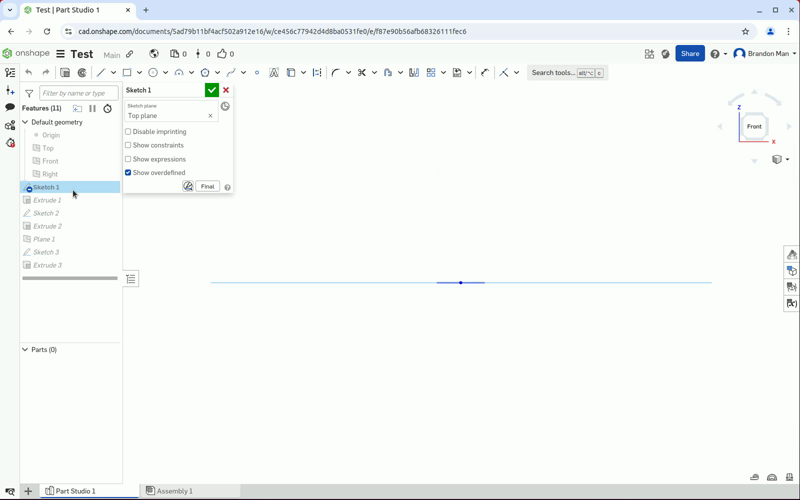
mouse_move(229, 92)
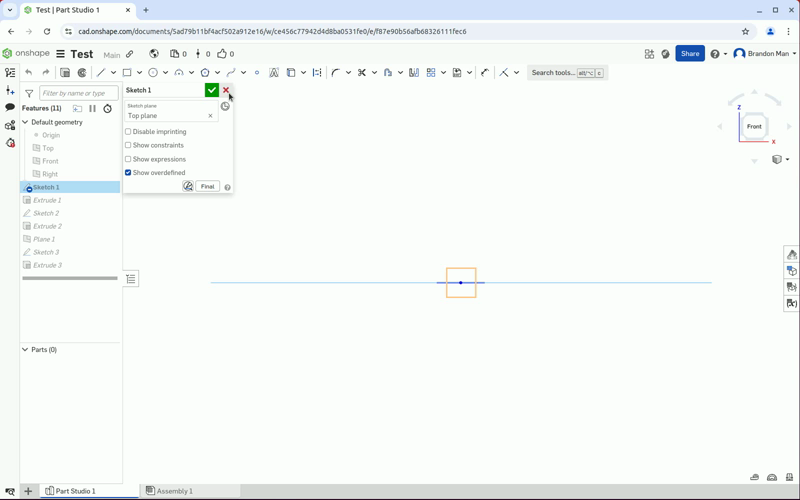
click(229, 92)
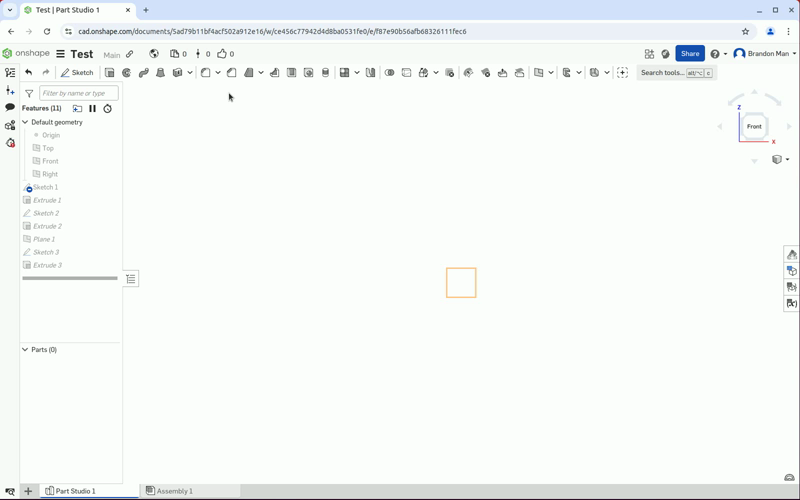
key(shift+s)
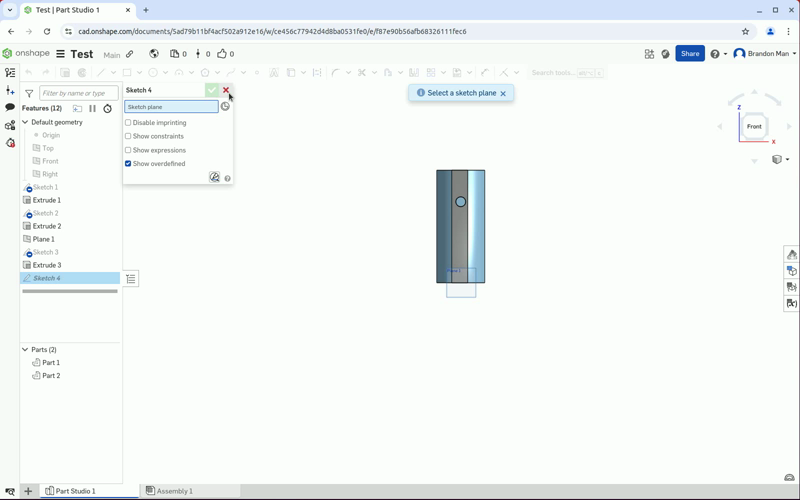
mouse_move(73, 241)
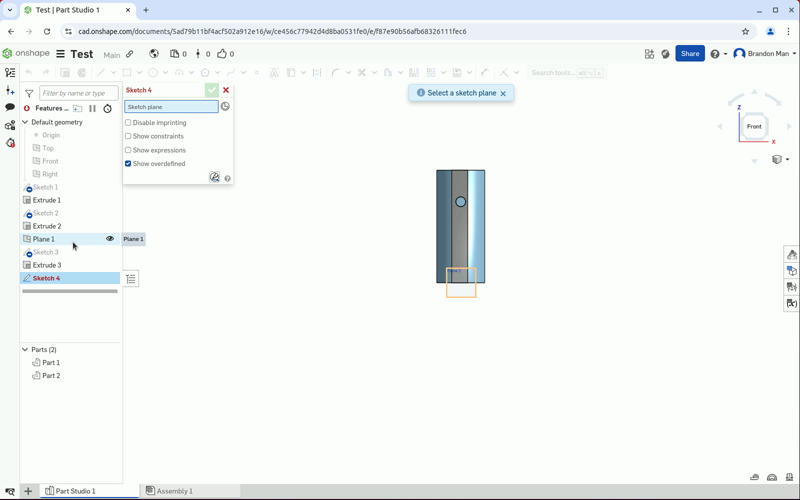
click(73, 241)
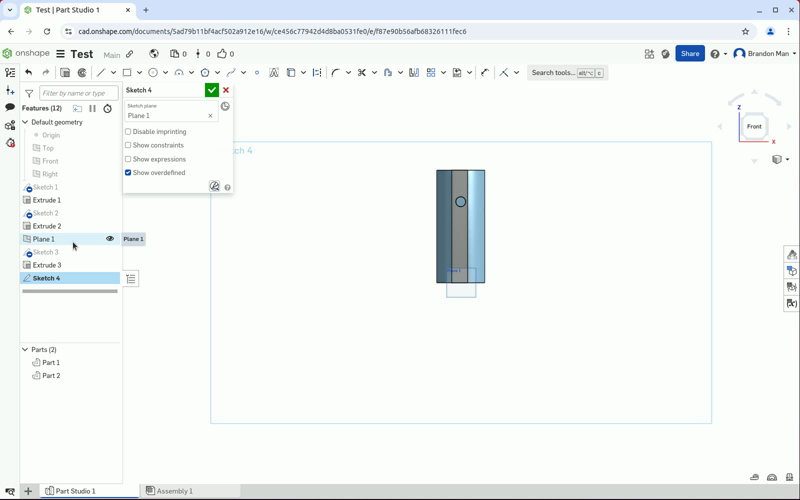
mouse_move(73, 352)
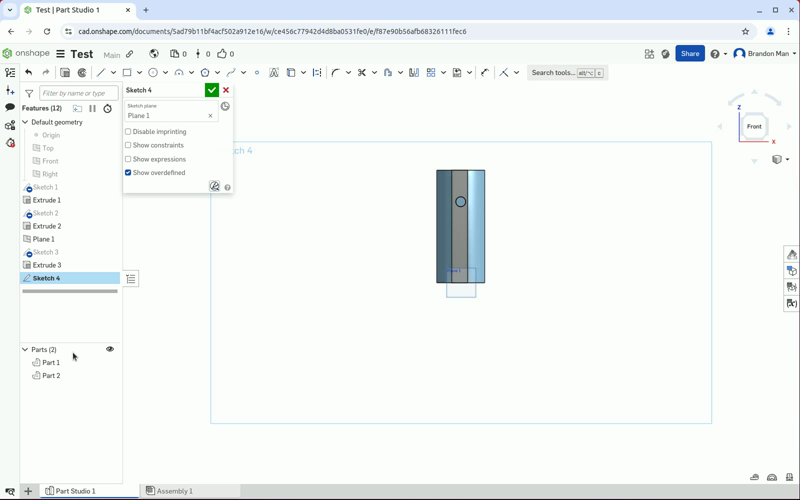
key(y)
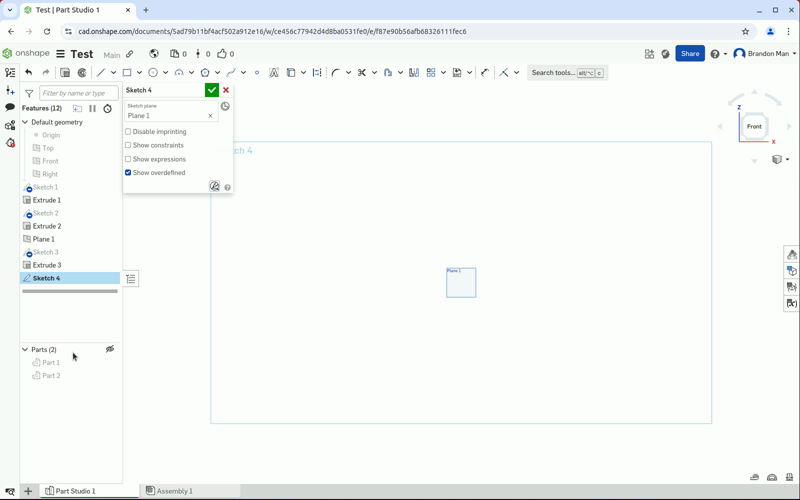
key(c)
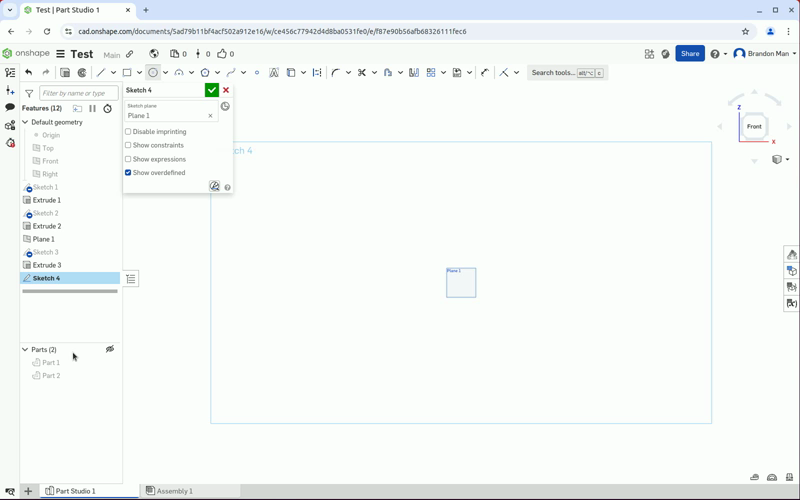
key_down(shift)
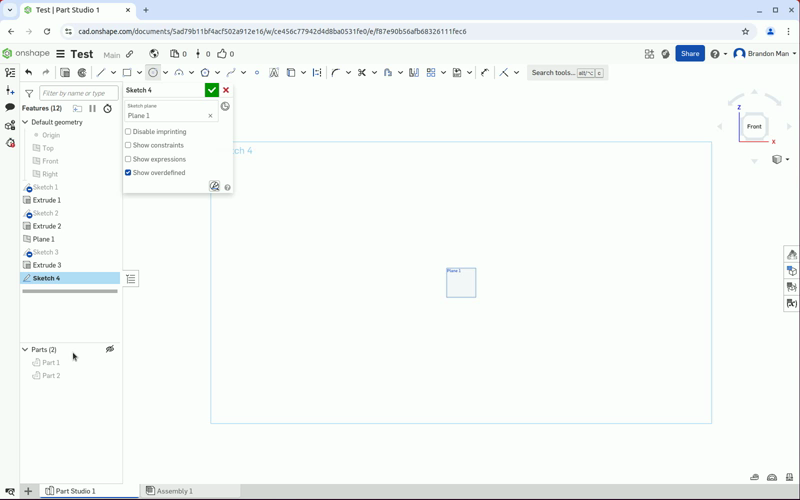
mouse_move(461, 251)
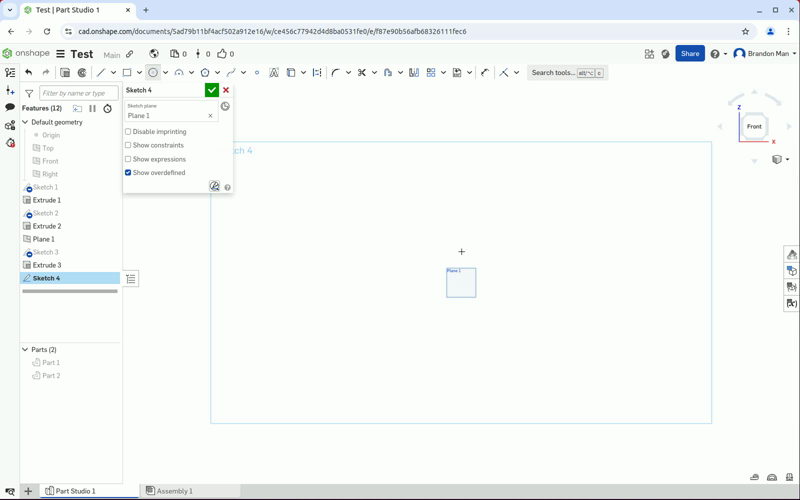
click(461, 251)
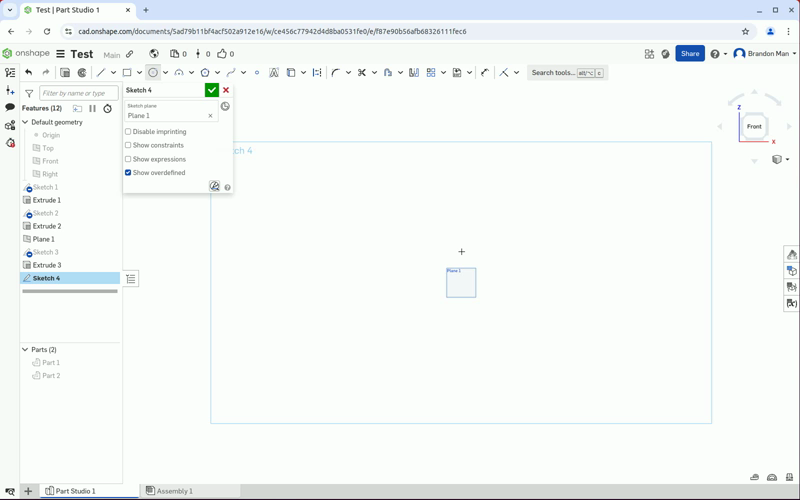
key_up(shift)
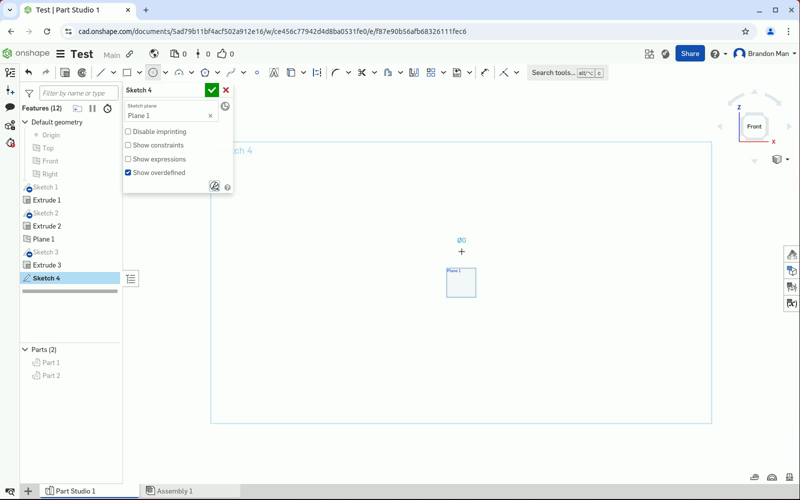
mouse_move(466, 251)
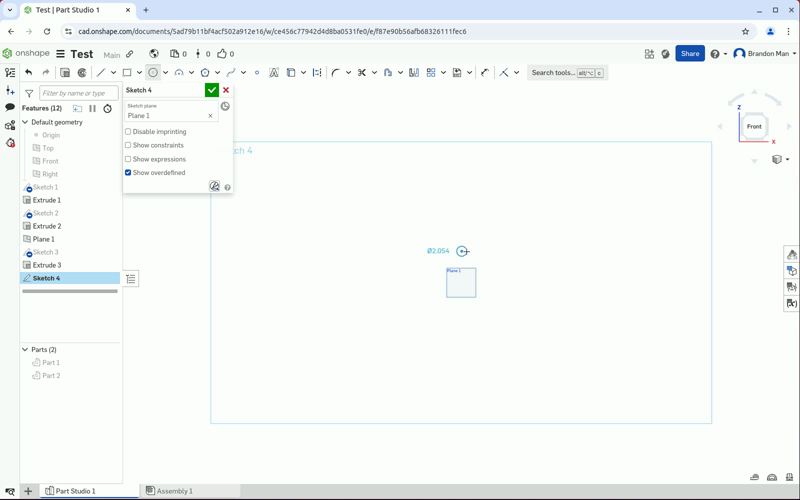
click(466, 251)
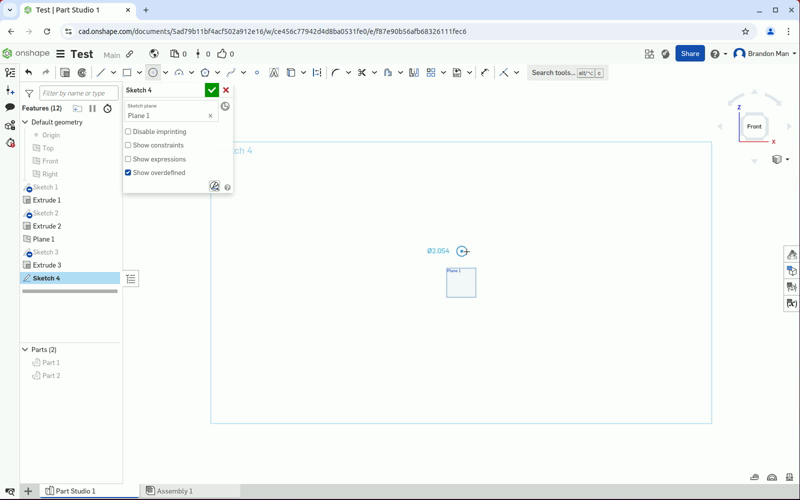
key(esc)
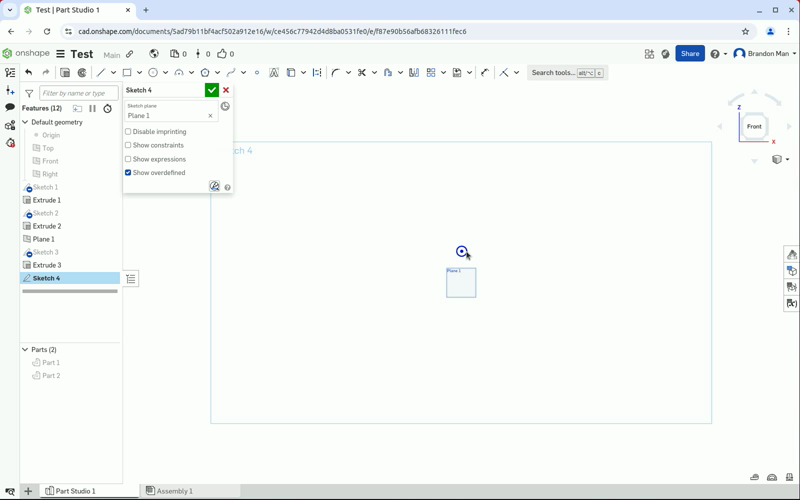
mouse_move(465, 250)
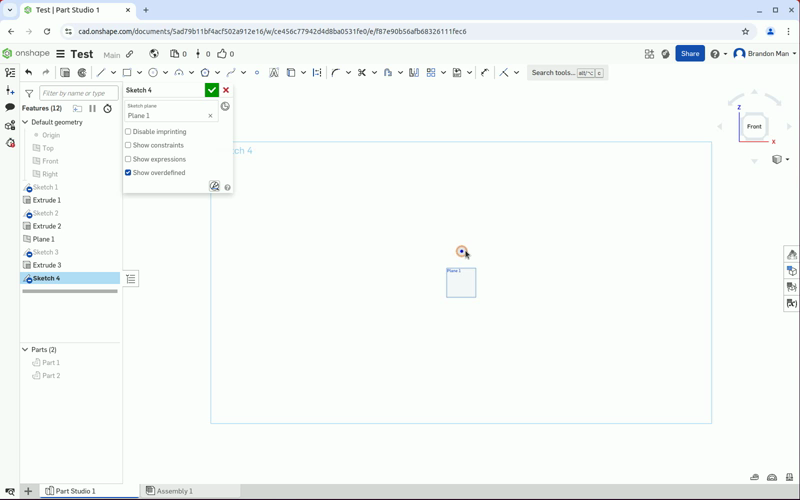
scroll(6)
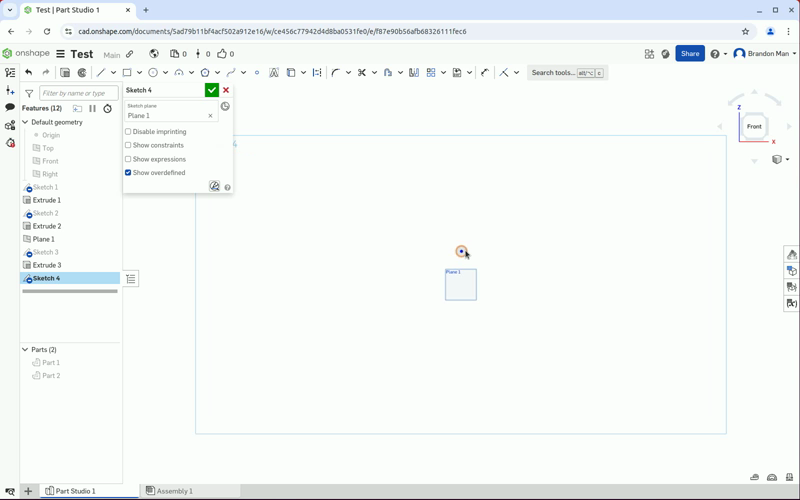
scroll(6)
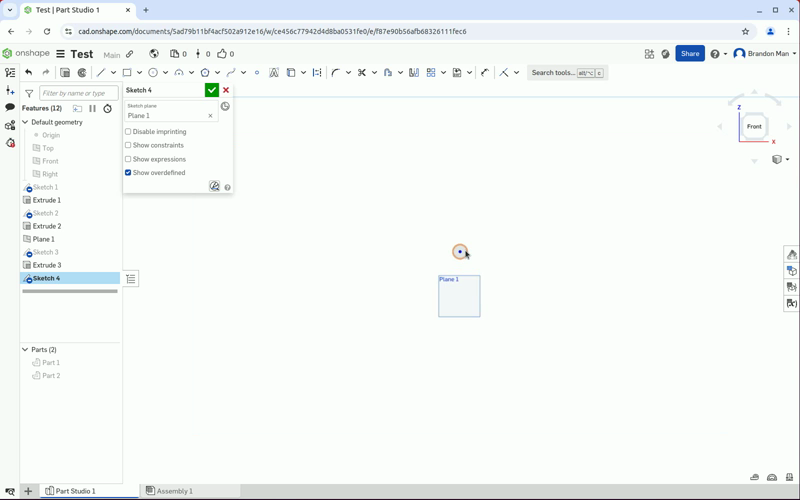
scroll(6)
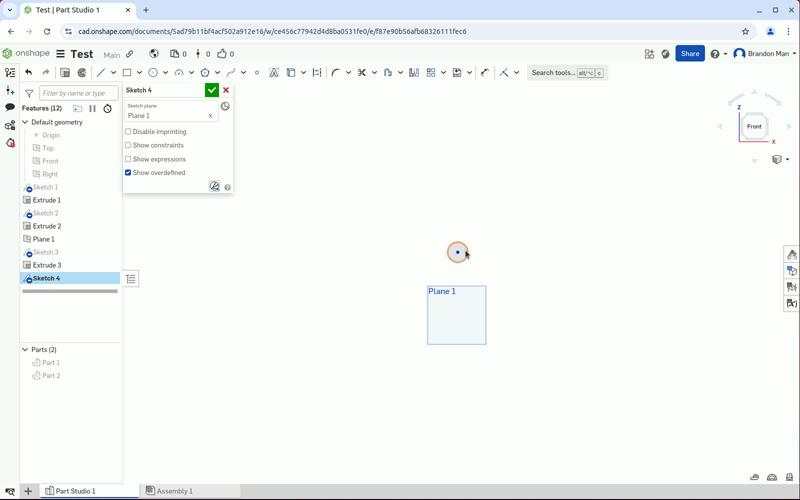
scroll(6)
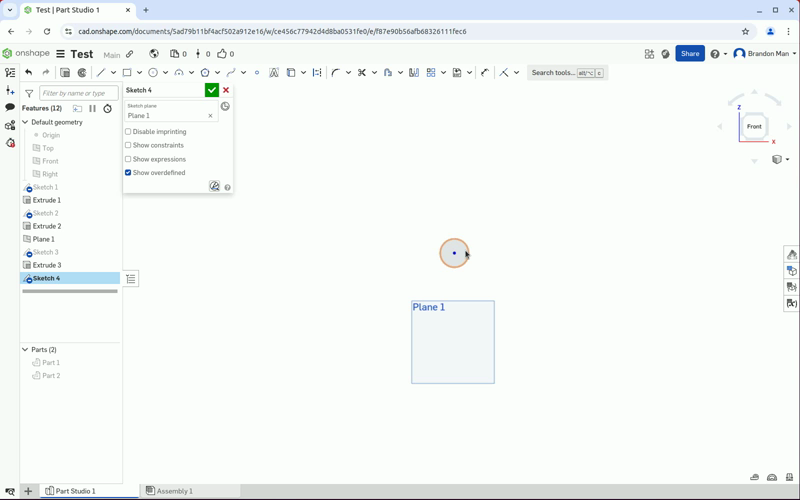
scroll(6)
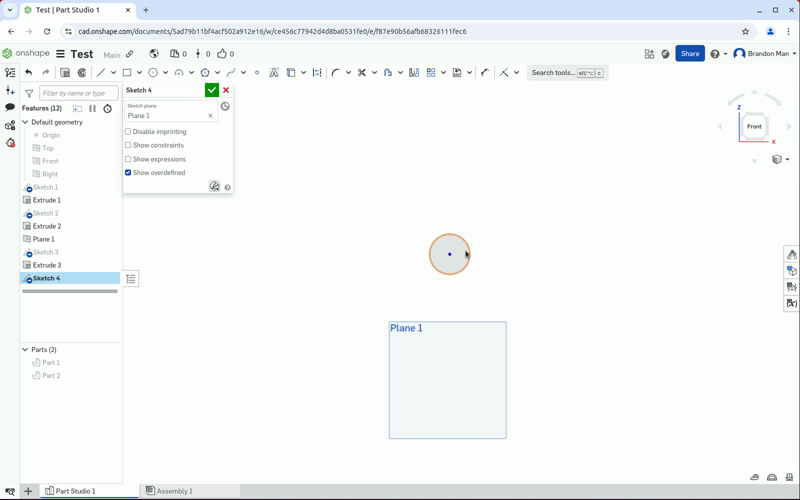
scroll(6)
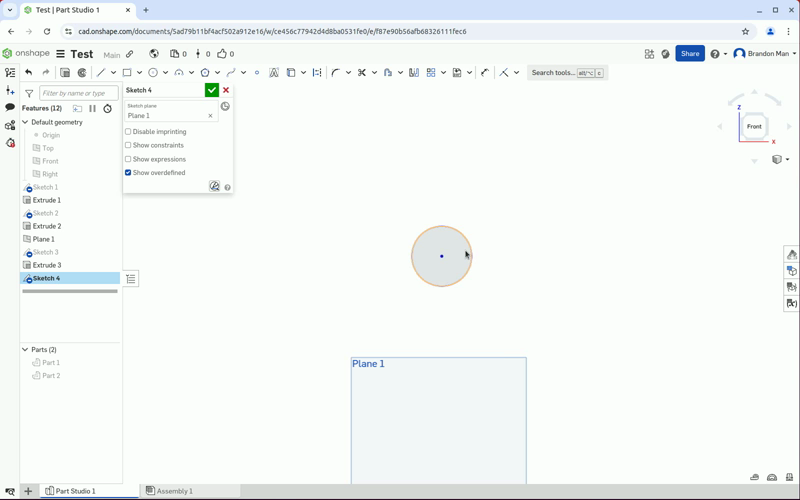
scroll(6)
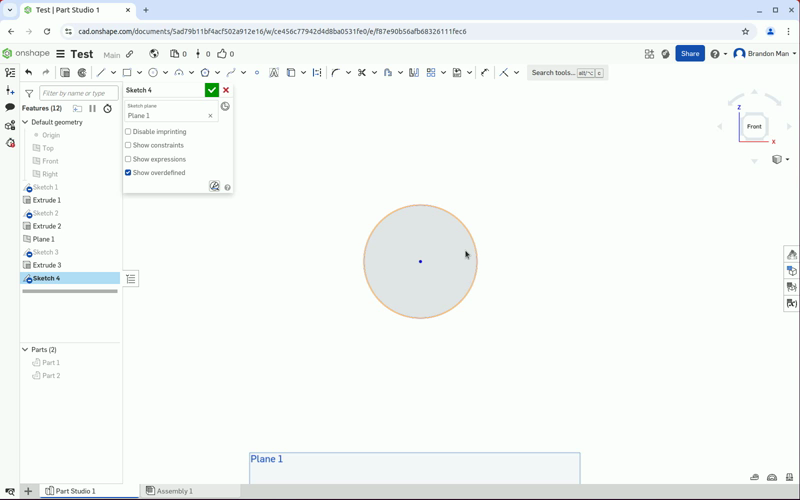
click(465, 250)
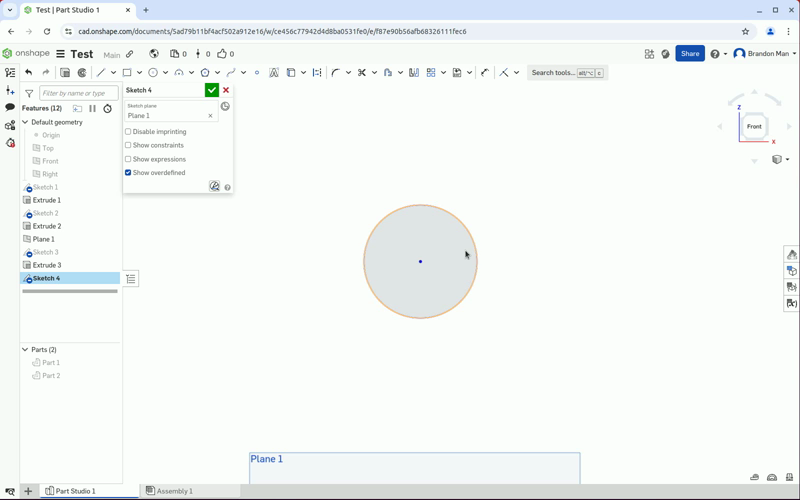
scroll(-6)
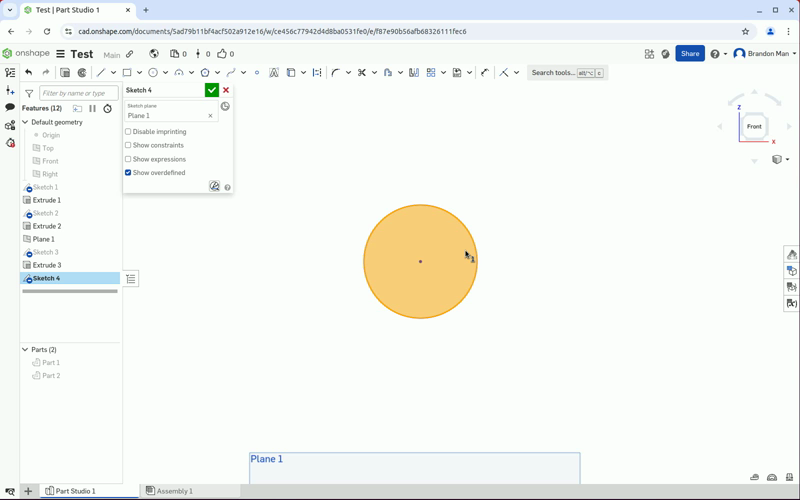
scroll(-6)
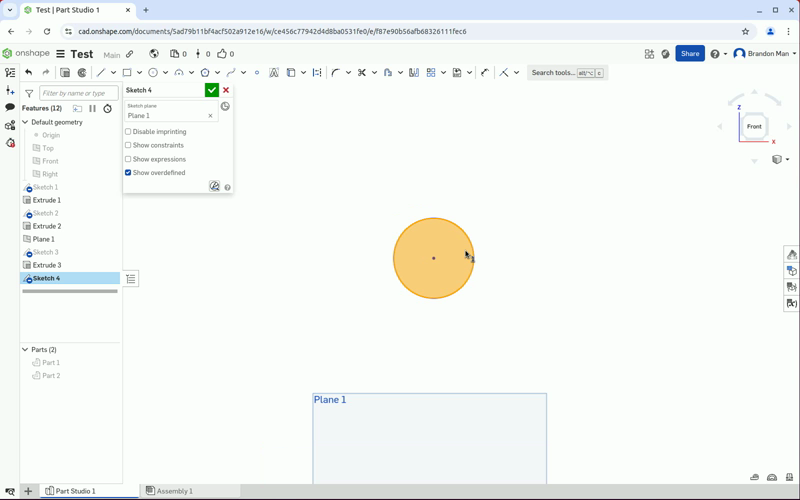
scroll(-6)
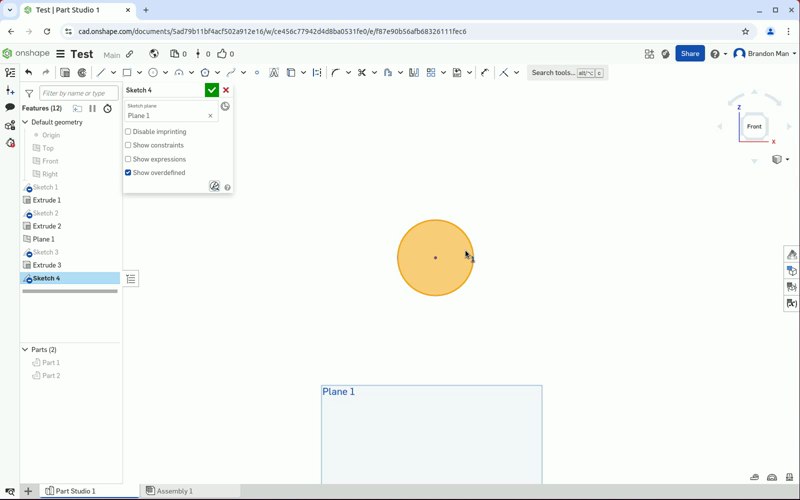
scroll(-6)
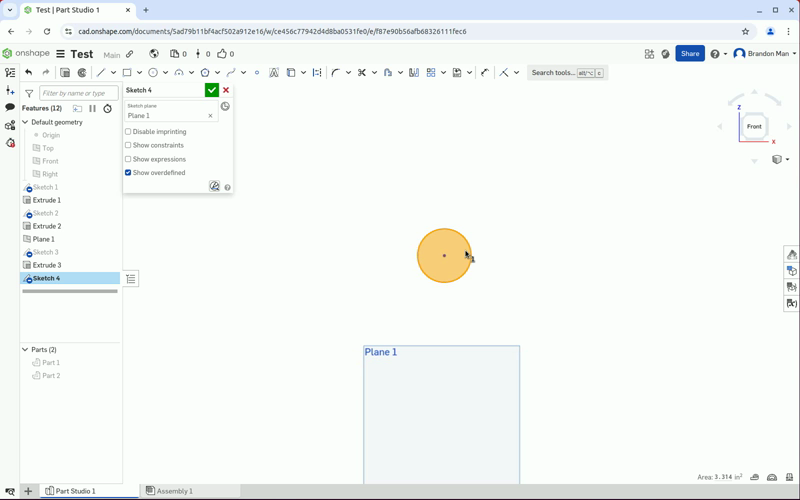
scroll(-6)
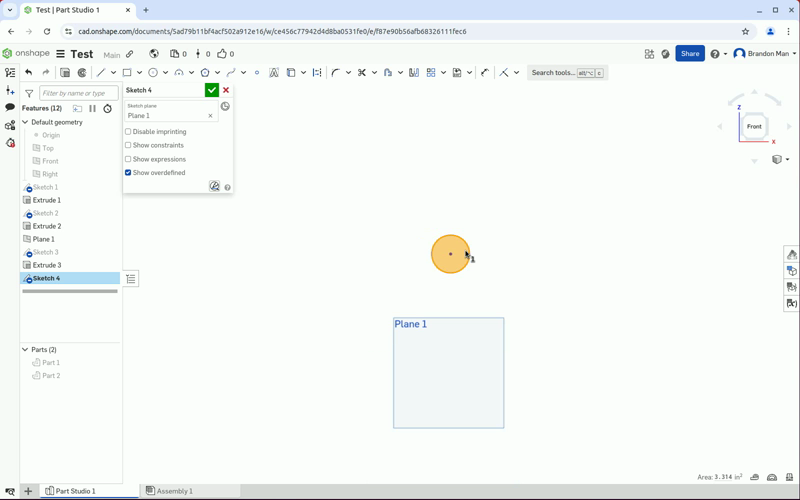
scroll(-6)
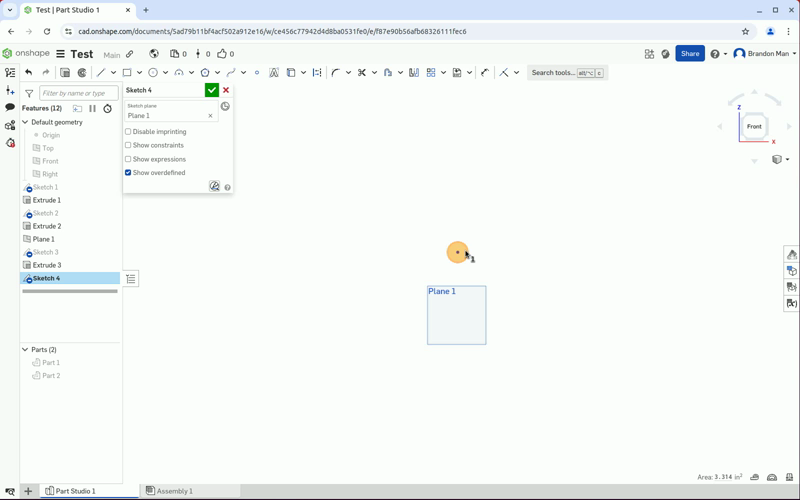
scroll(-6)
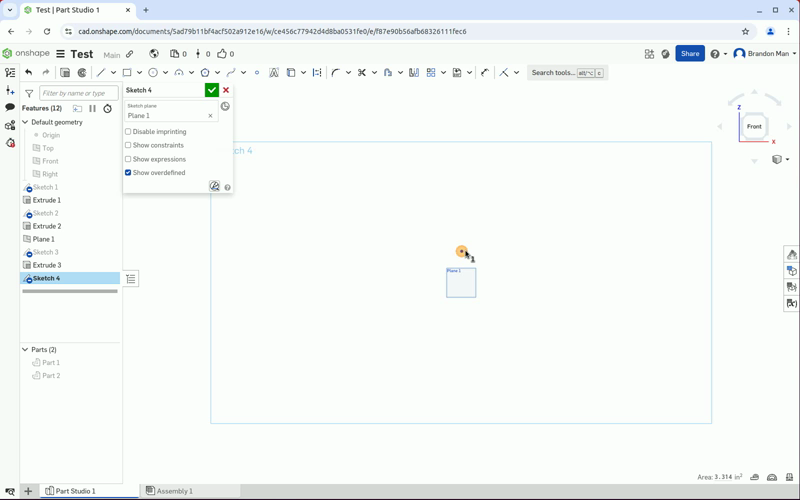
mouse_move(73, 352)
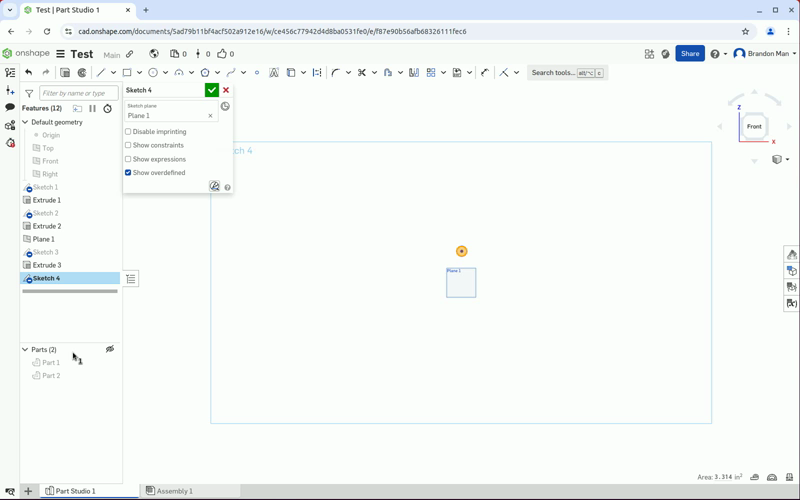
key(shift+y)
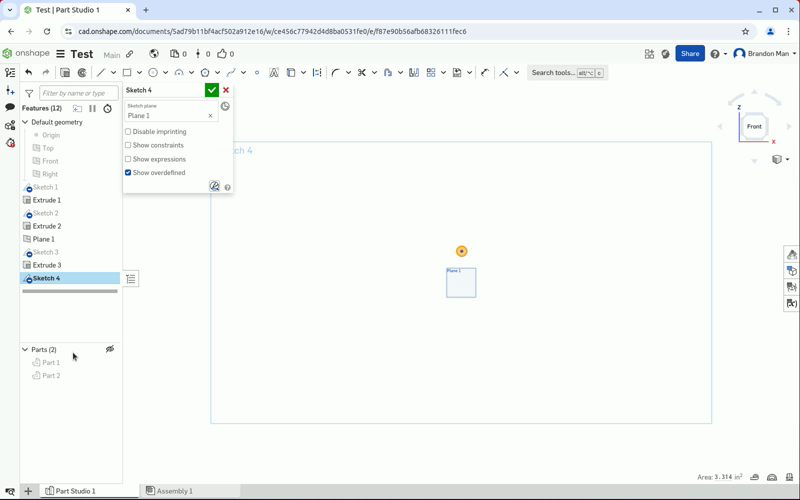
key(shift+e)
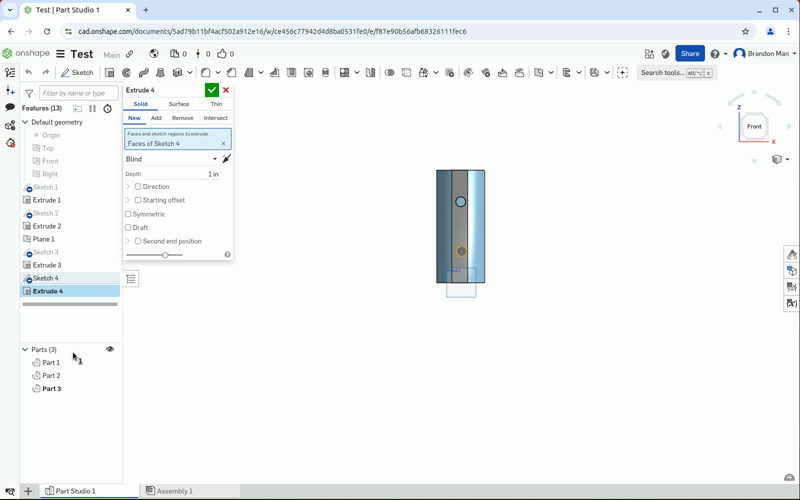
mouse_move(143, 106)
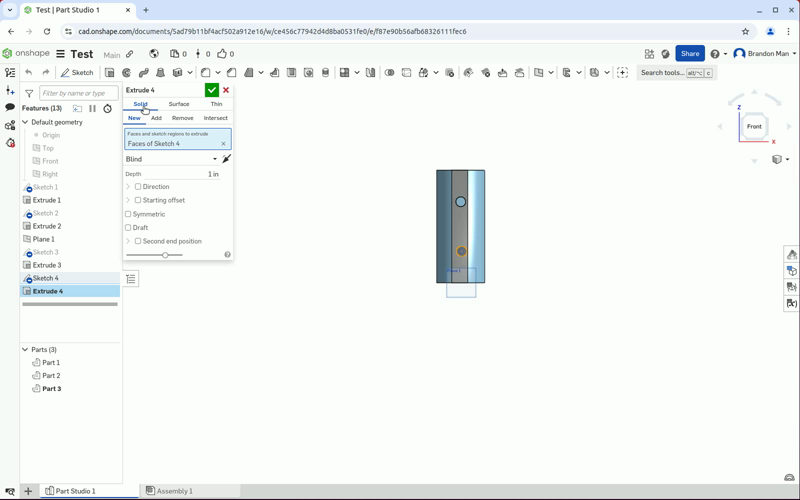
click(143, 106)
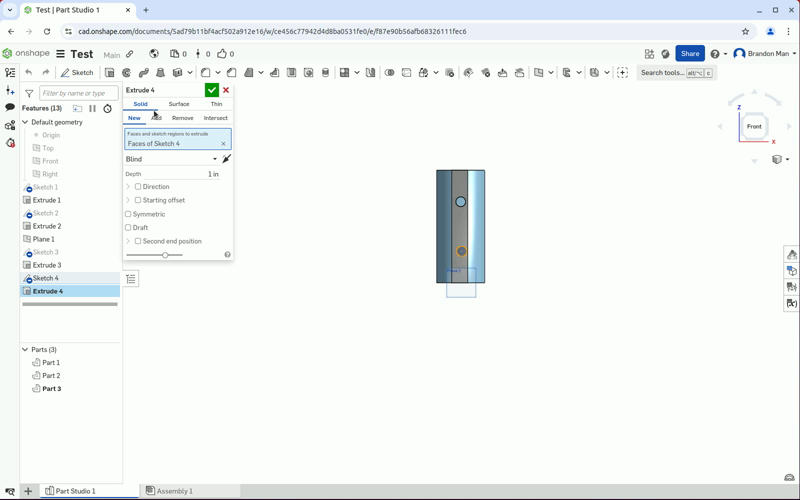
mouse_move(186, 120)
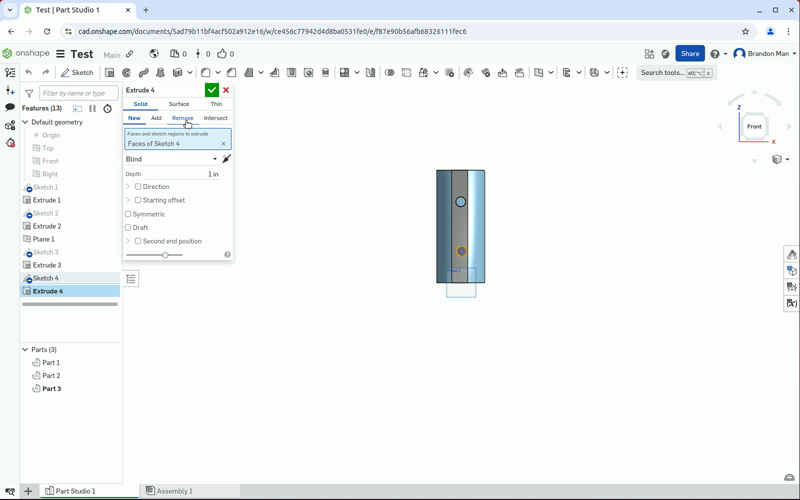
click(186, 120)
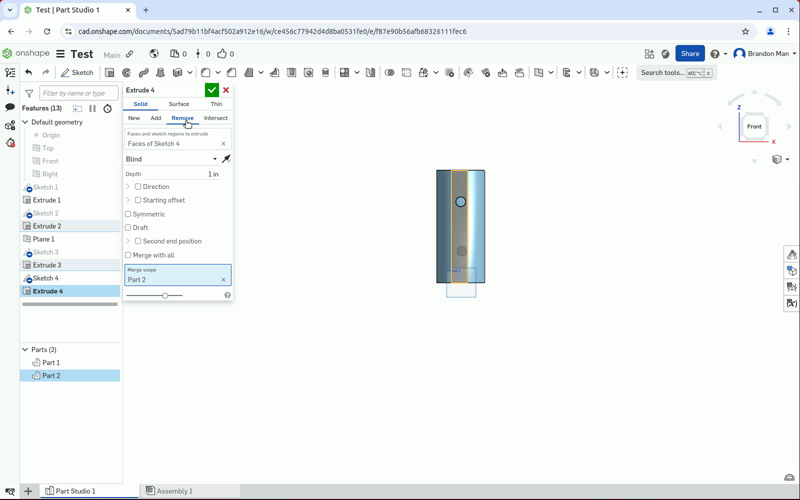
key(tab, 4)
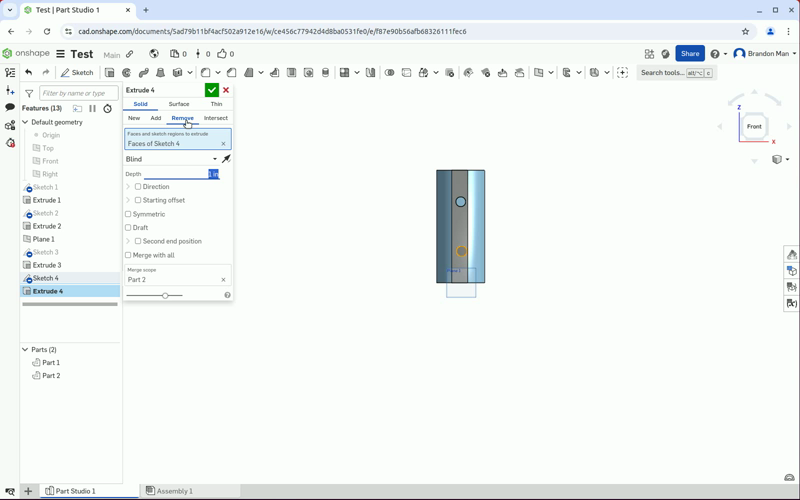
text(6.499)
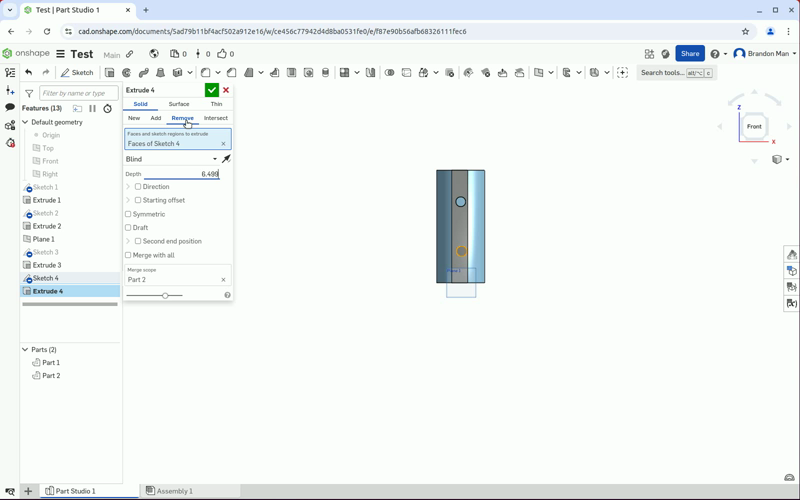
key(tab, 6)
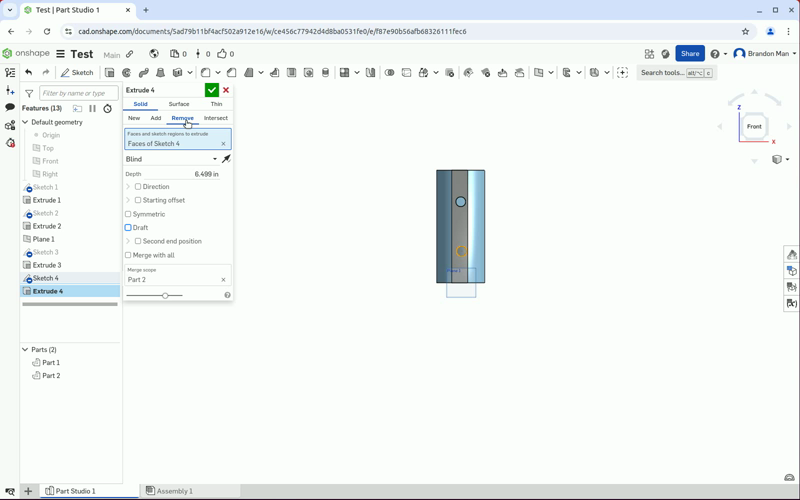
key(space)
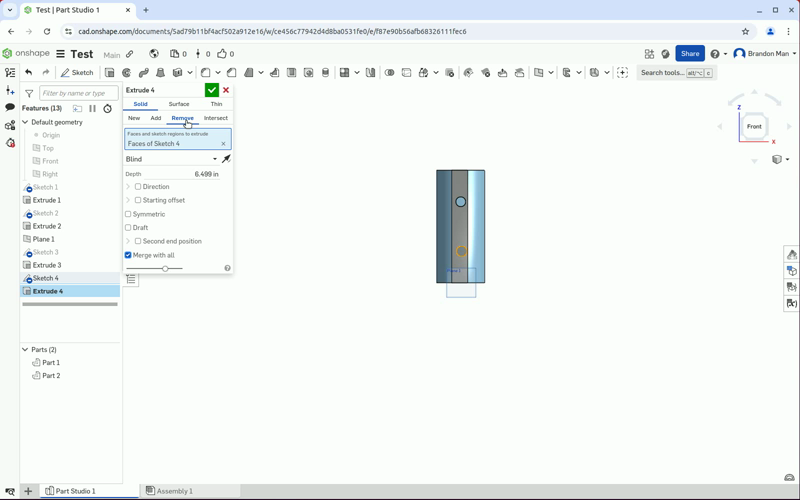
key(enter)
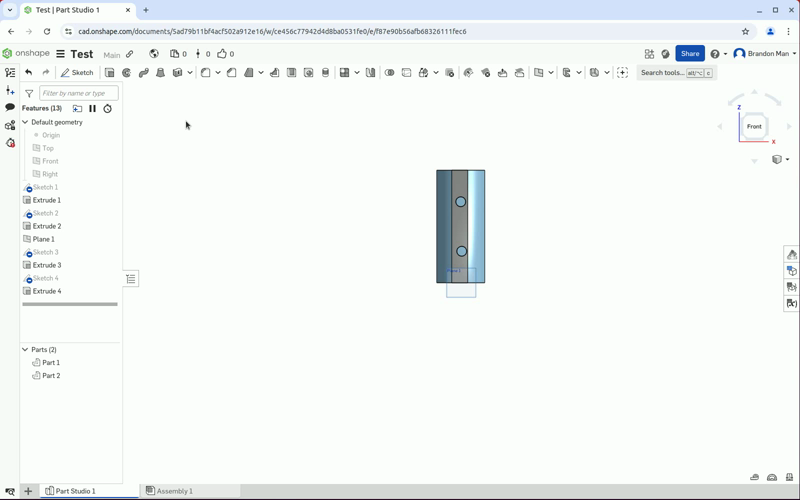
key(shift+h)
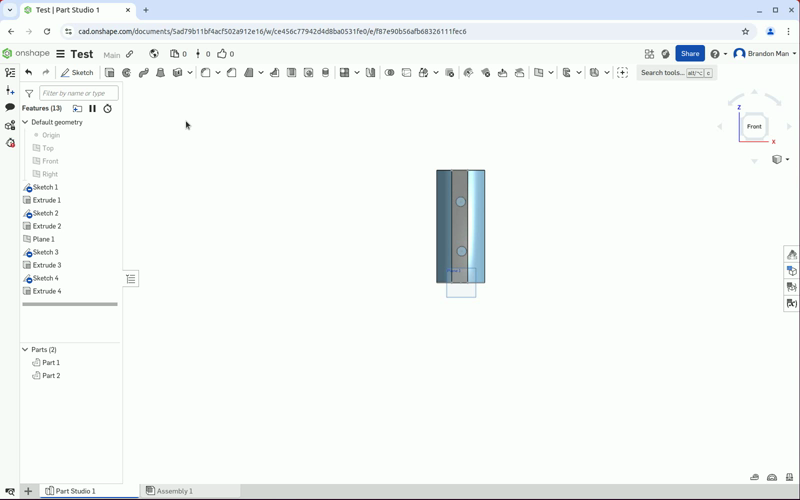
key(shift+h)
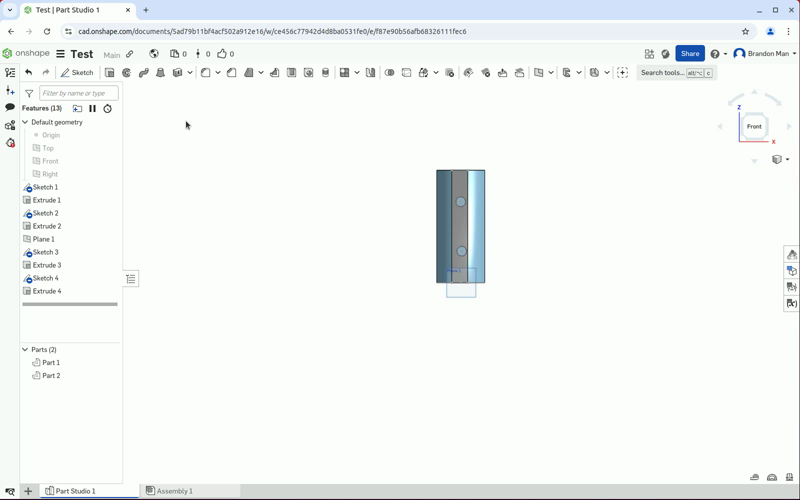
key(shift+7)
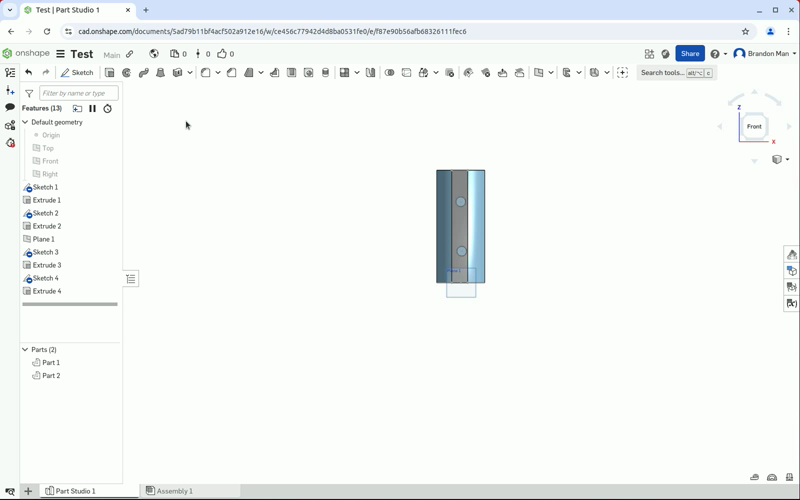
key(left, 2)
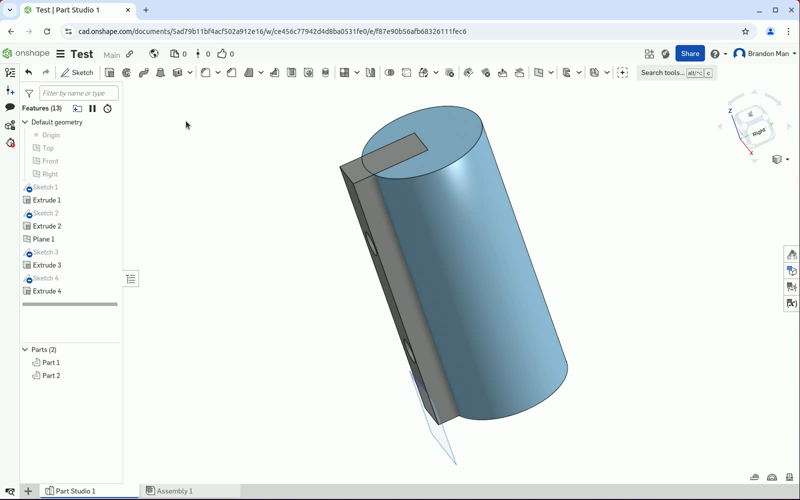
key(down, 2)
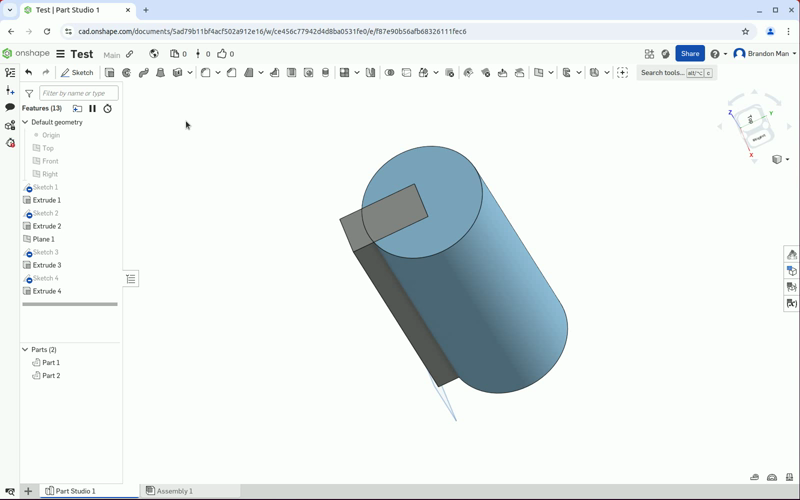
key(up, 2)
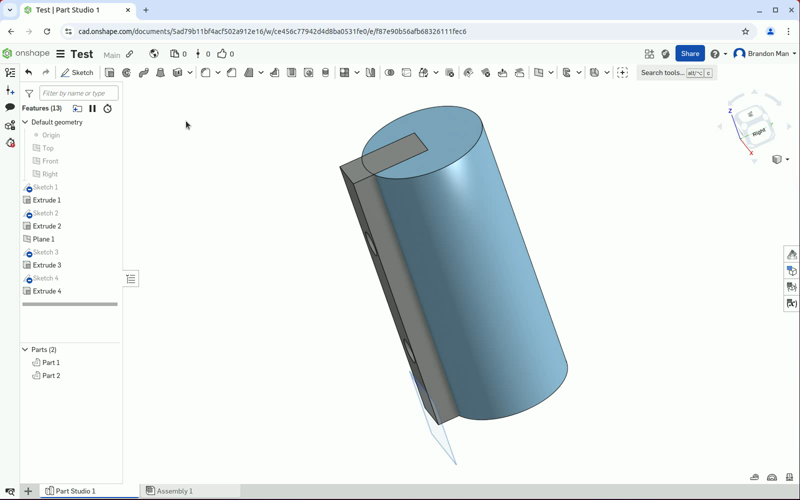
key(right, 2)
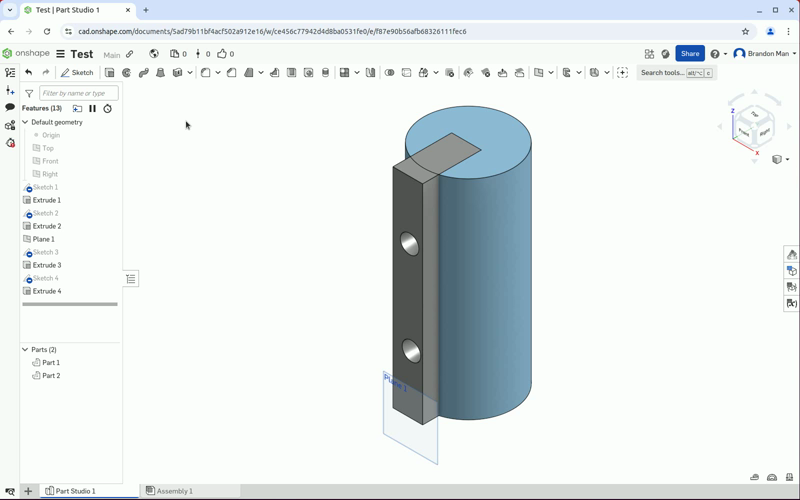
mouse_move(73, 189)
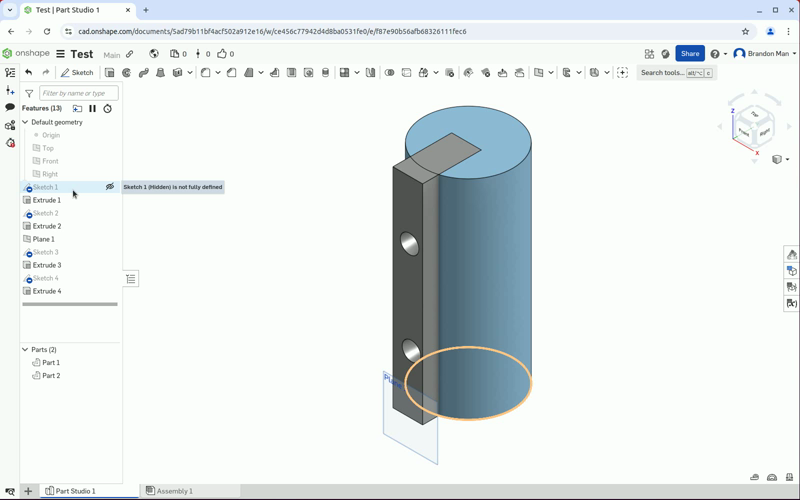
click(73, 189)